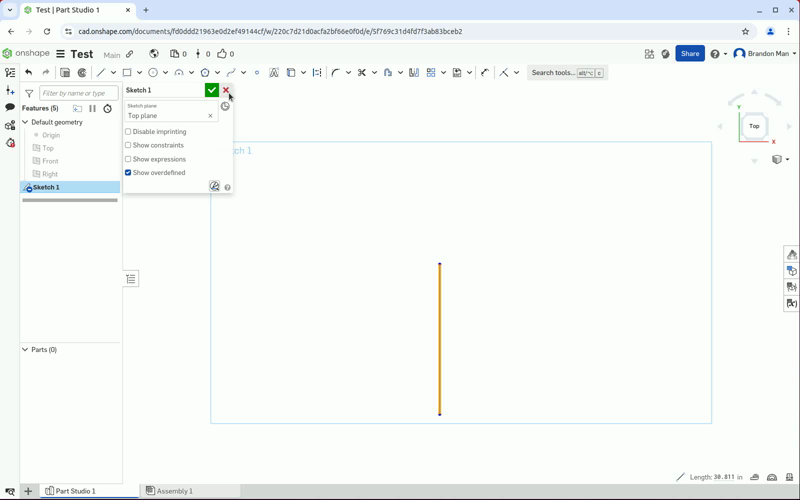
key(shift+h)
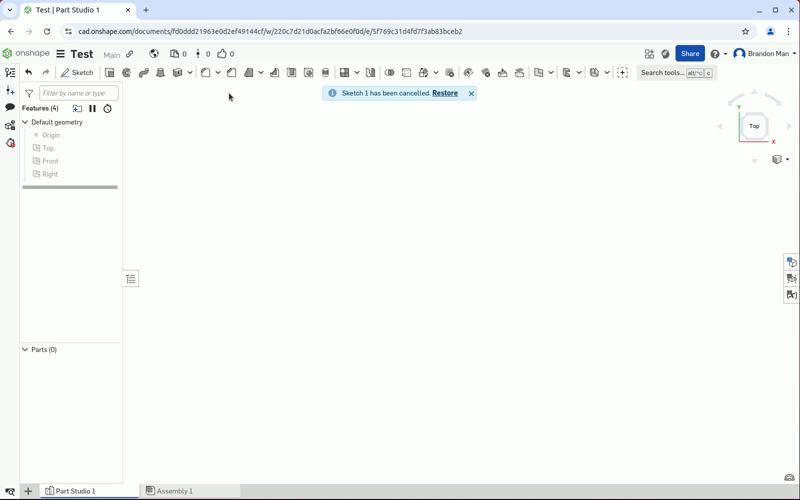
mouse_move(73, 352)
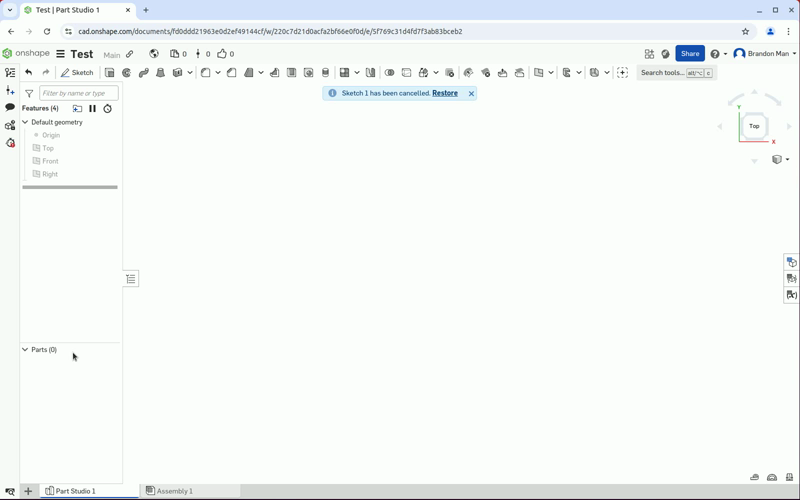
key(y)
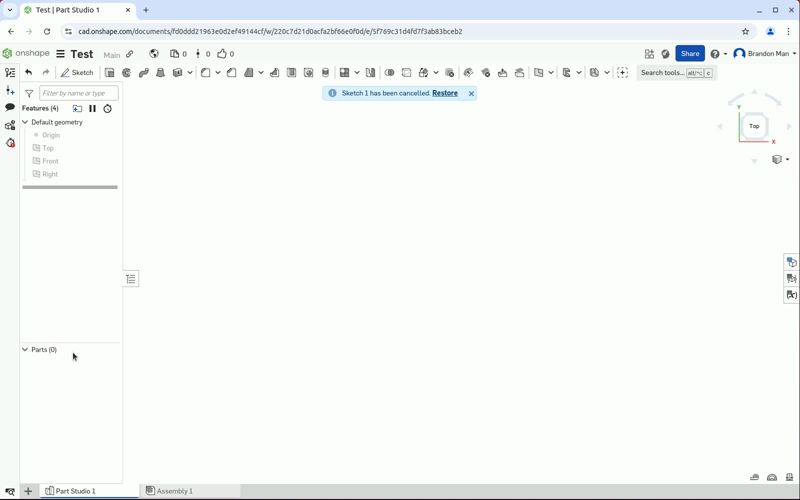
key(shift+p)
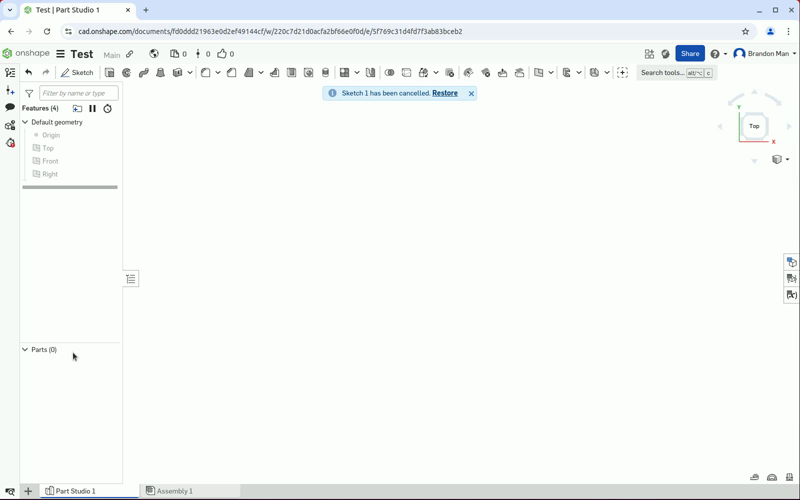
key(space)
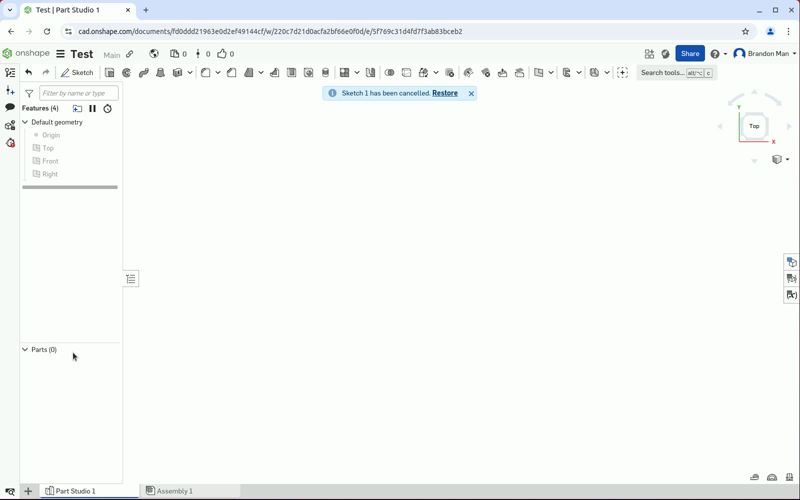
key_down(shift)
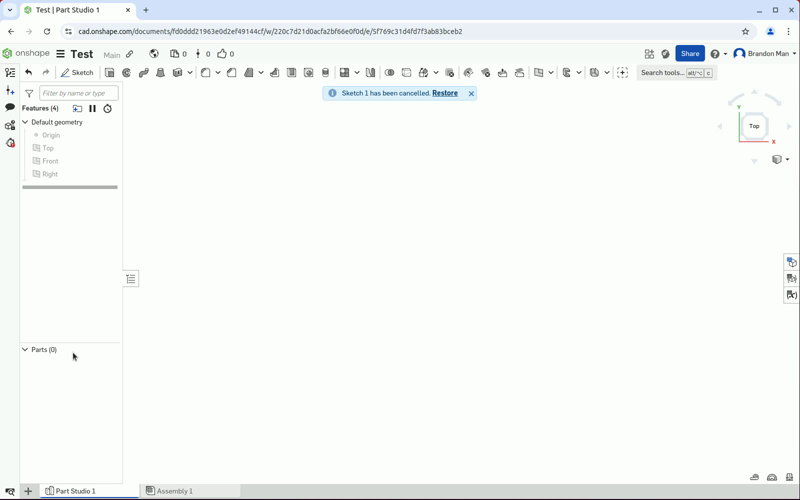
key(up)
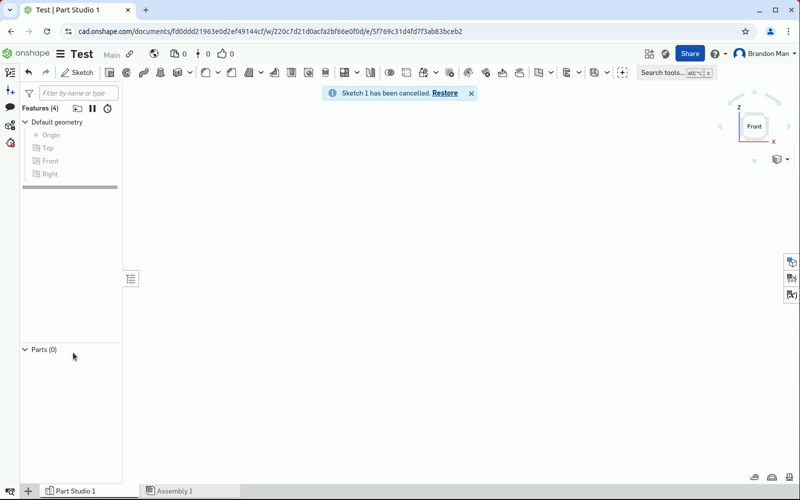
key_up(shift)
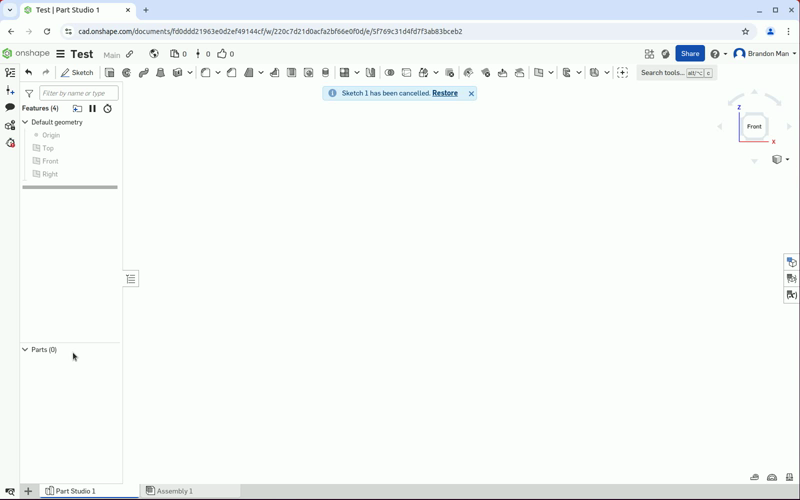
mouse_move(73, 352)
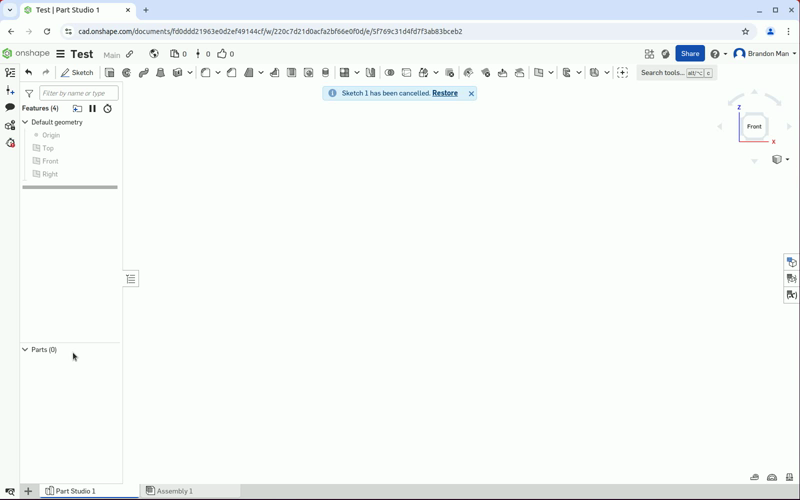
key(shift+y)
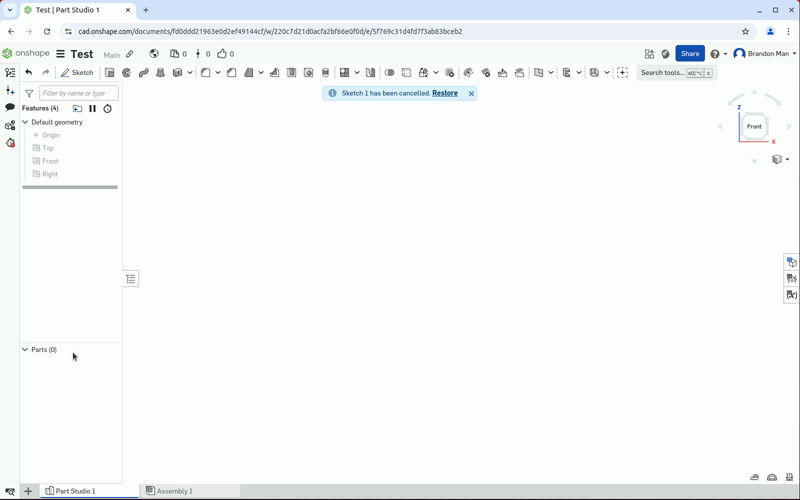
key(shift+s)
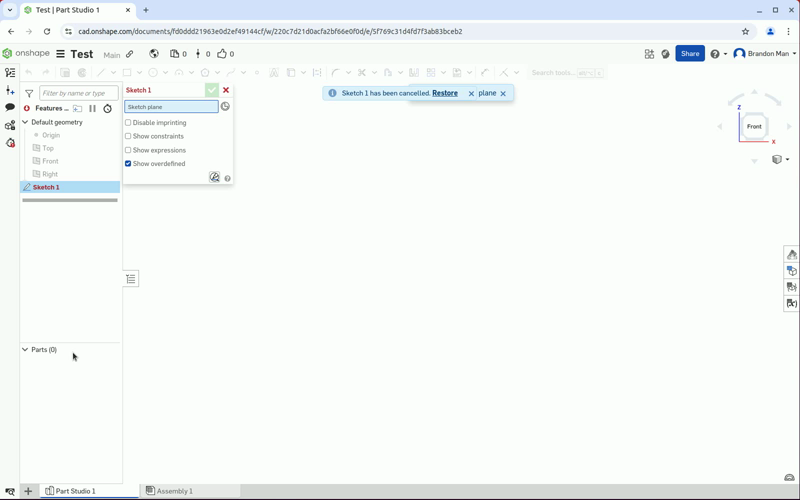
mouse_move(73, 163)
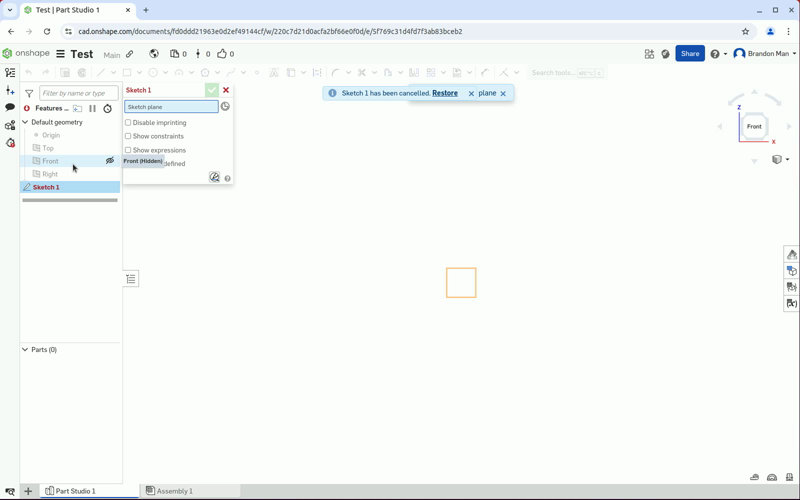
click(73, 163)
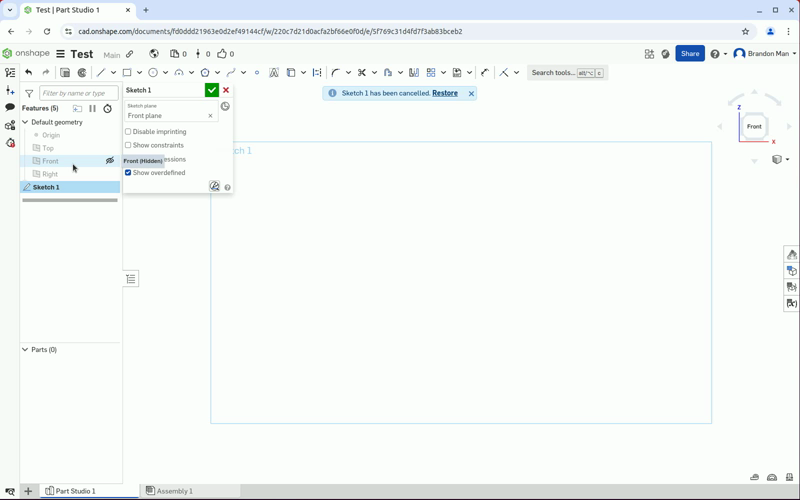
mouse_move(73, 352)
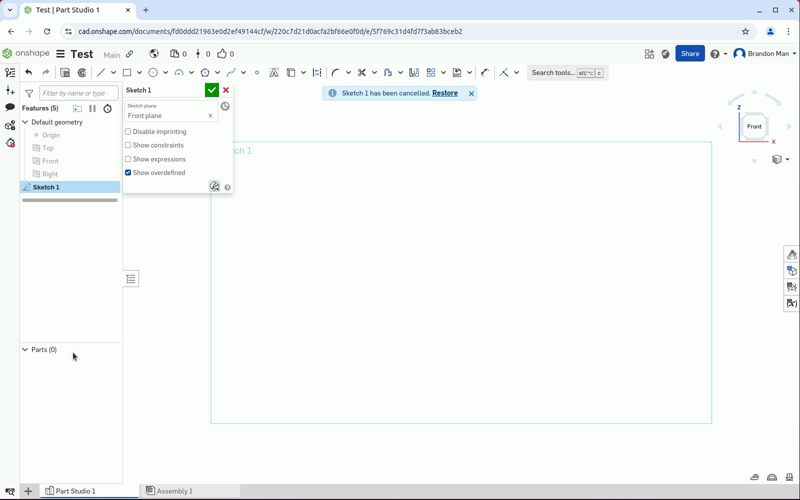
key(y)
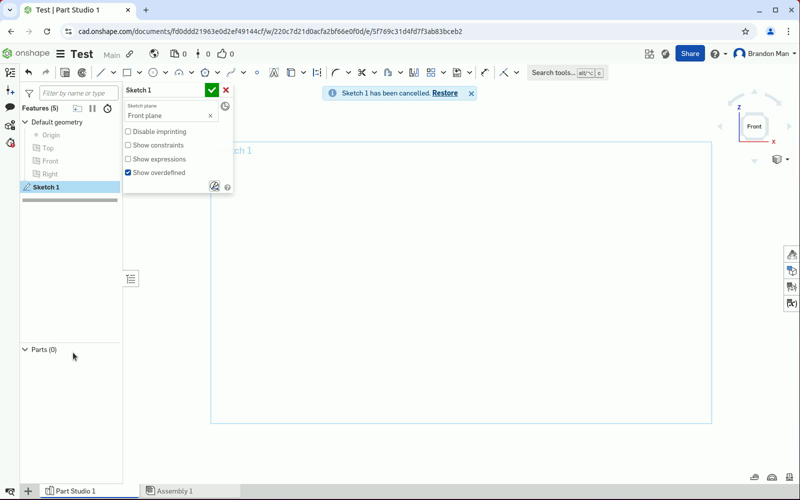
key(a)
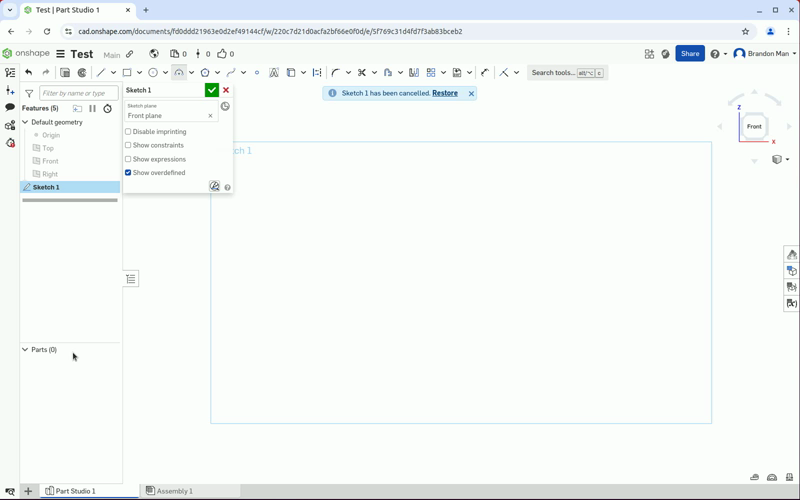
key_down(shift)
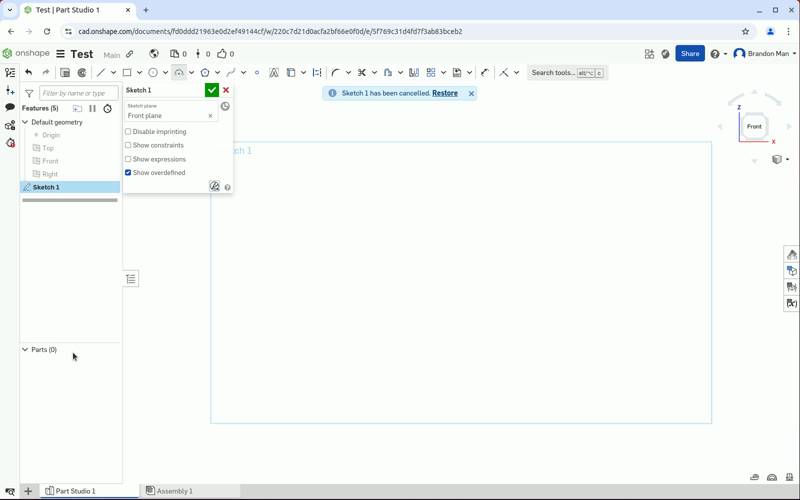
mouse_move(374, 355)
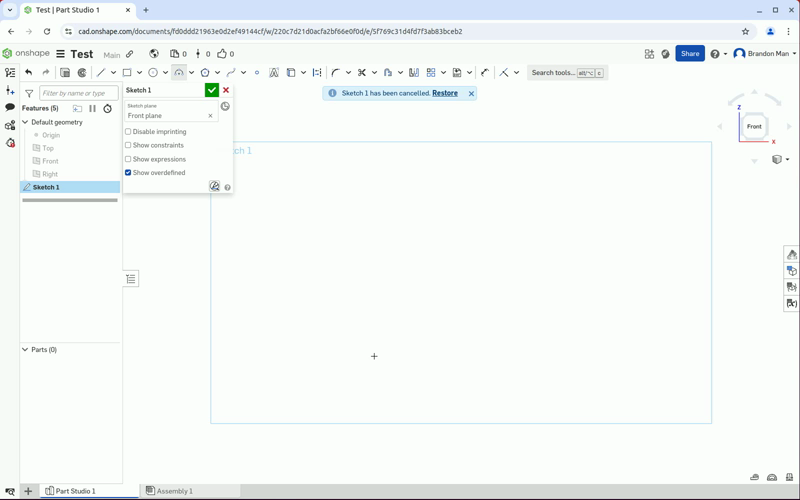
click(374, 355)
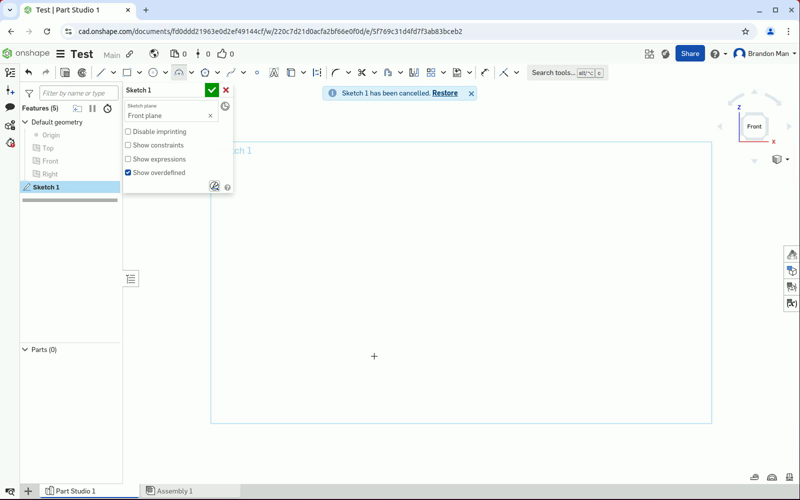
key_up(shift)
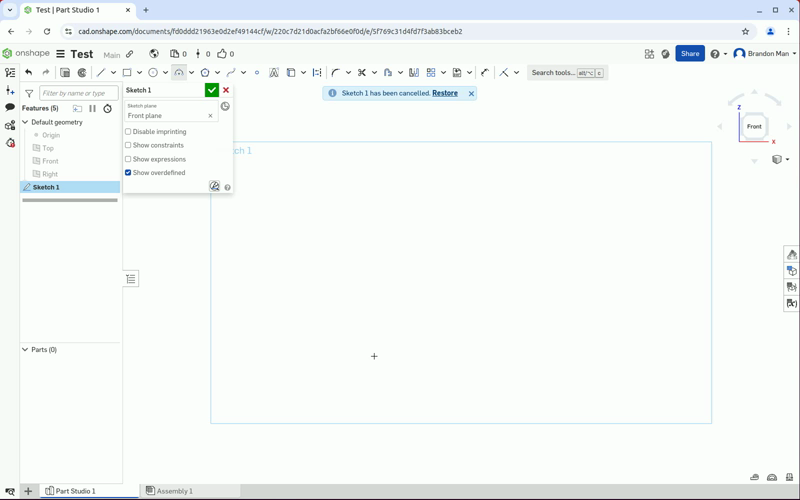
key_down(shift)
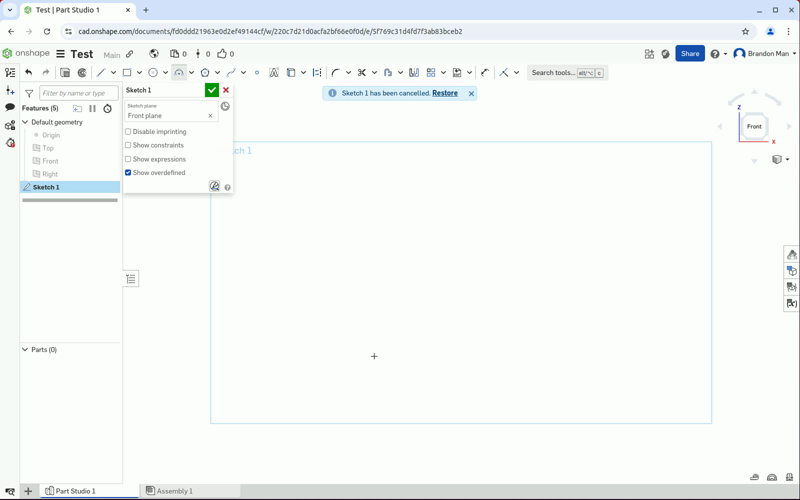
mouse_move(461, 395)
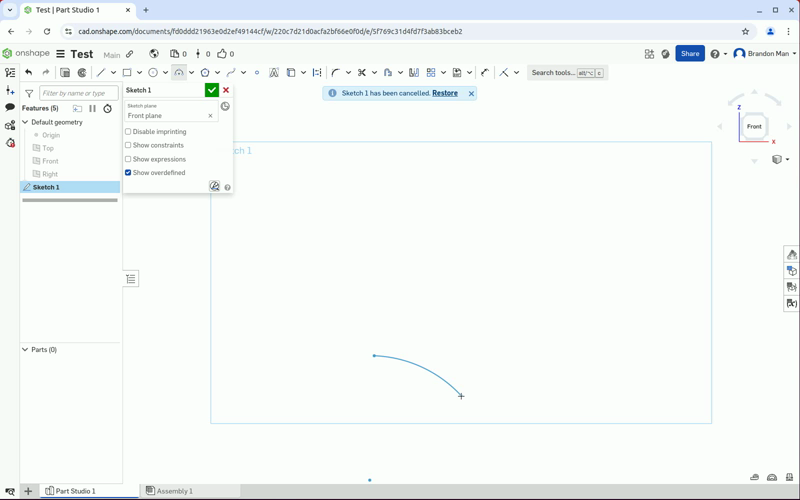
click(461, 395)
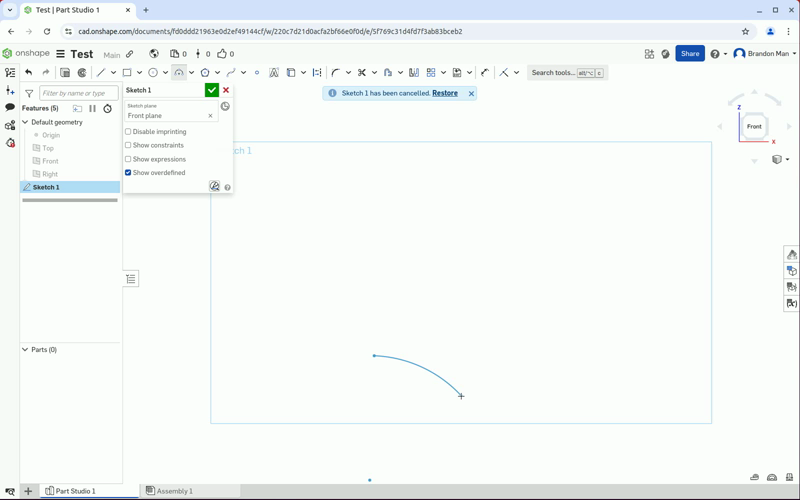
mouse_move(413, 385)
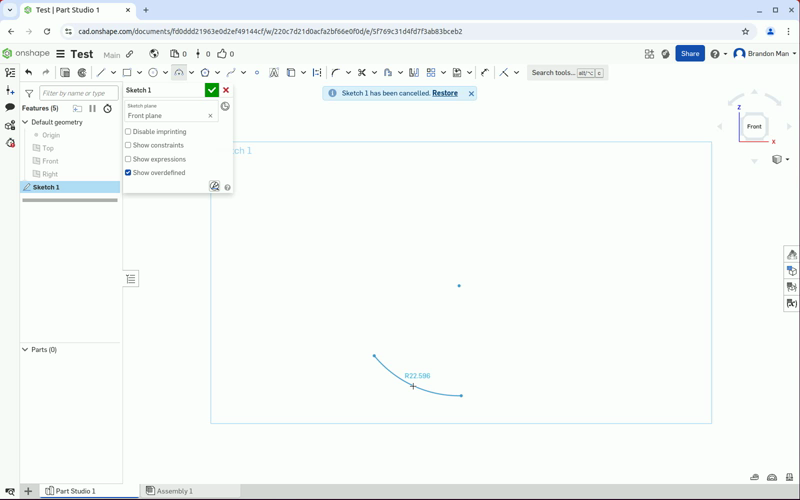
click(413, 385)
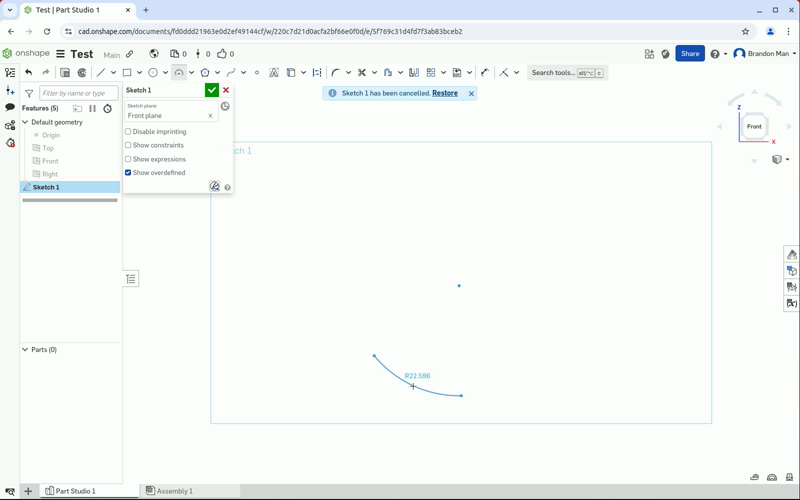
key_up(shift)
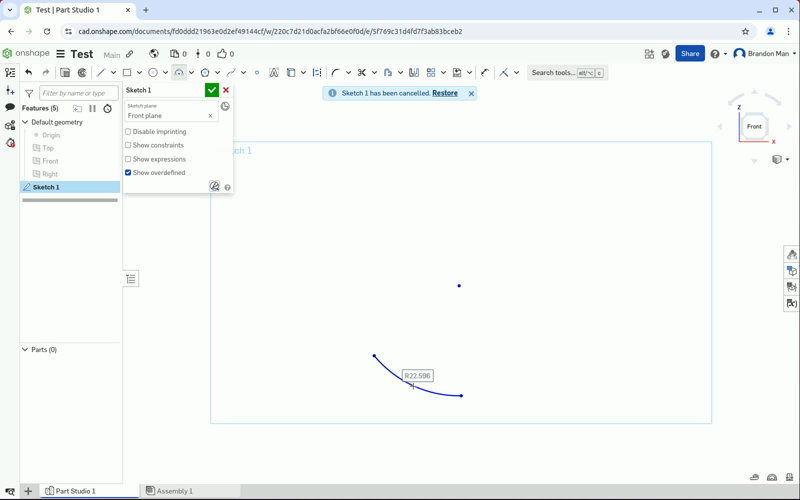
key(esc)
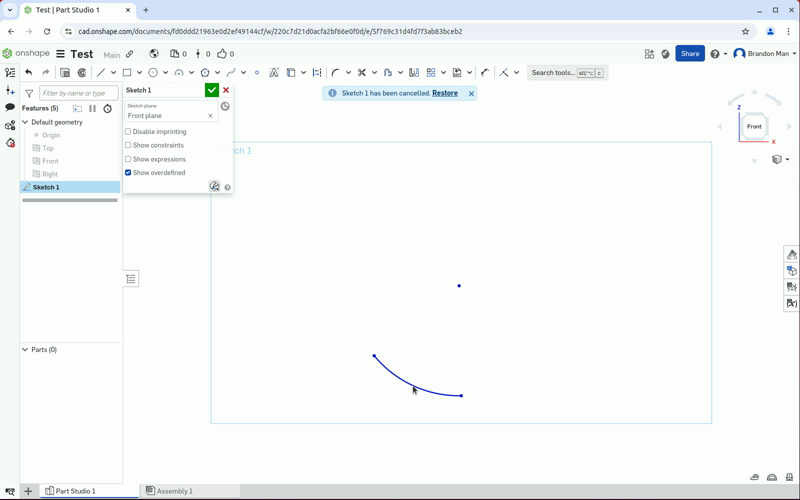
key(l)
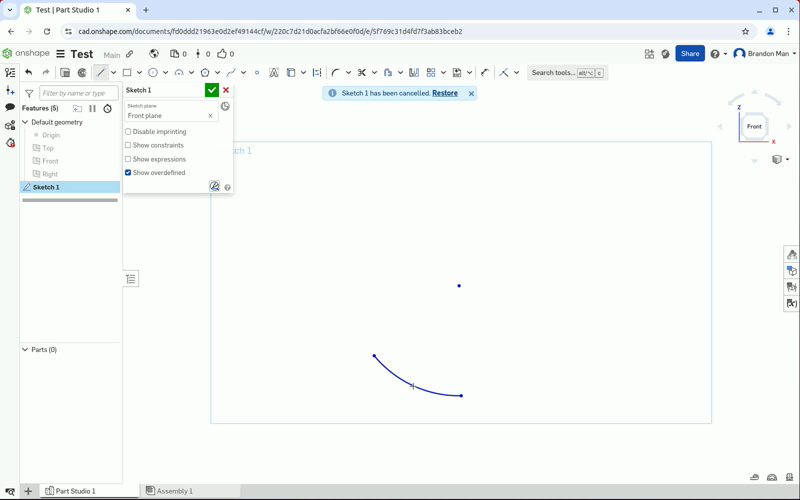
mouse_move(461, 395)
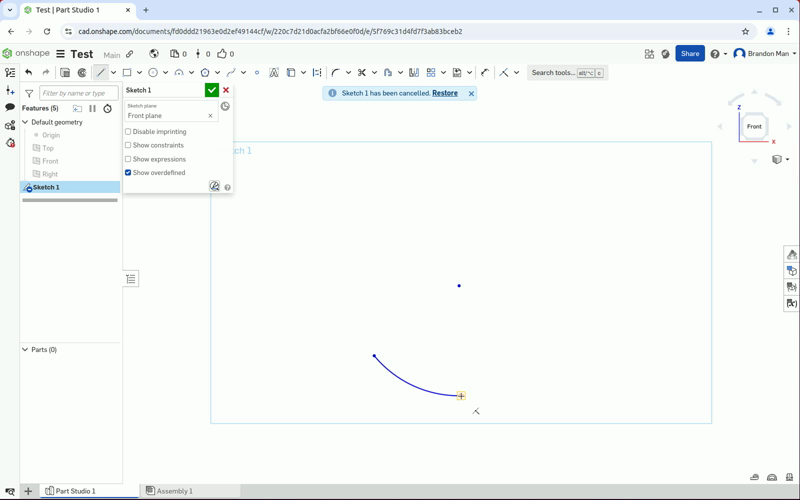
click(461, 395)
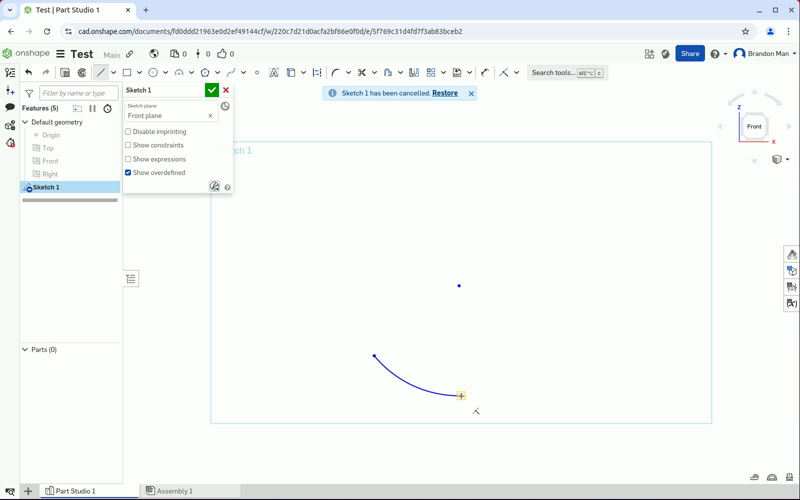
key_down(shift)
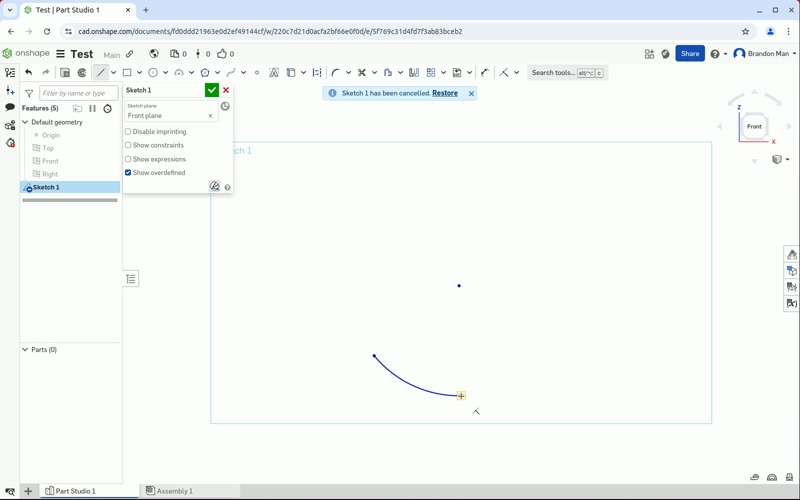
mouse_move(491, 395)
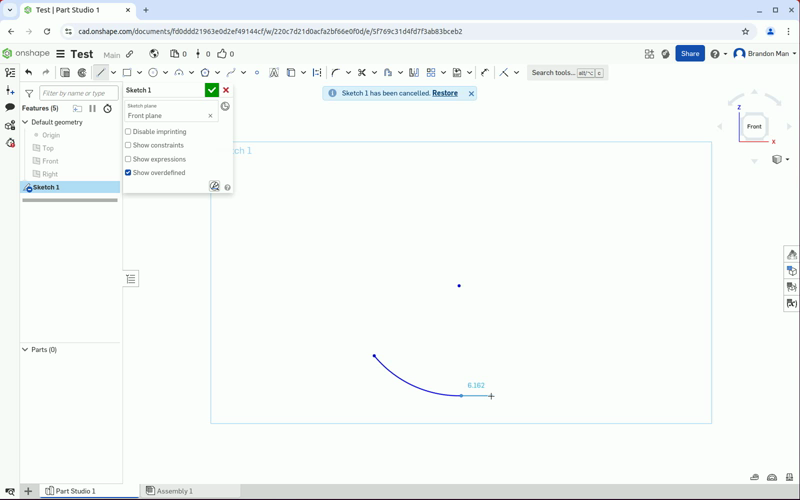
mouse_move(461, 394)
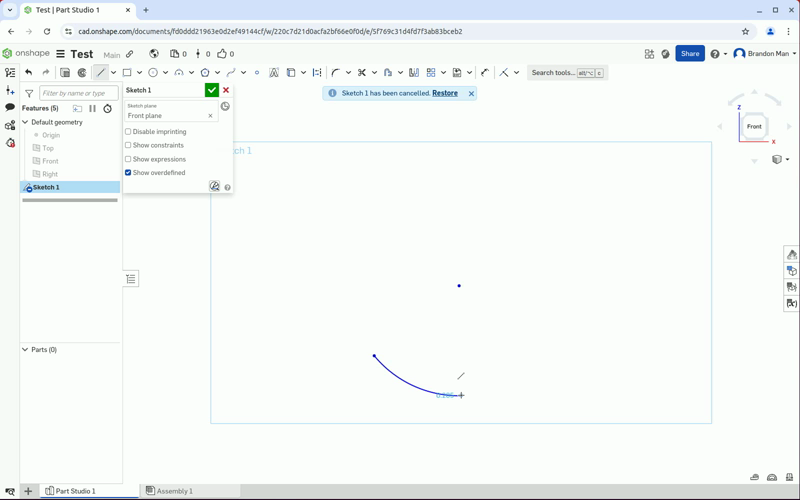
scroll(6)
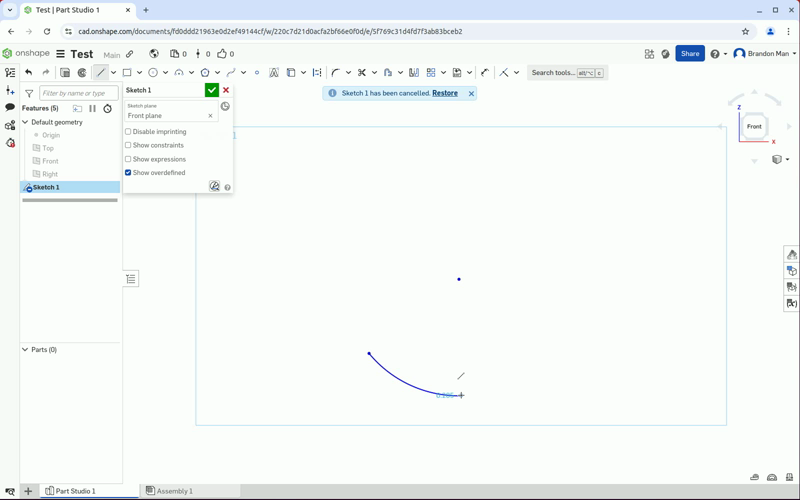
scroll(6)
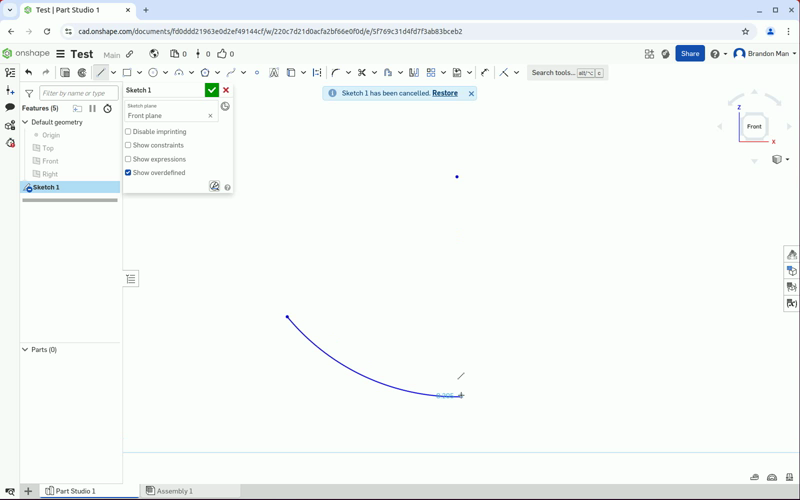
scroll(6)
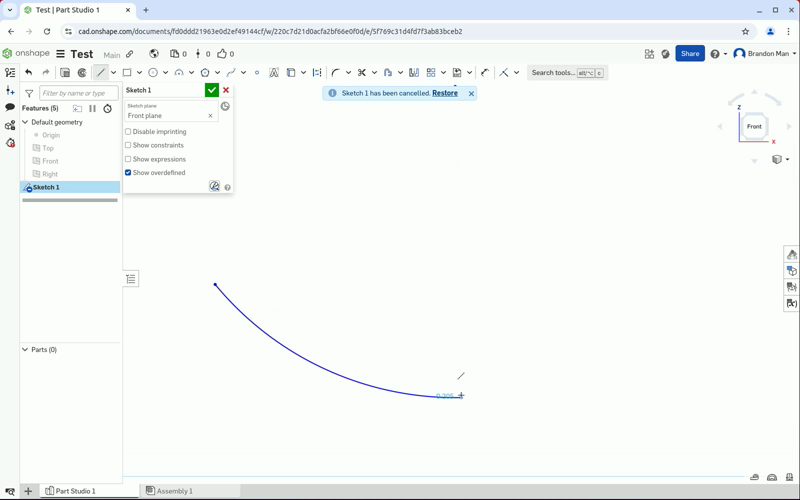
scroll(6)
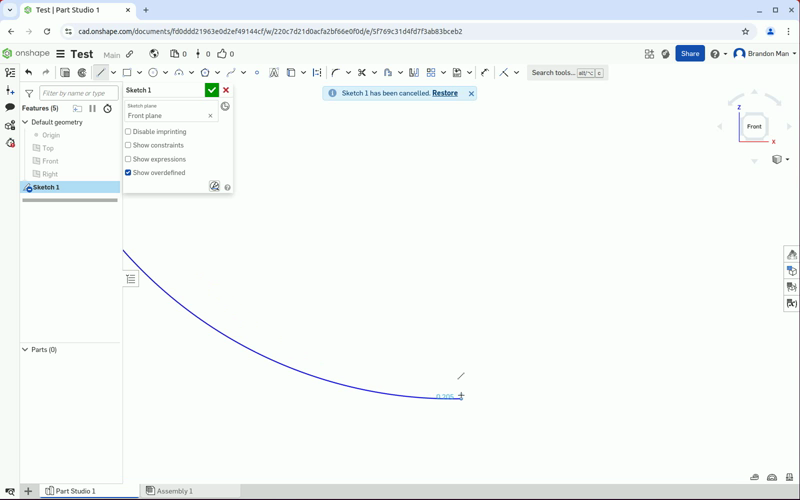
scroll(6)
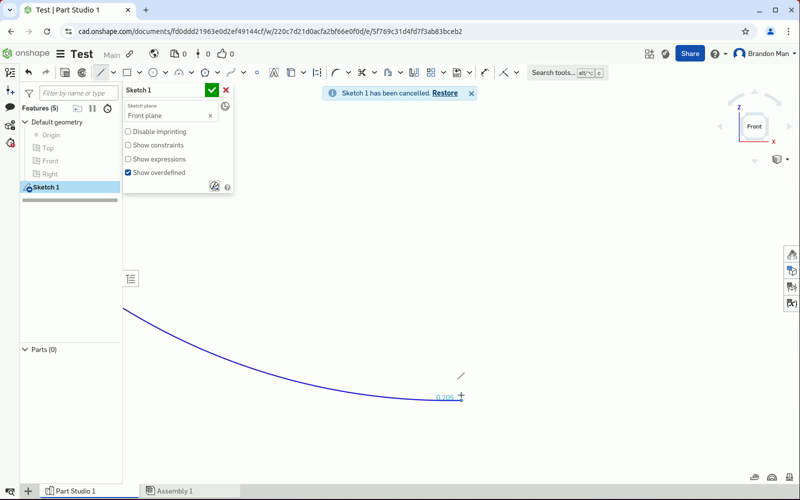
scroll(6)
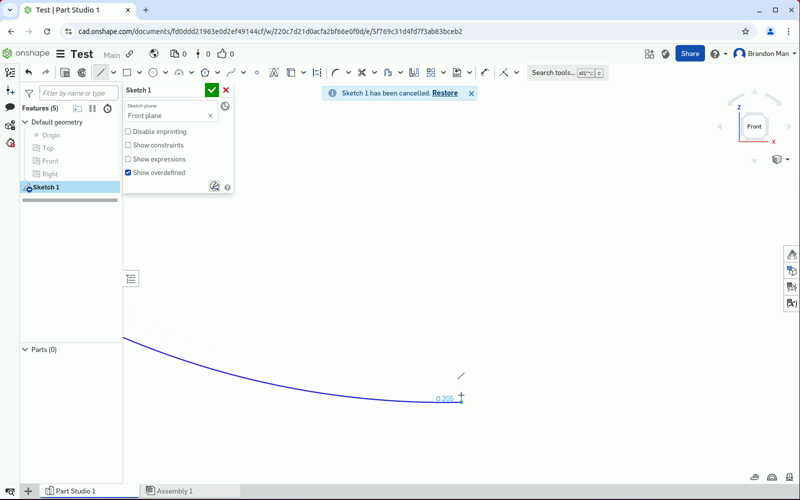
scroll(6)
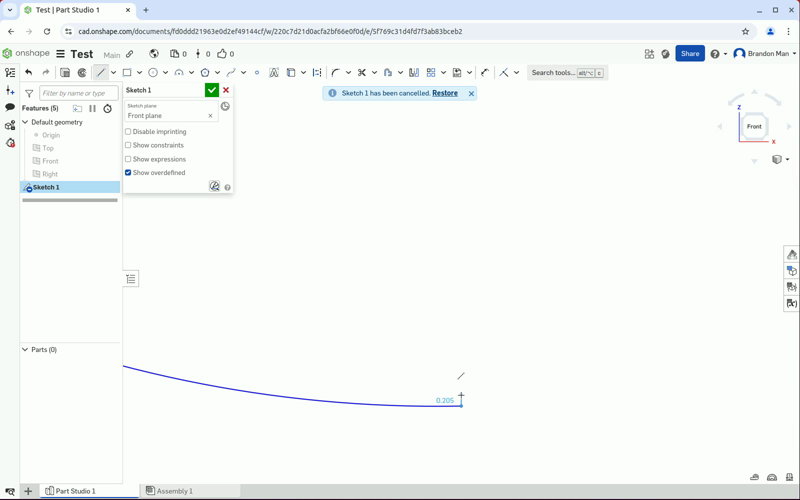
click(461, 394)
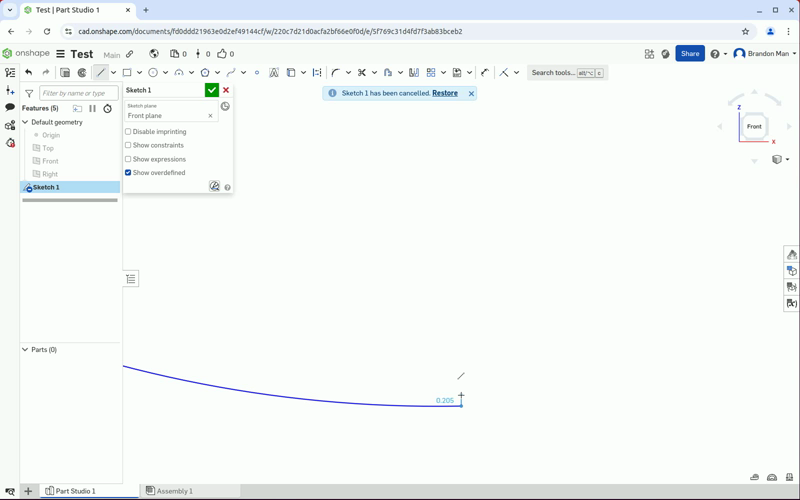
scroll(-6)
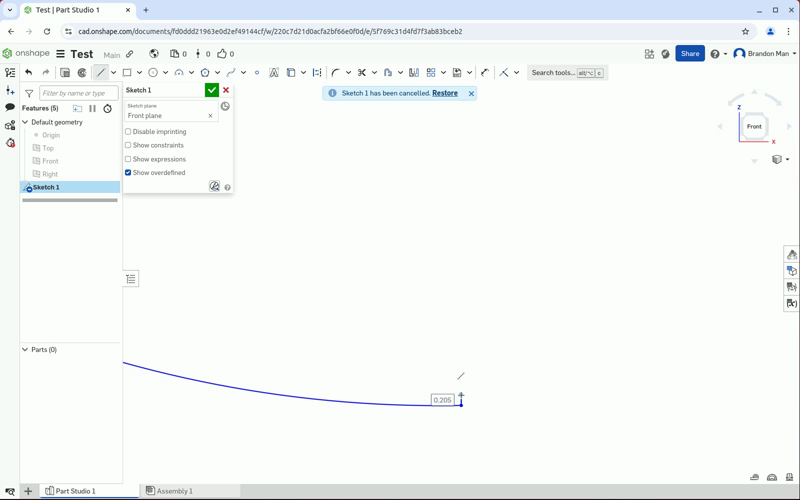
scroll(-6)
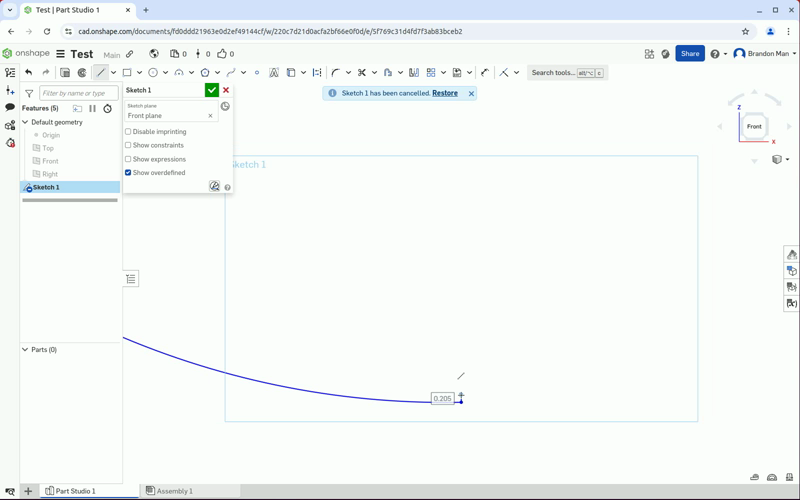
scroll(-6)
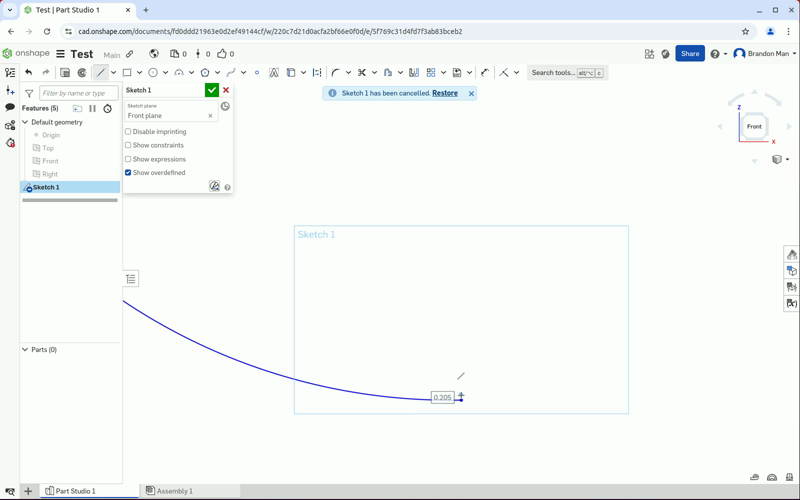
scroll(-6)
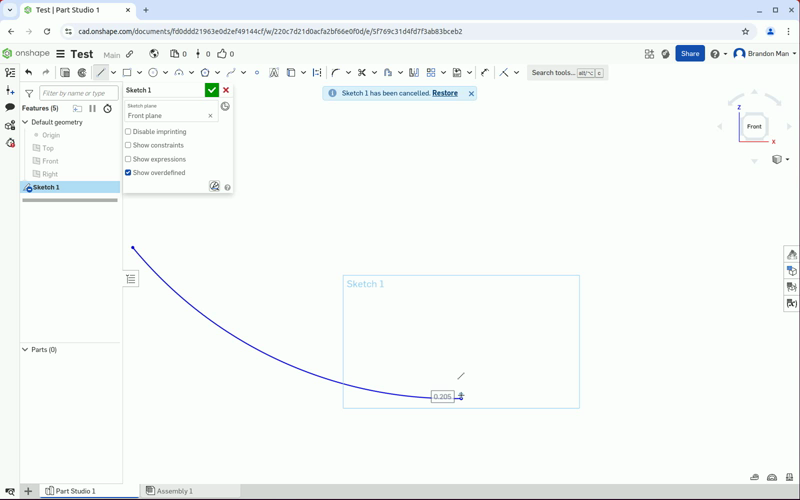
scroll(-6)
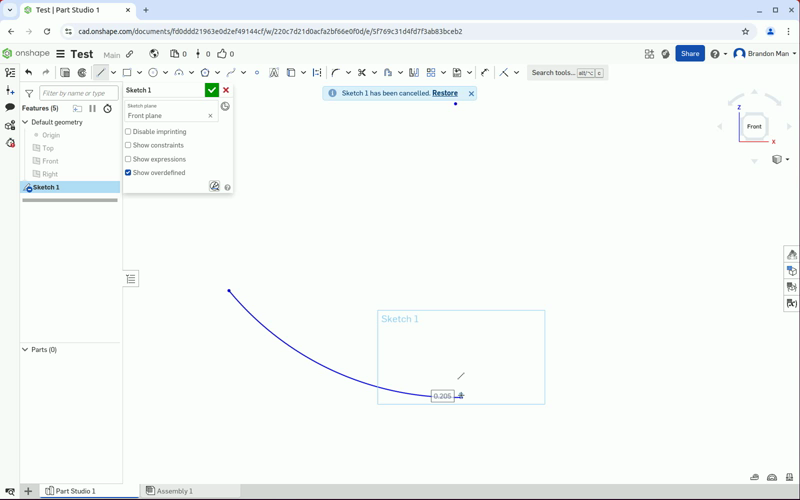
scroll(-6)
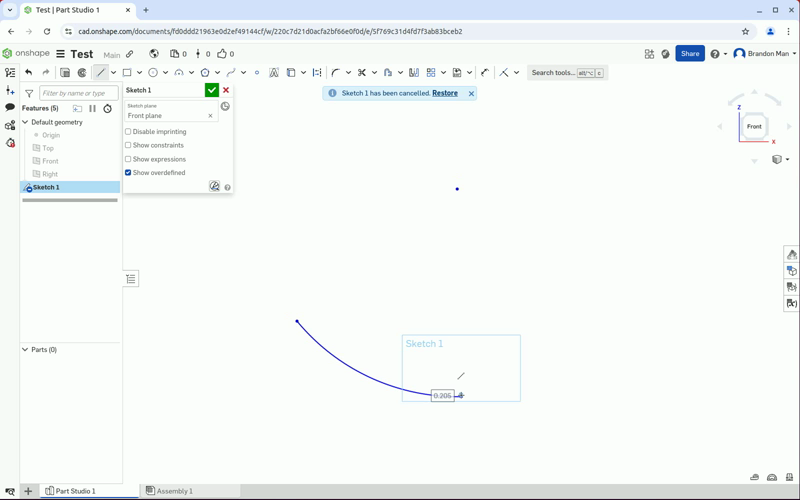
scroll(-6)
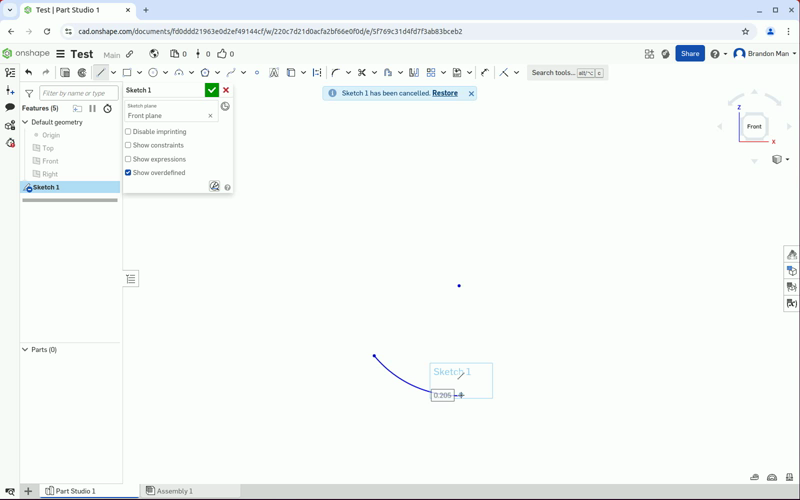
key_up(shift)
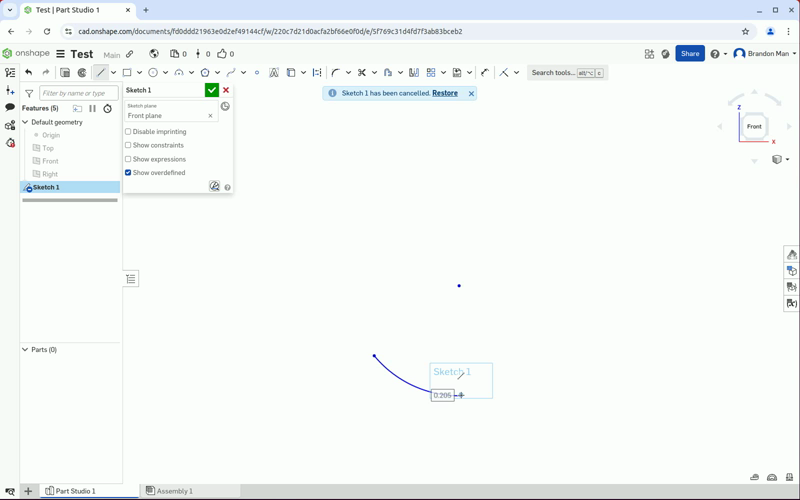
key(esc)
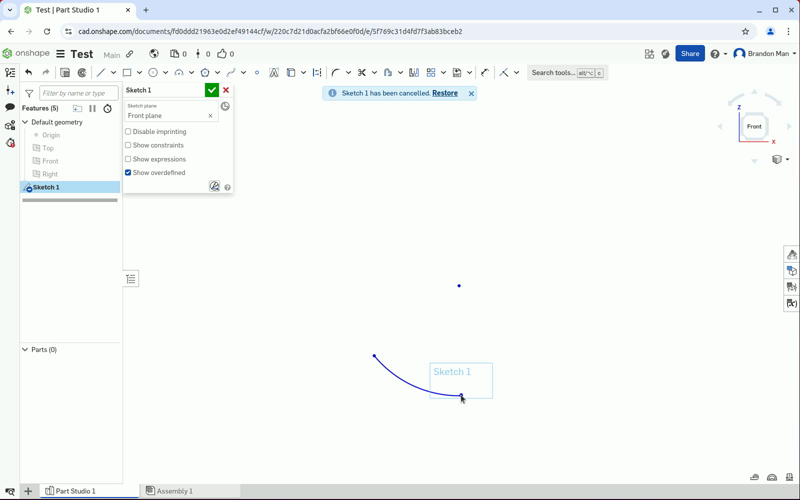
key(a)
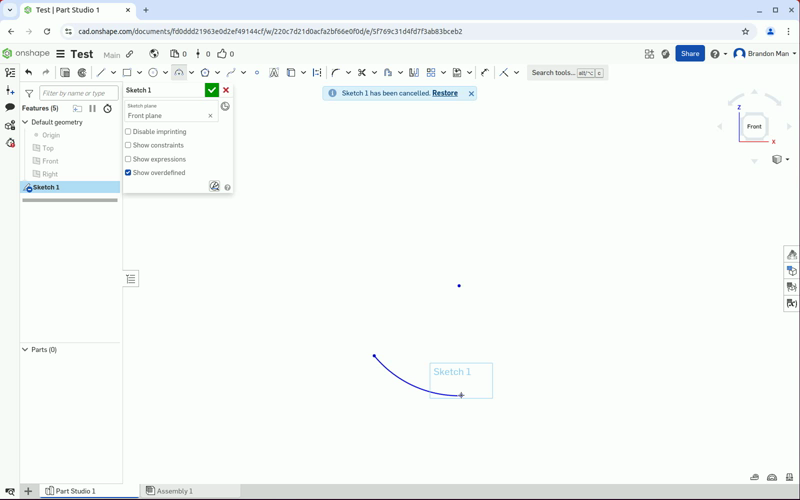
mouse_move(461, 394)
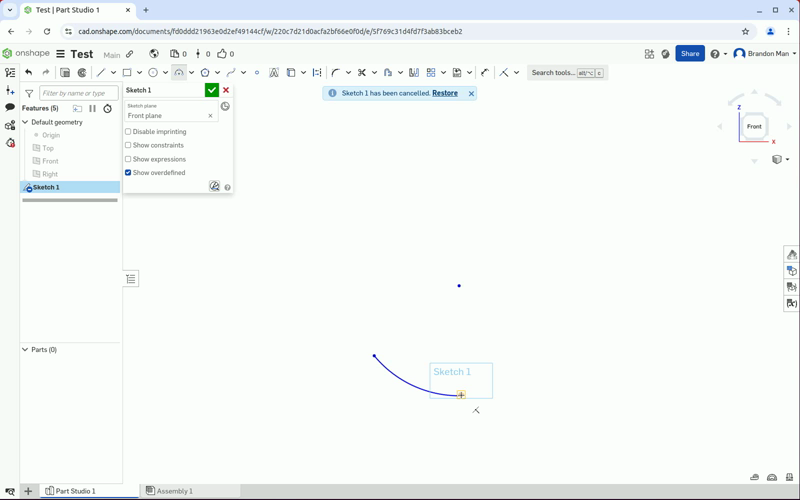
scroll(6)
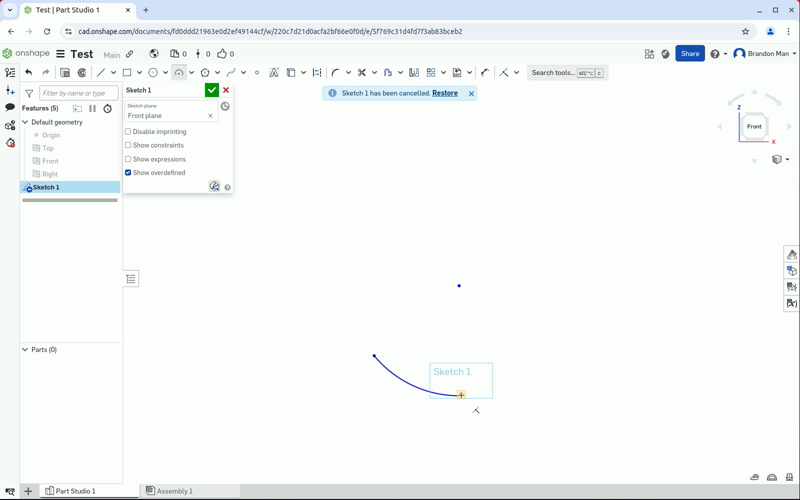
scroll(6)
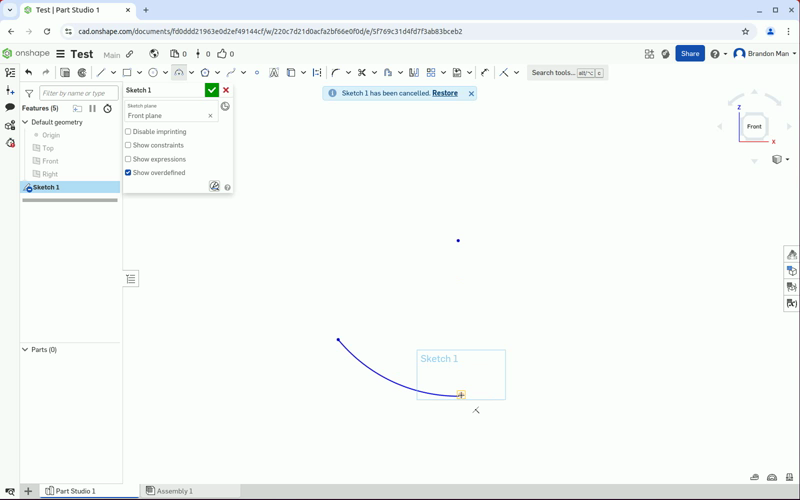
scroll(6)
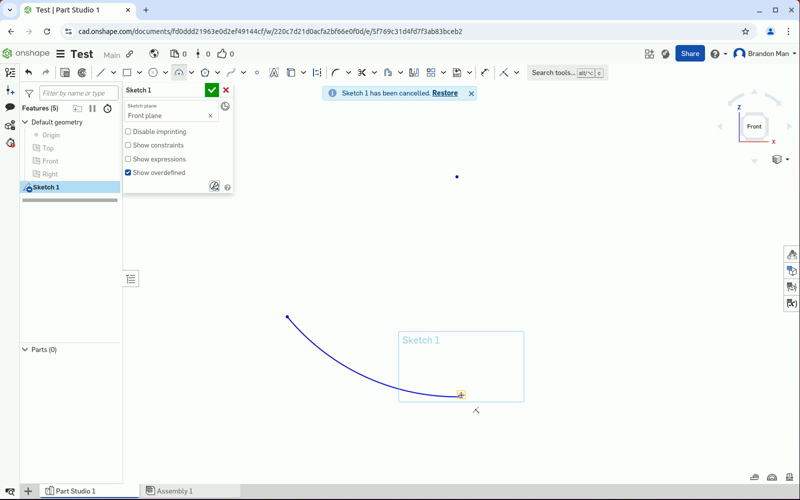
scroll(6)
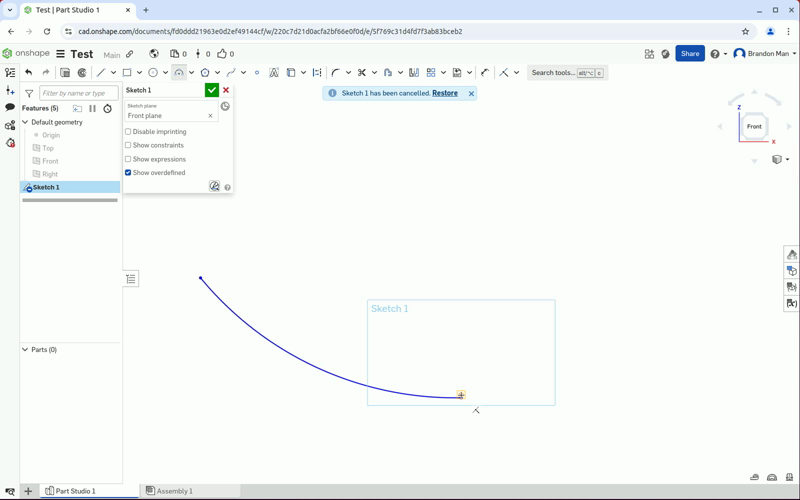
scroll(6)
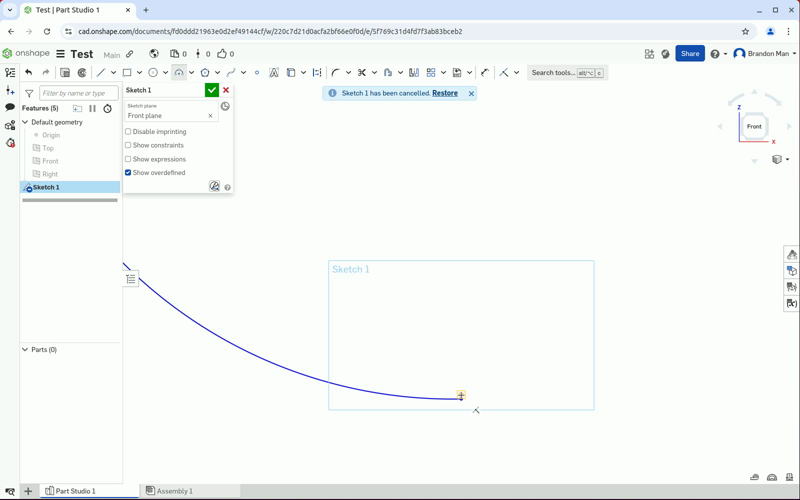
scroll(6)
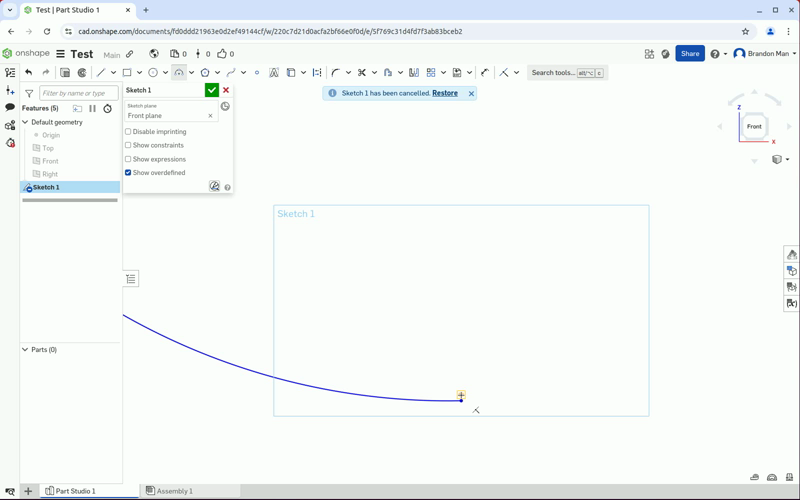
scroll(6)
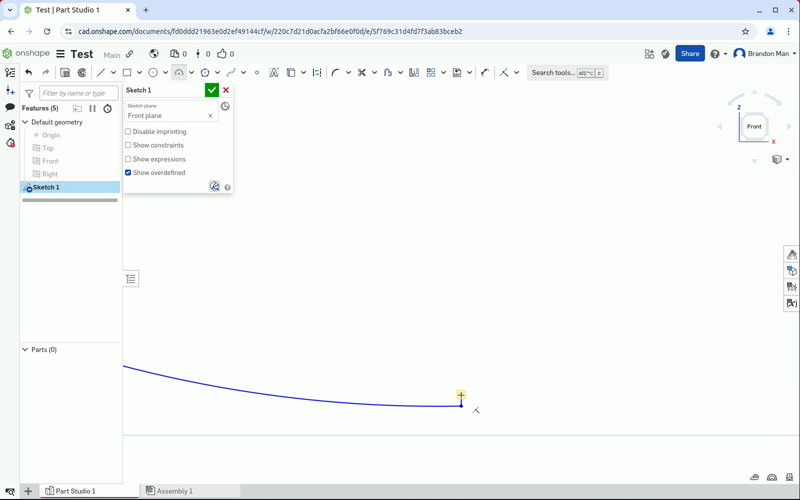
click(461, 394)
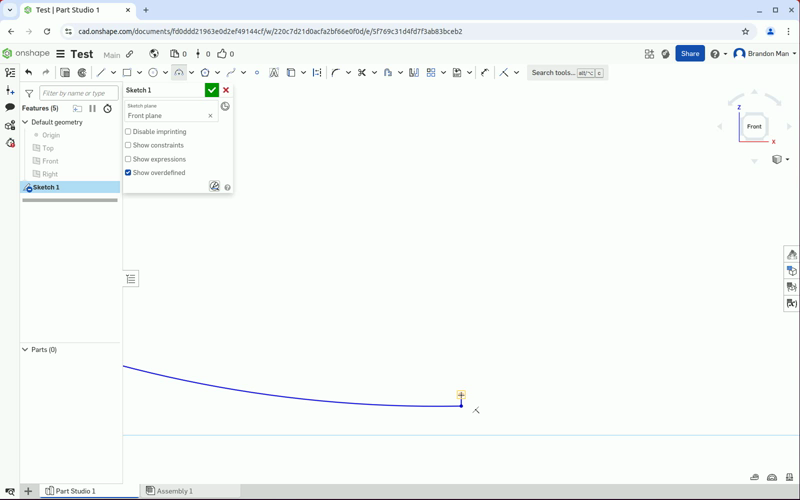
scroll(-6)
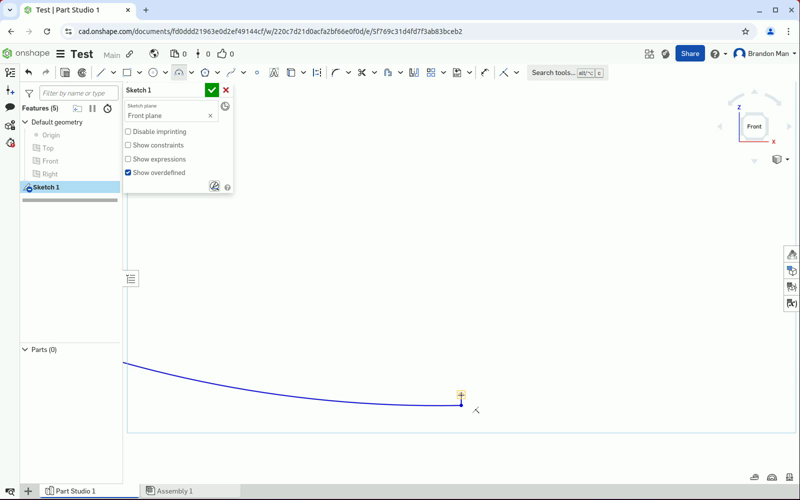
scroll(-6)
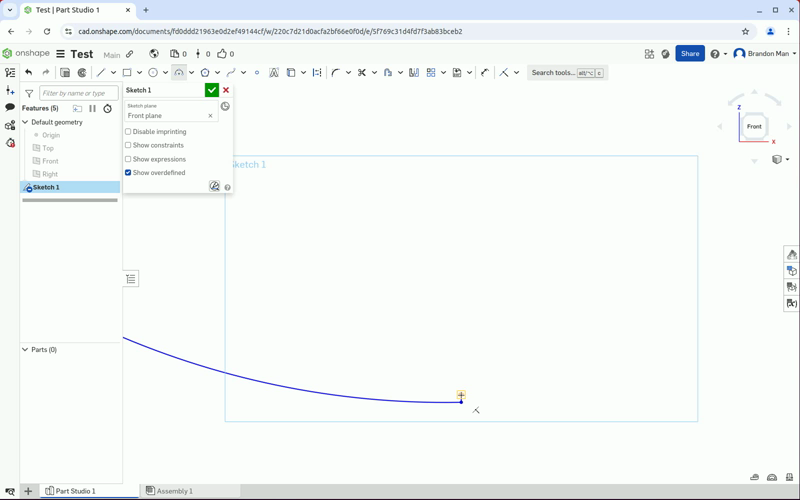
scroll(-6)
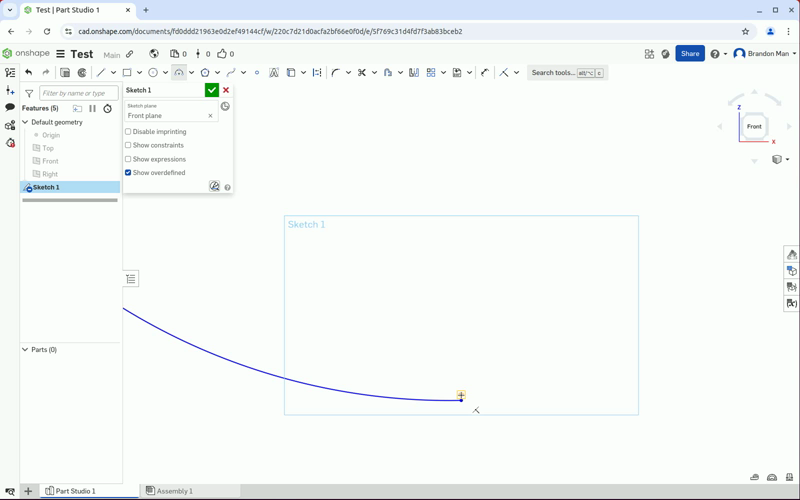
scroll(-6)
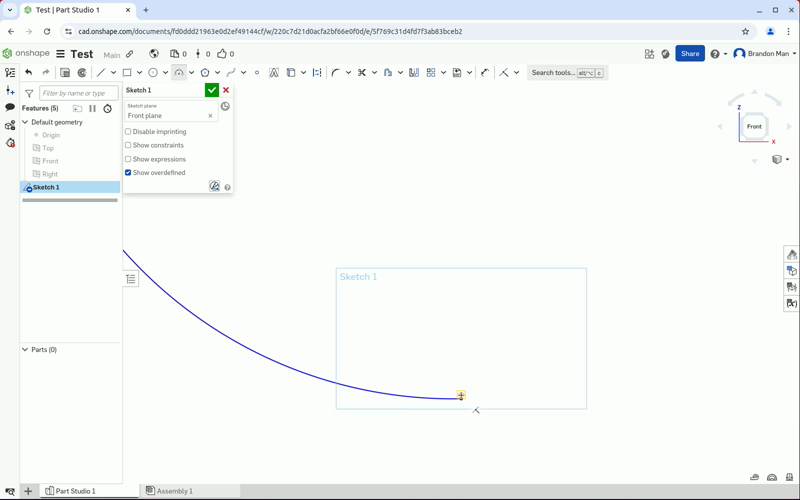
scroll(-6)
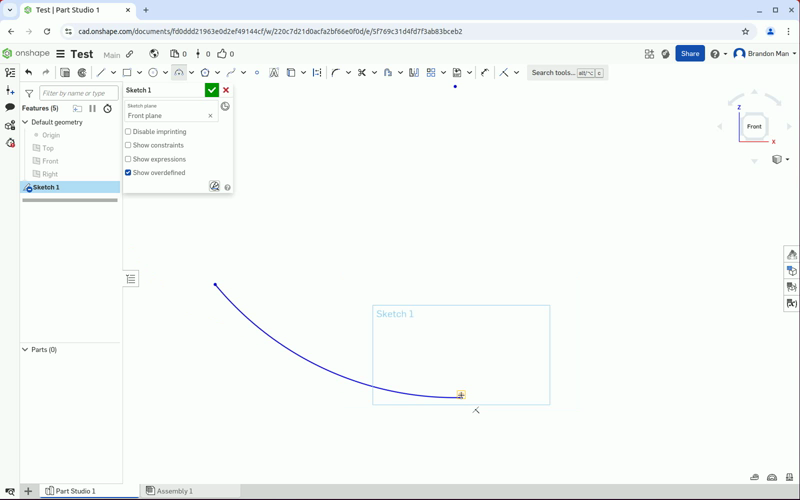
scroll(-6)
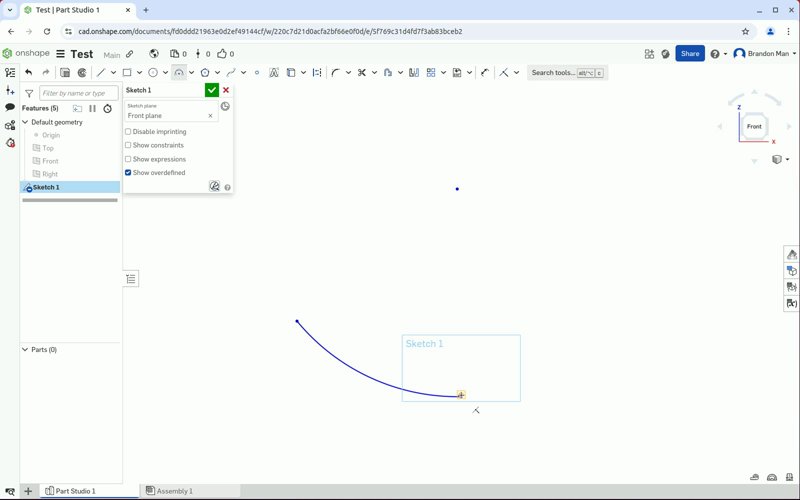
scroll(-6)
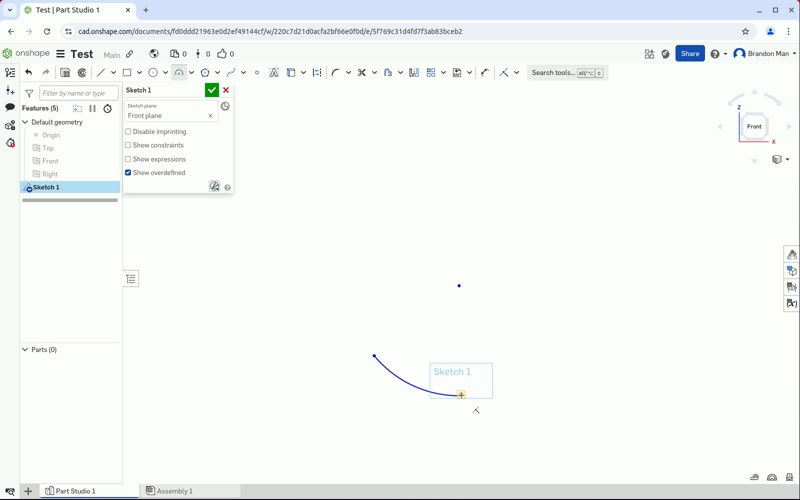
key_down(shift)
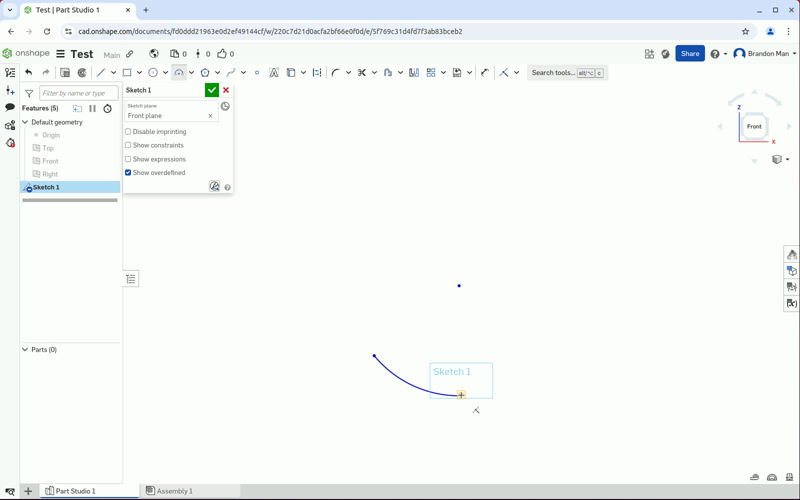
mouse_move(374, 354)
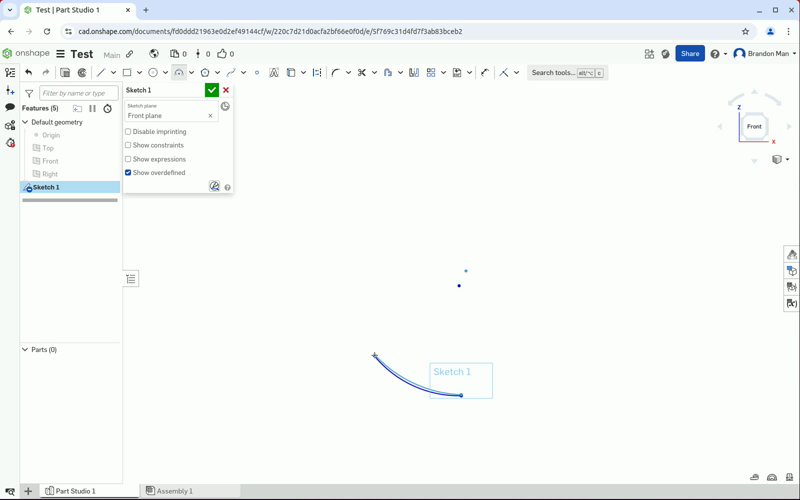
scroll(6)
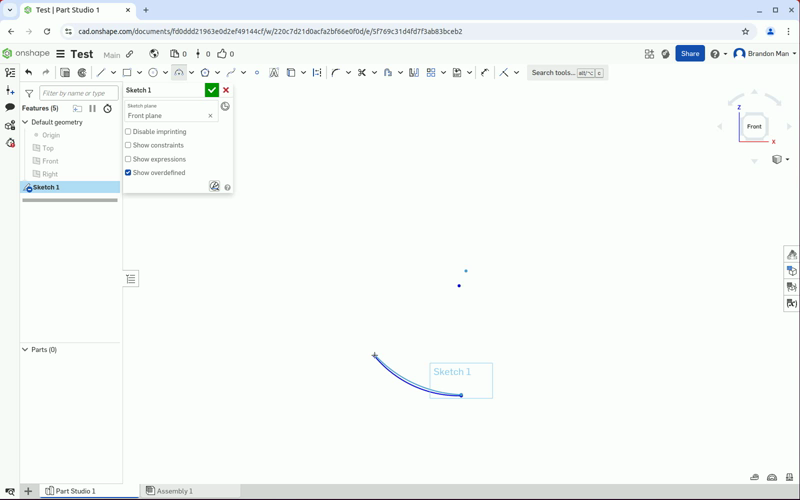
scroll(6)
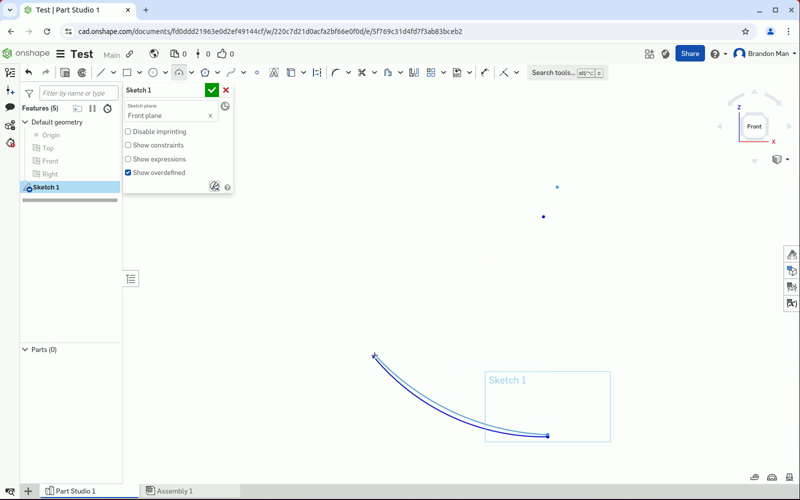
scroll(6)
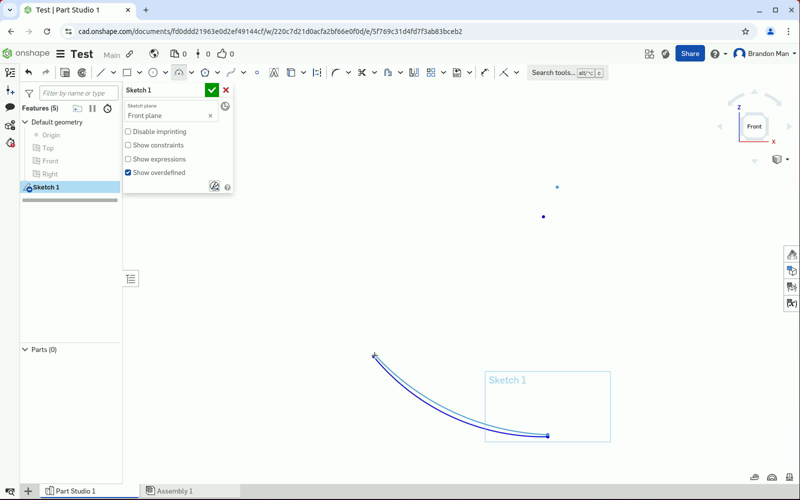
scroll(6)
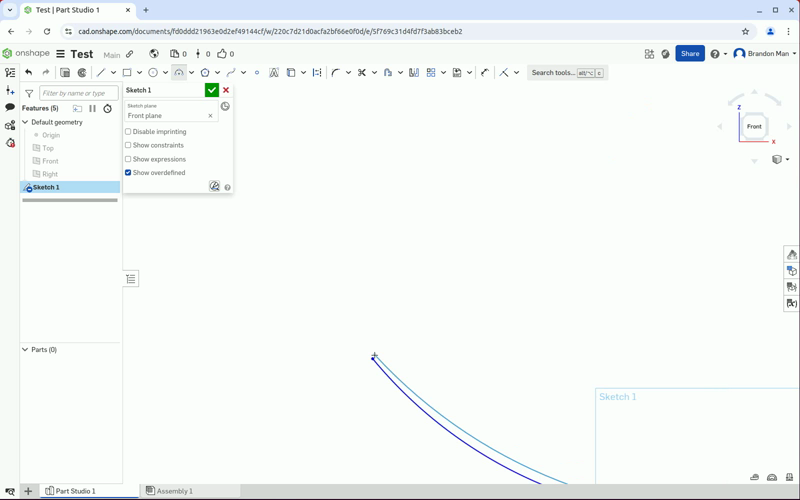
scroll(6)
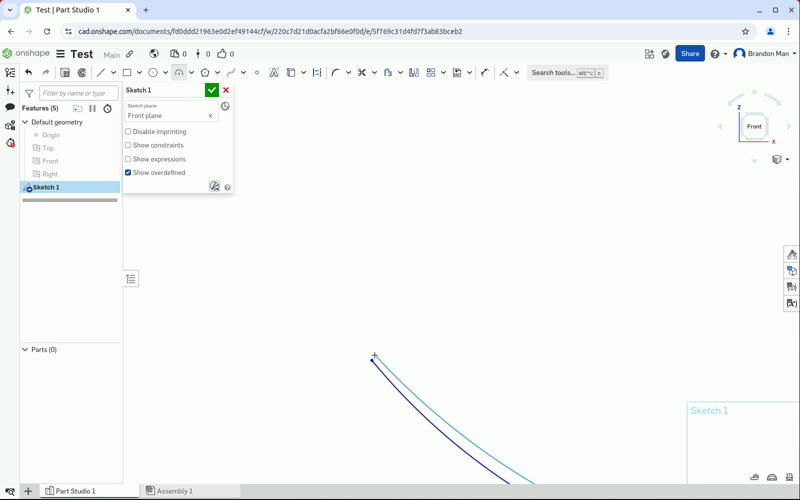
scroll(6)
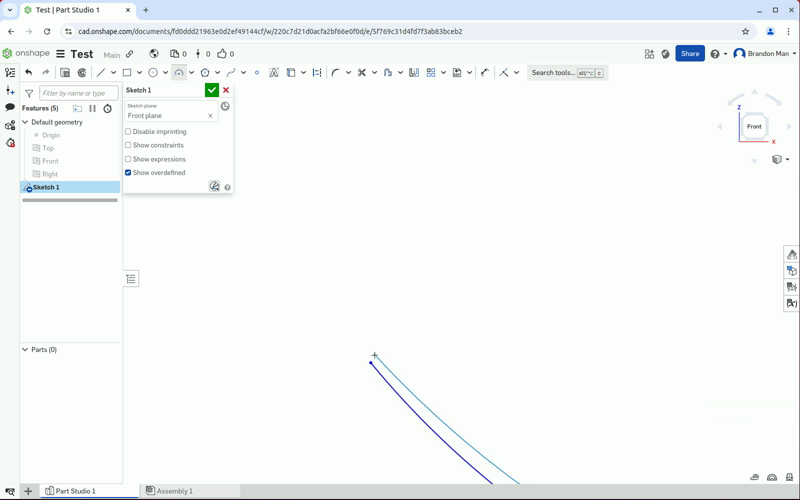
scroll(6)
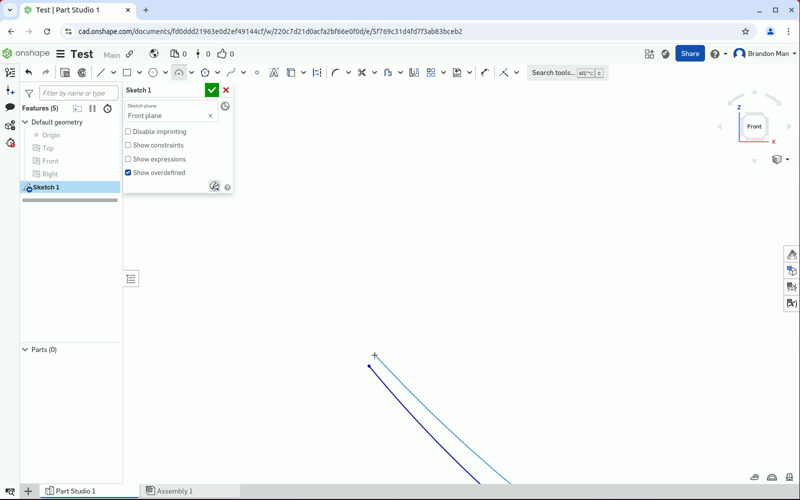
click(374, 354)
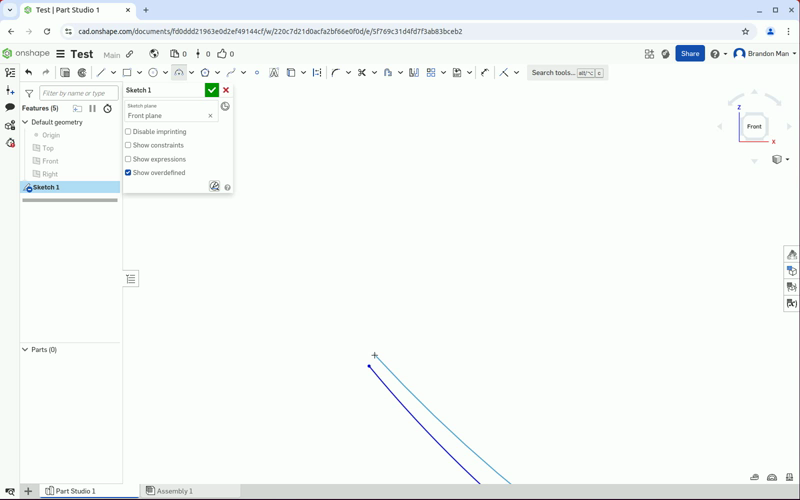
scroll(-6)
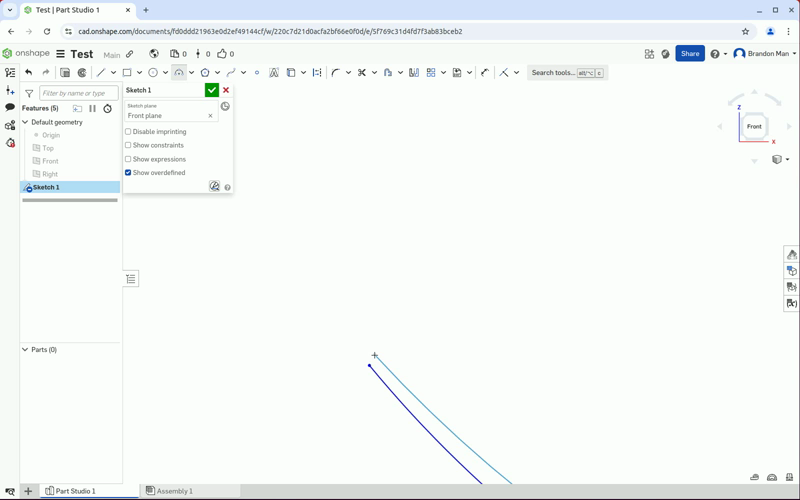
scroll(-6)
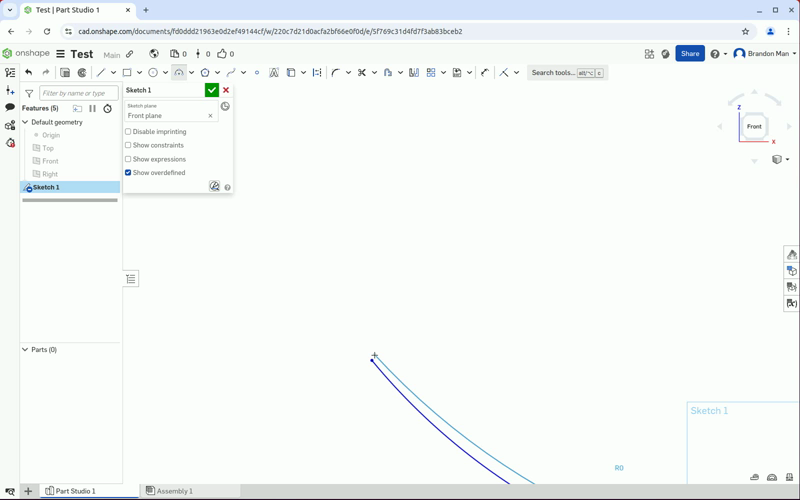
scroll(-6)
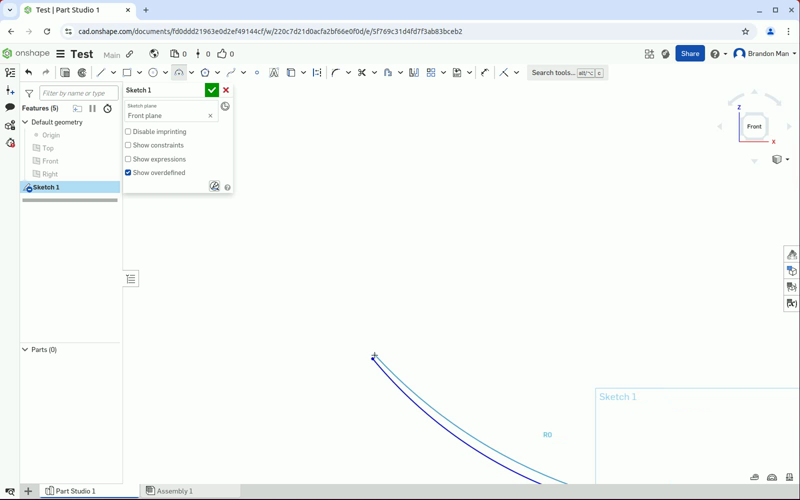
scroll(-6)
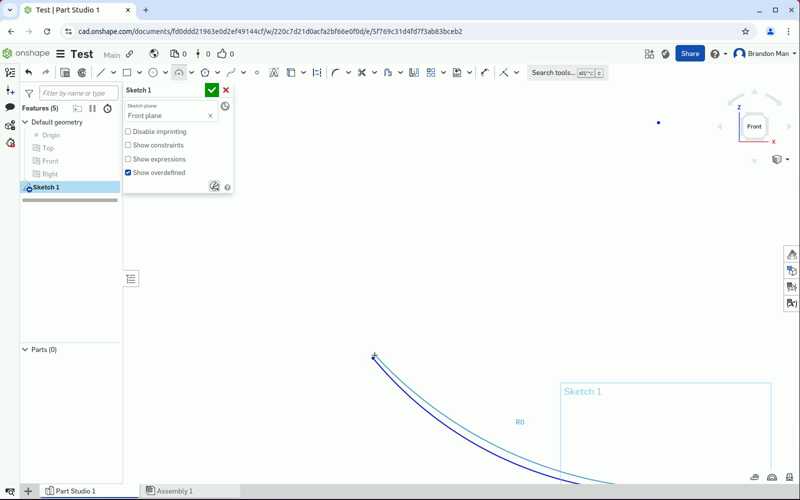
scroll(-6)
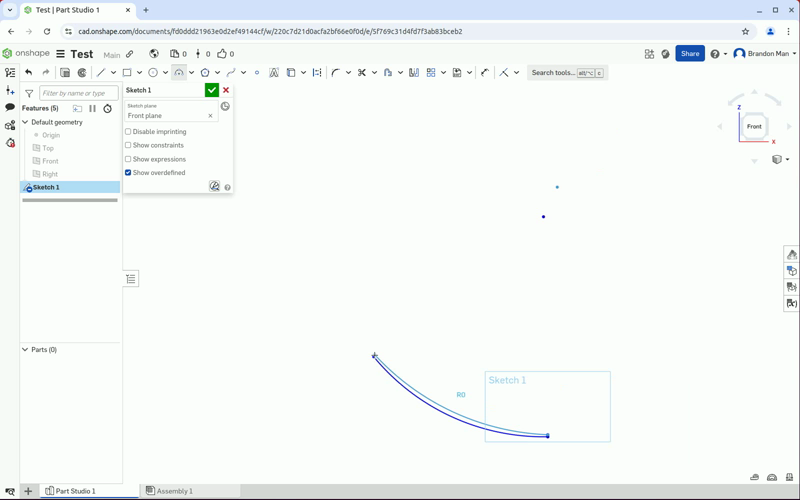
scroll(-6)
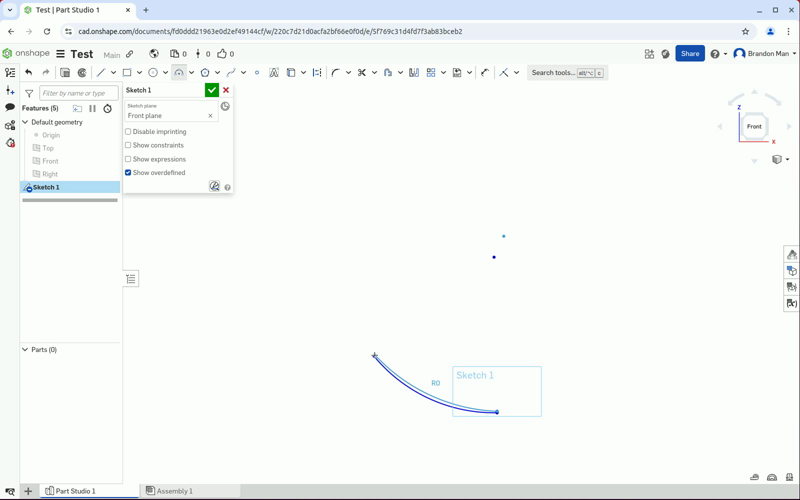
scroll(-6)
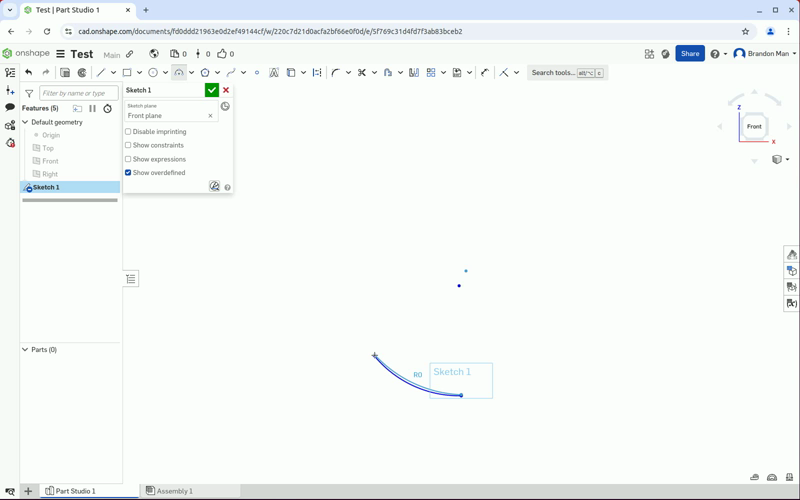
mouse_move(413, 384)
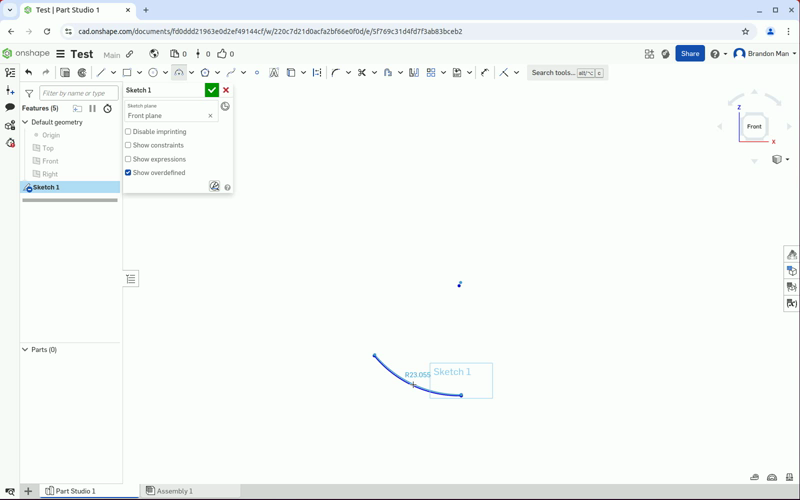
scroll(6)
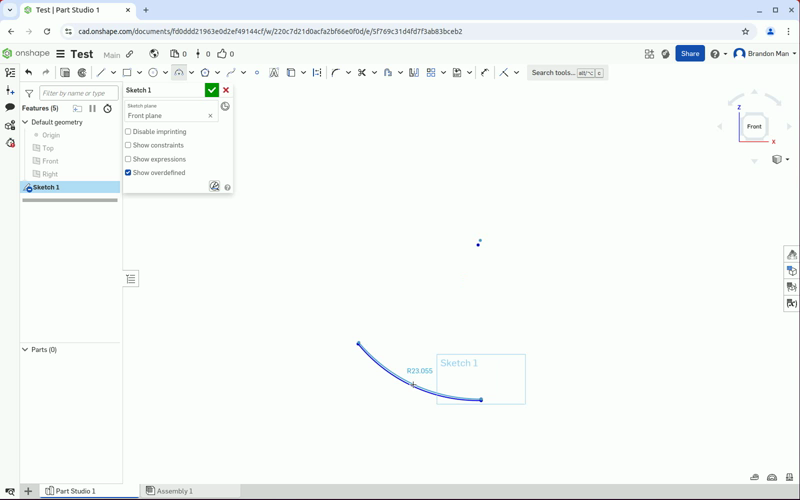
scroll(6)
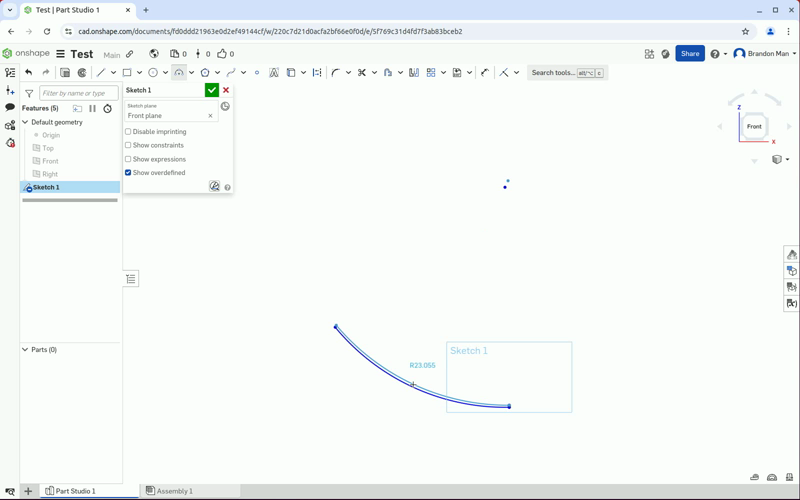
scroll(6)
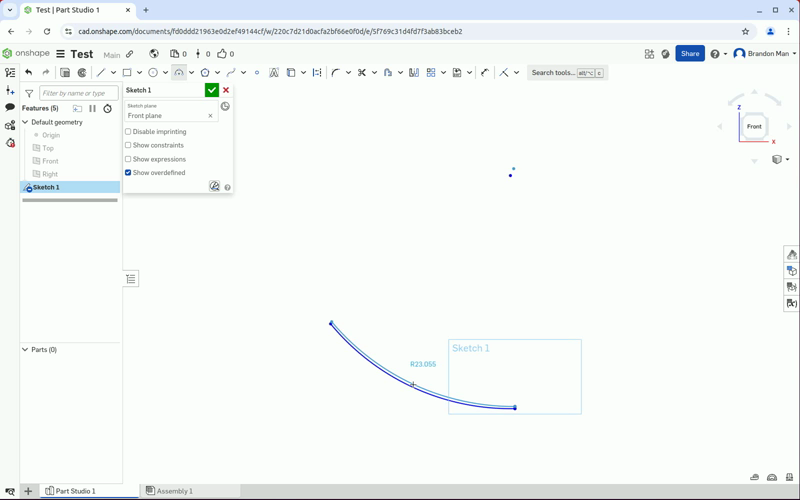
scroll(6)
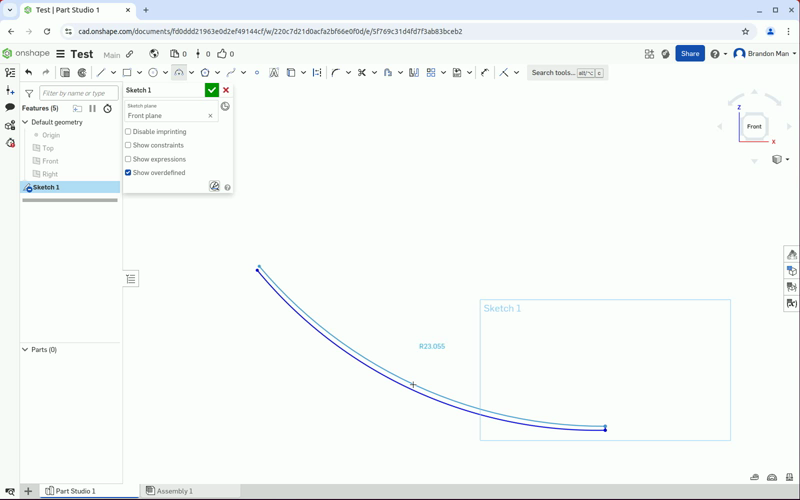
scroll(6)
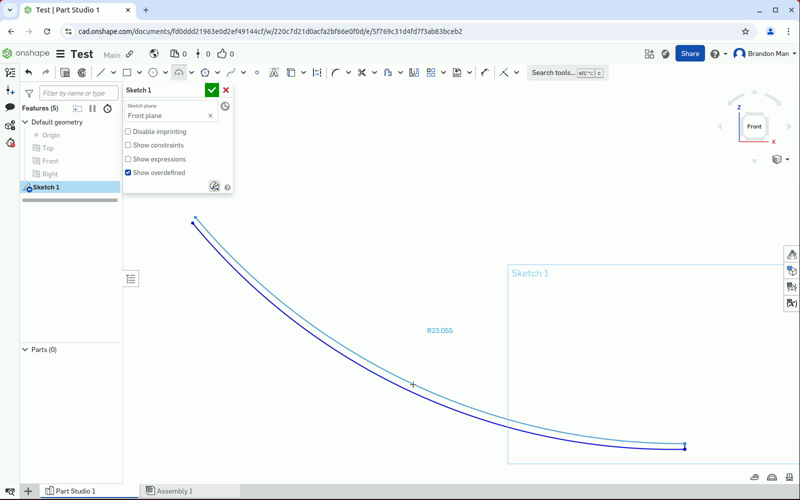
scroll(6)
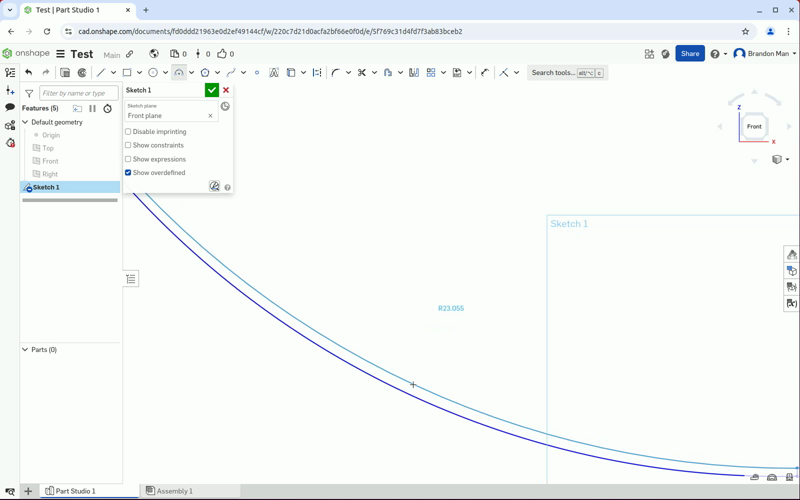
scroll(6)
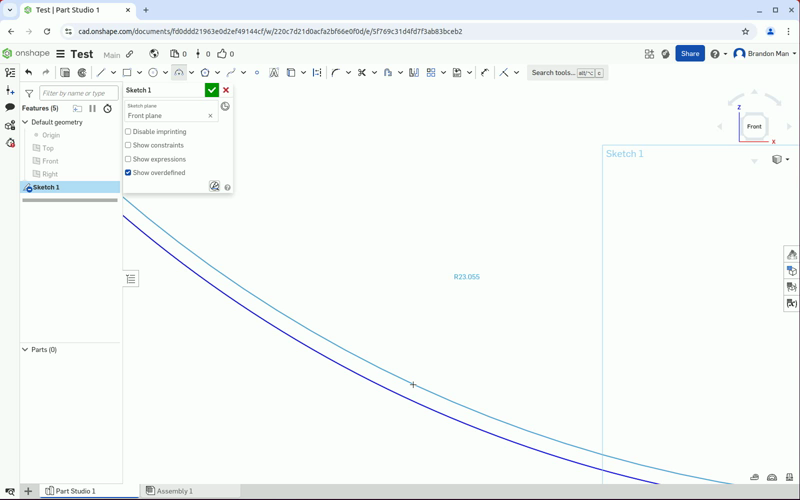
click(413, 384)
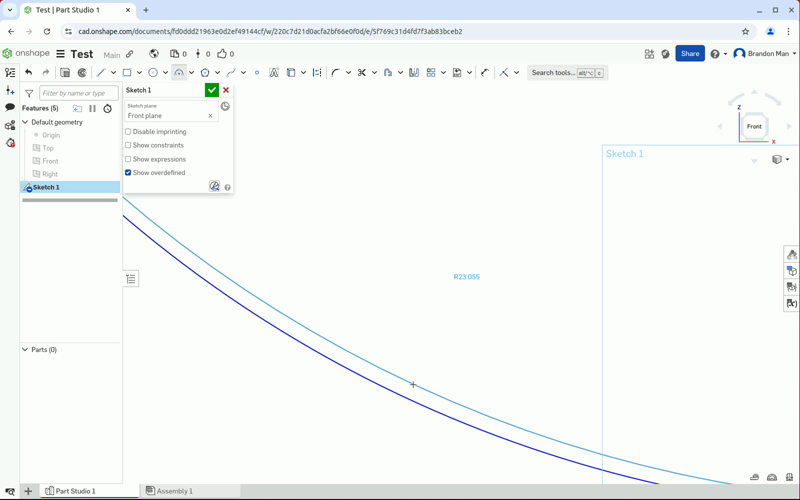
scroll(-6)
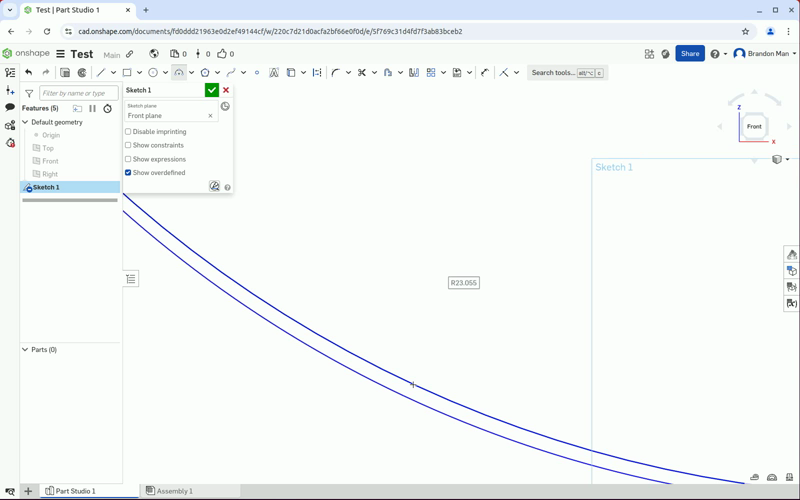
scroll(-6)
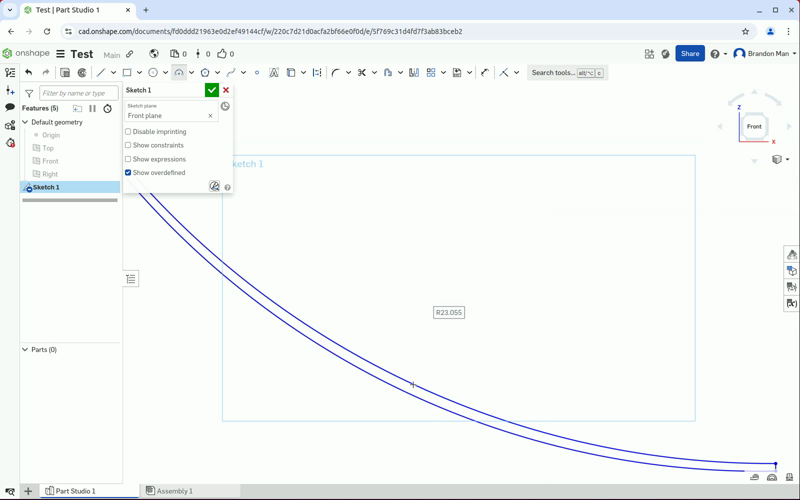
scroll(-6)
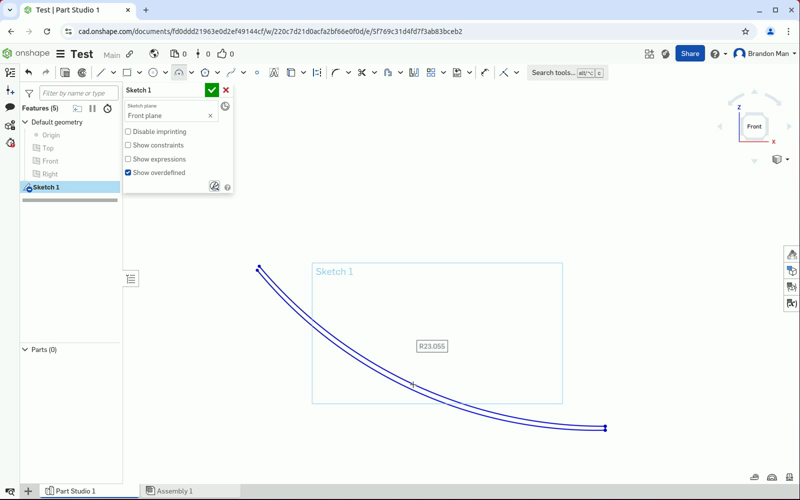
scroll(-6)
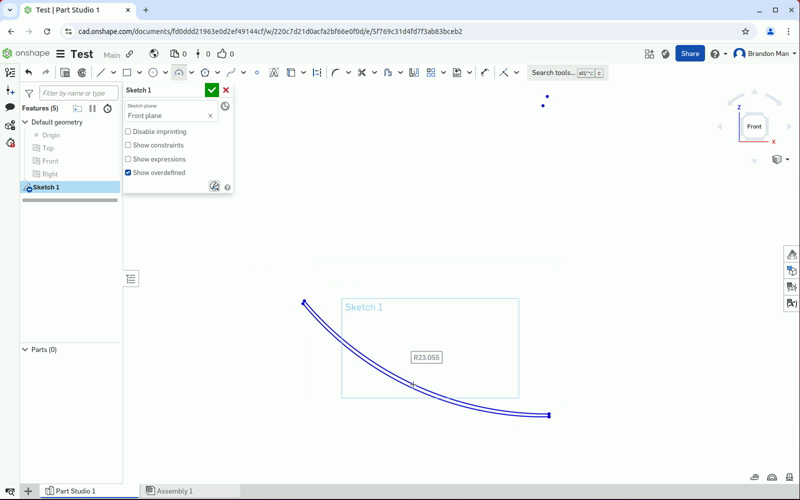
scroll(-6)
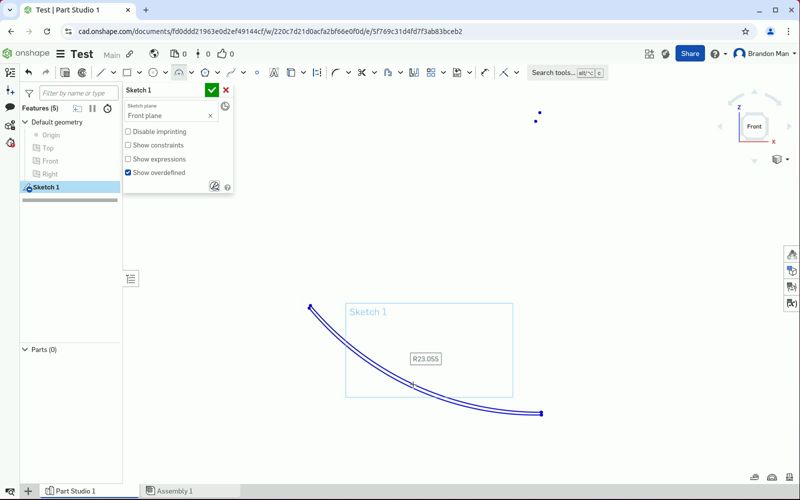
scroll(-6)
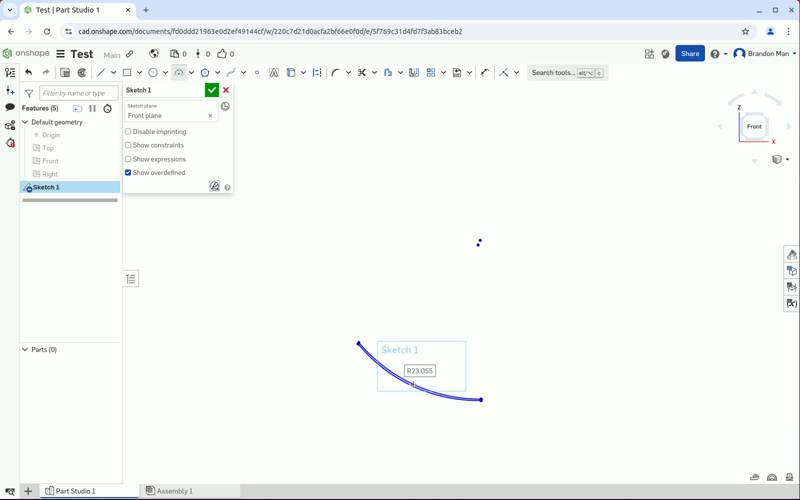
scroll(-6)
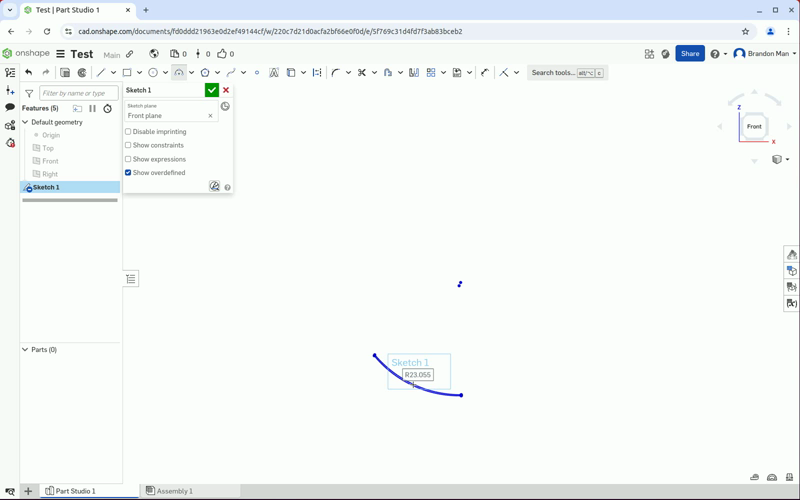
key_up(shift)
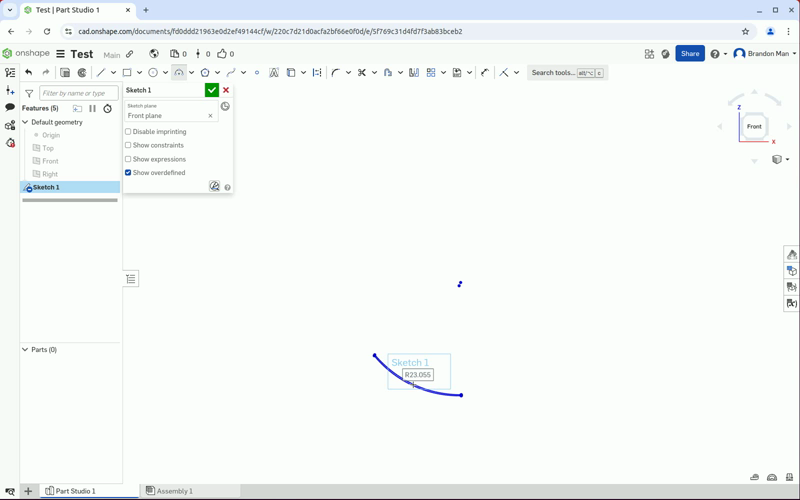
key(esc)
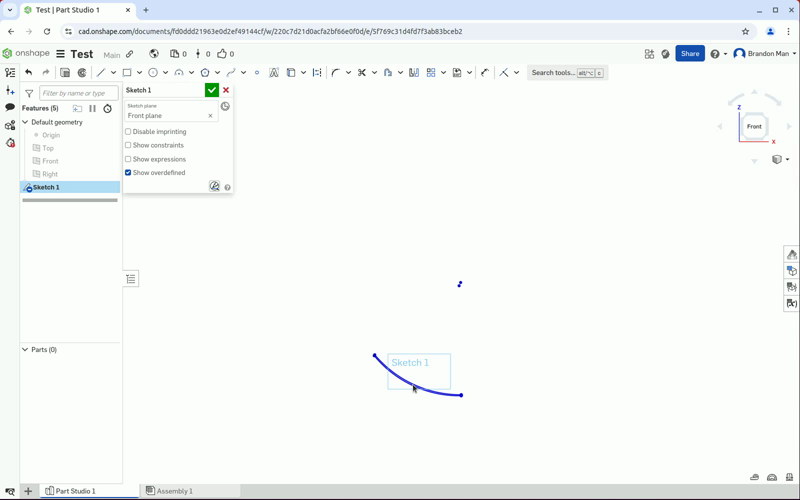
key(l)
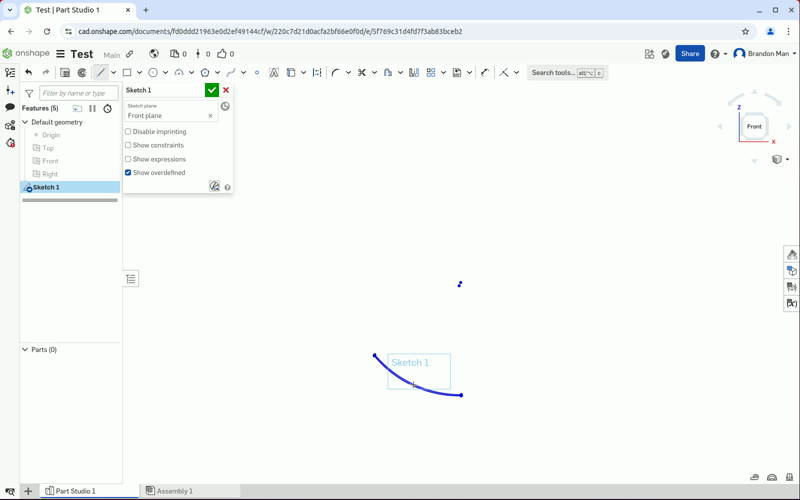
mouse_move(374, 354)
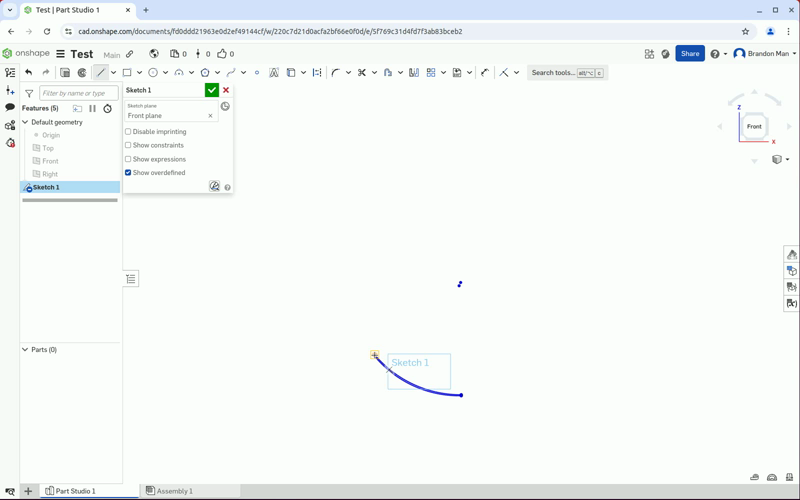
scroll(6)
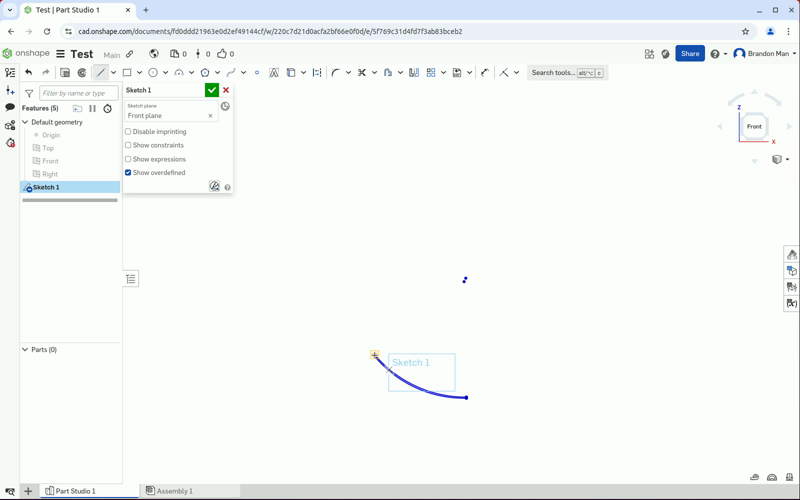
scroll(6)
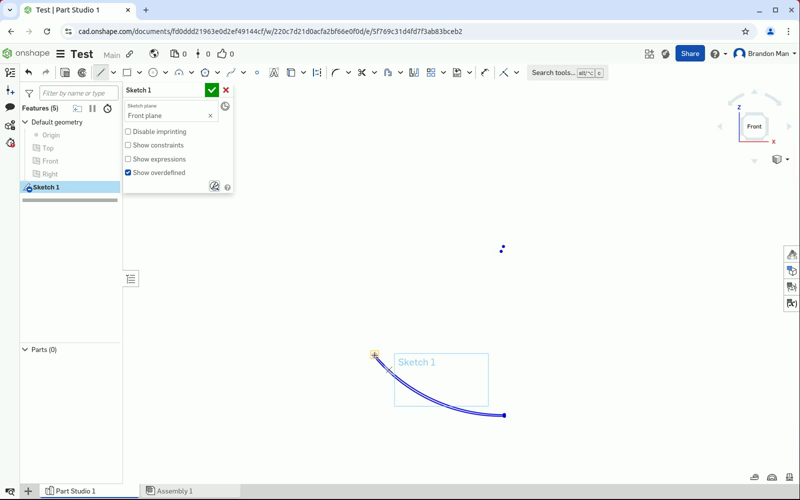
scroll(6)
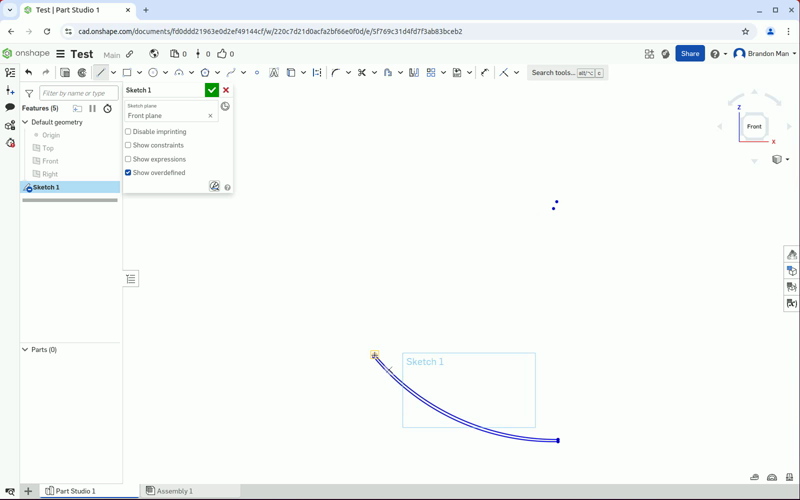
scroll(6)
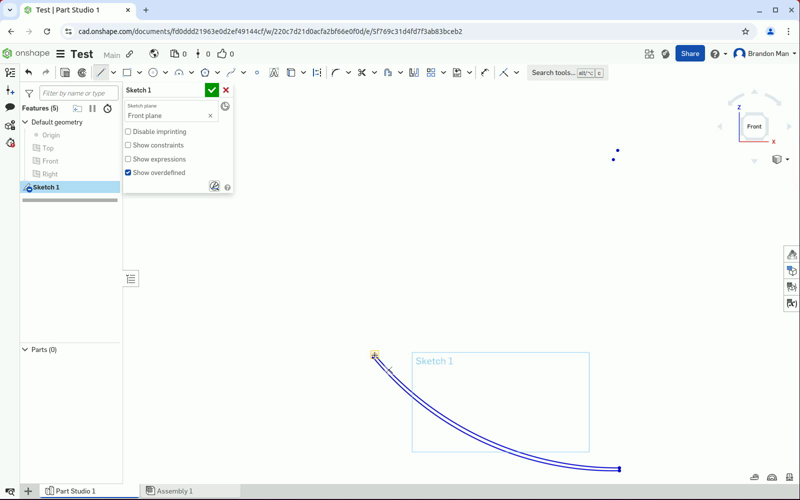
scroll(6)
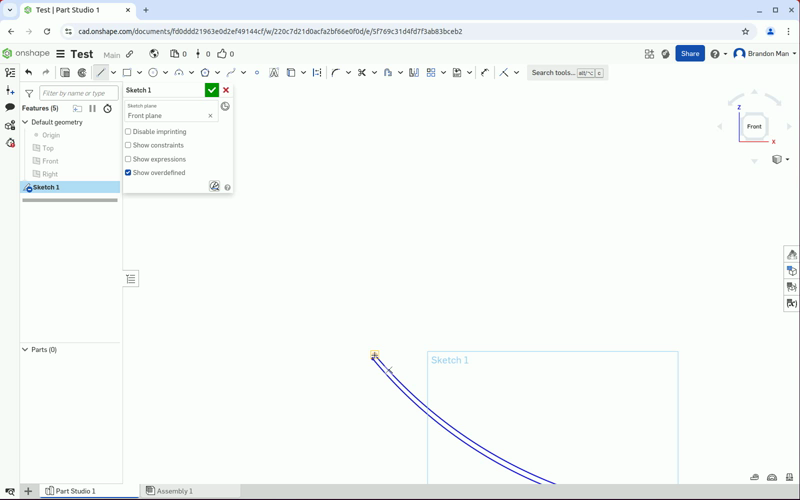
scroll(6)
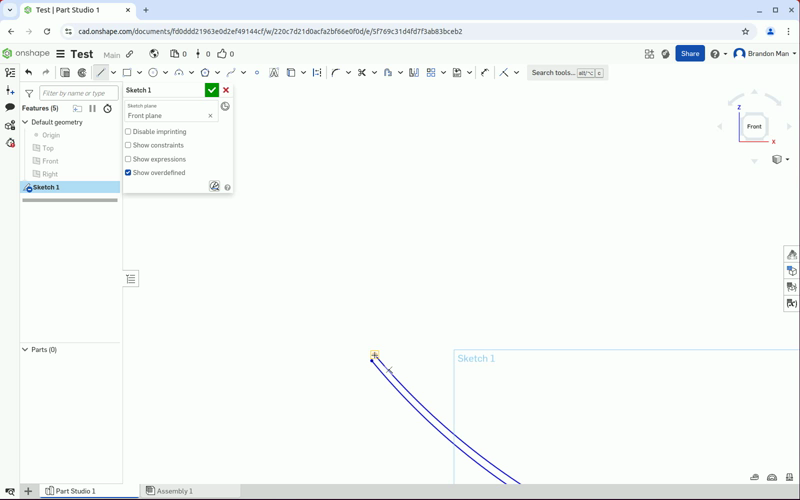
scroll(6)
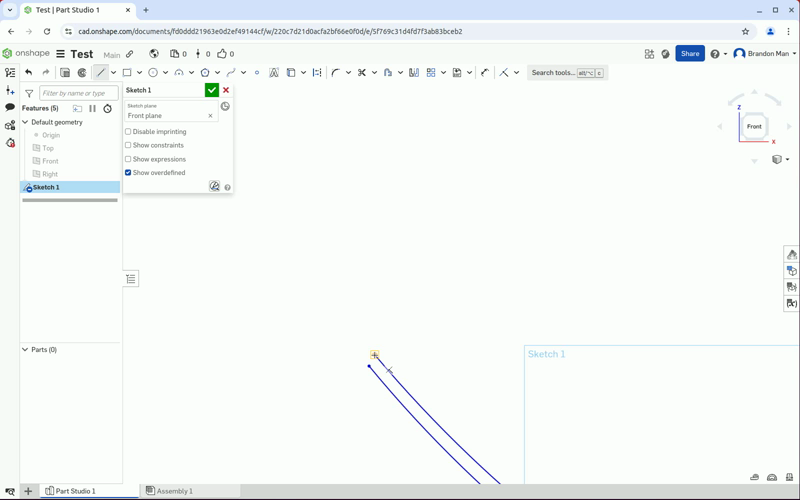
click(374, 354)
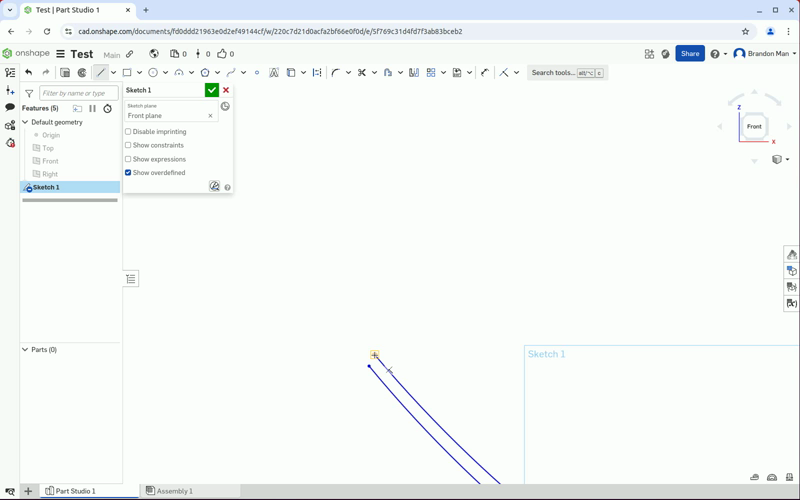
scroll(-6)
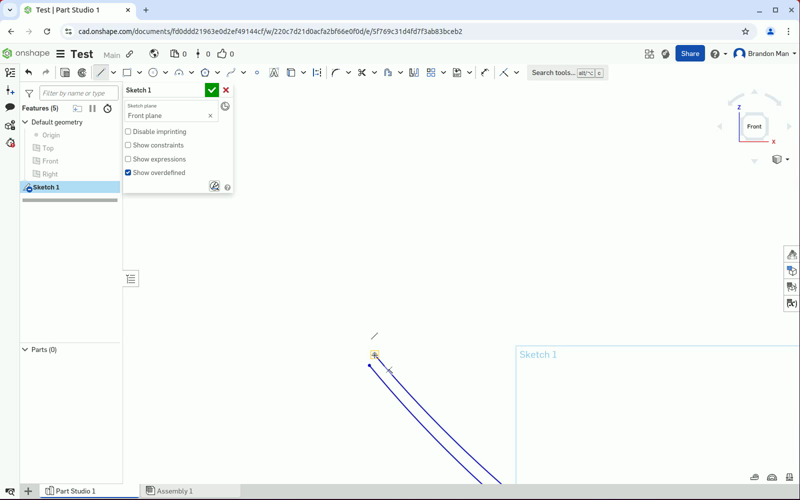
scroll(-6)
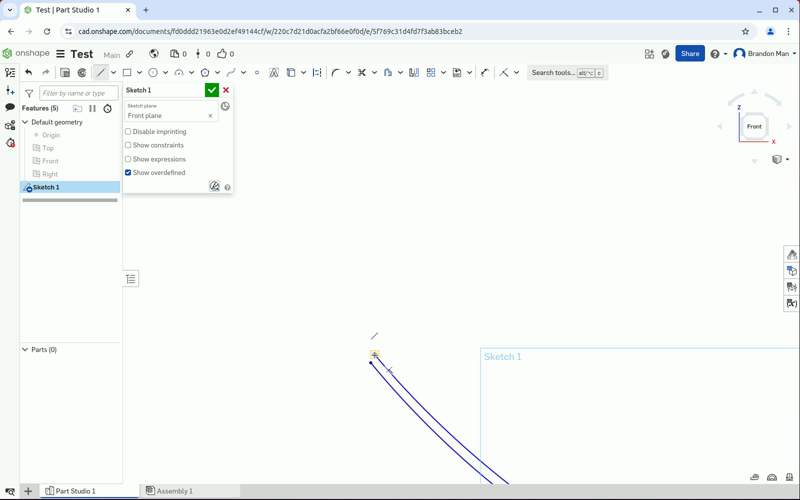
scroll(-6)
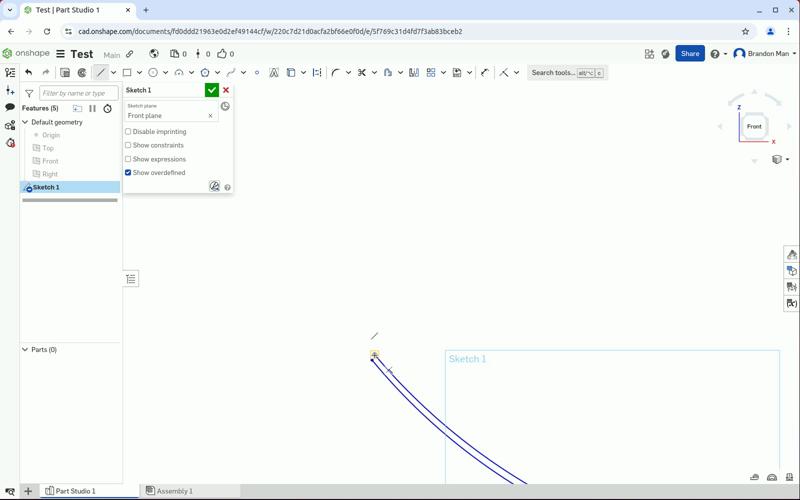
scroll(-6)
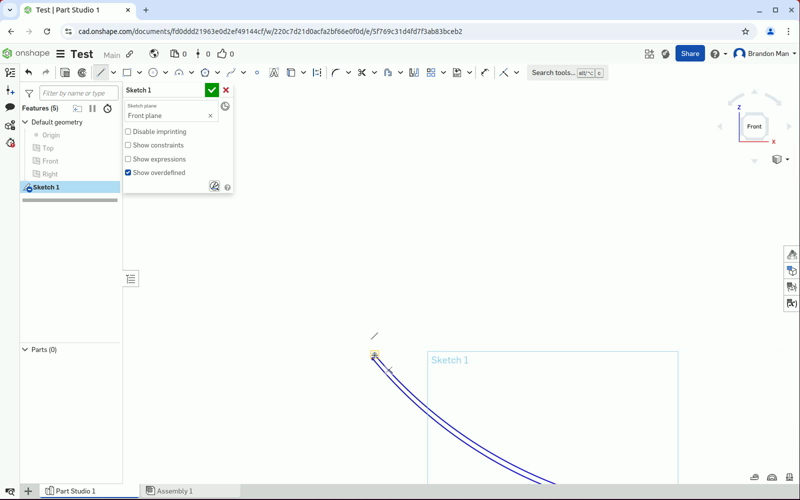
scroll(-6)
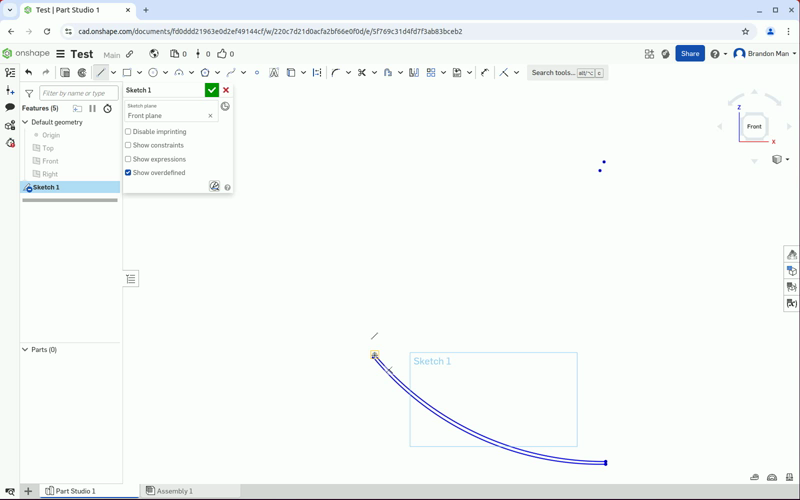
scroll(-6)
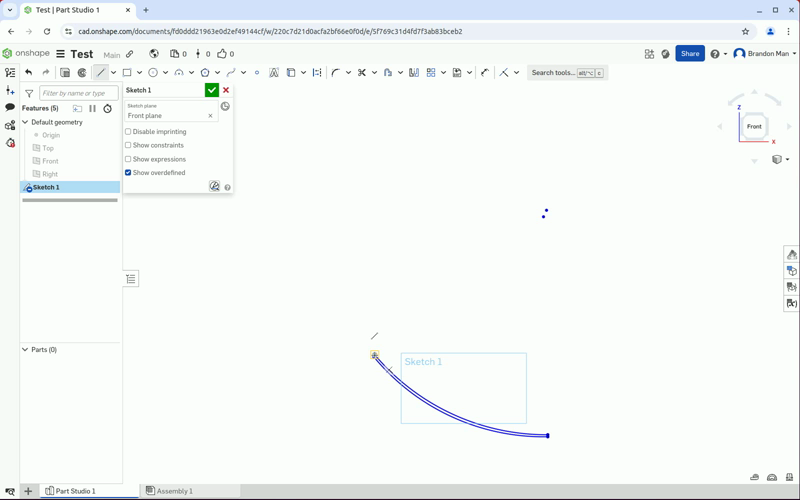
scroll(-6)
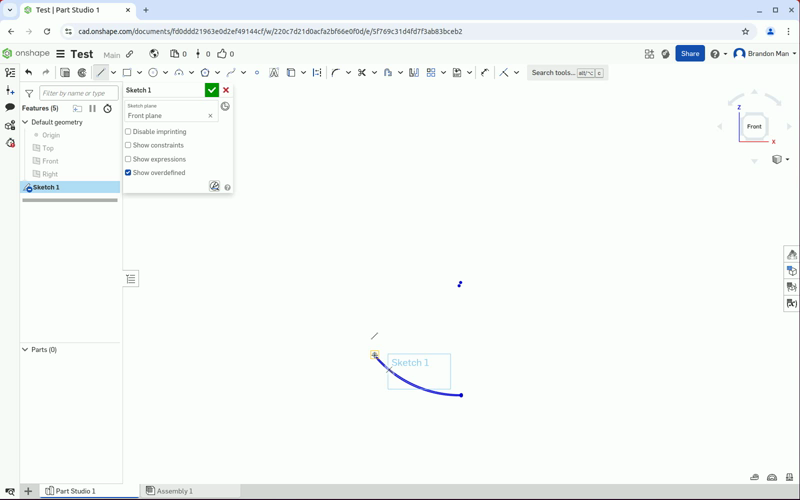
mouse_move(404, 354)
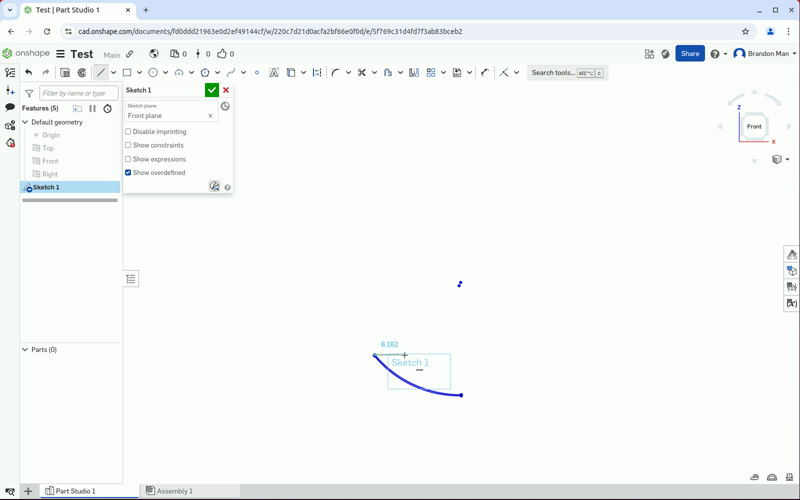
key_down(shift)
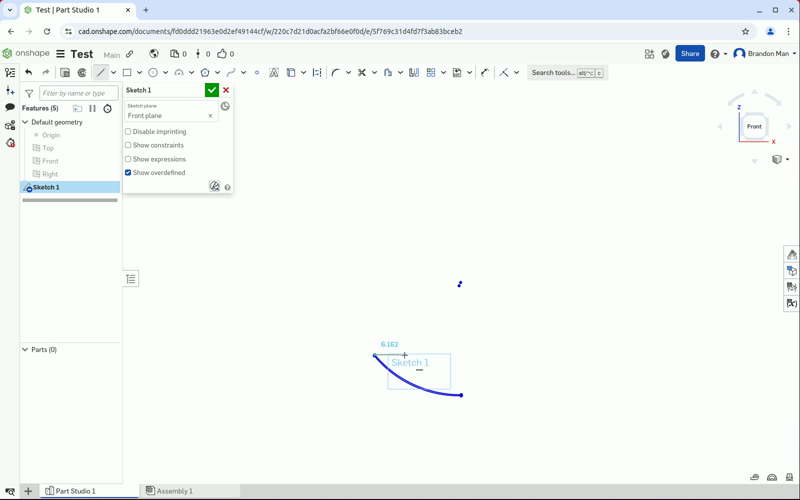
mouse_move(374, 355)
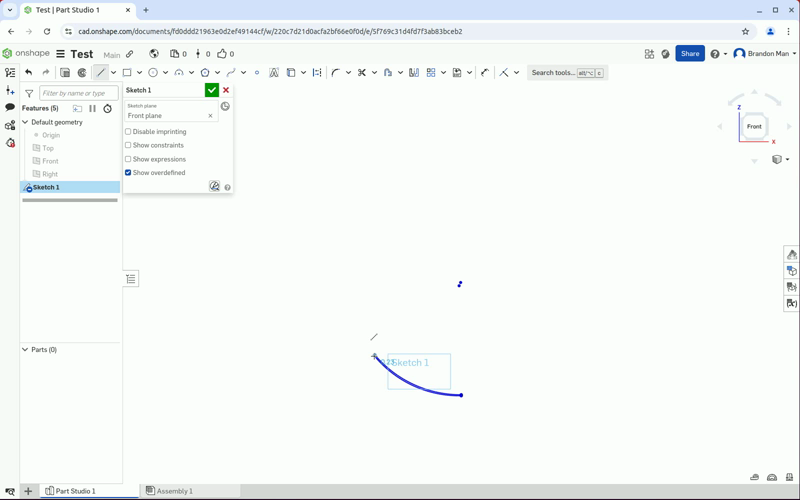
scroll(6)
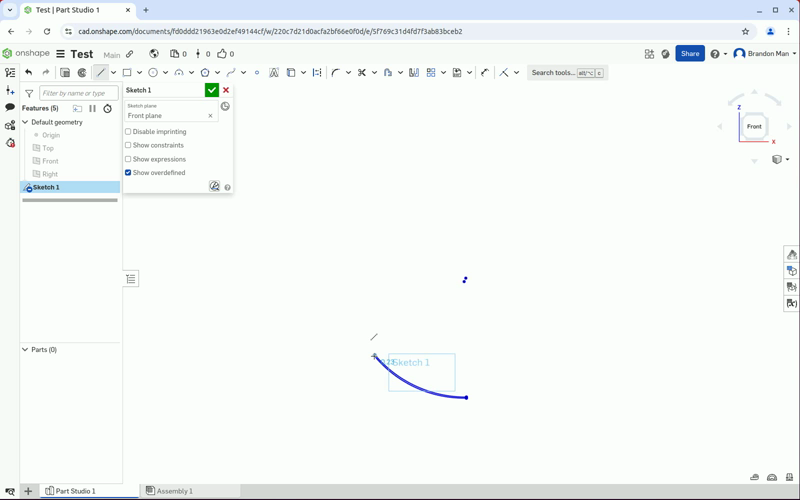
scroll(6)
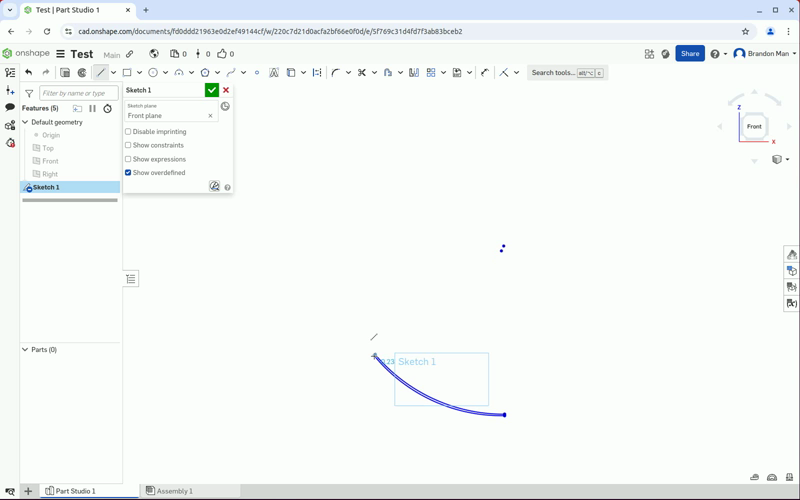
scroll(6)
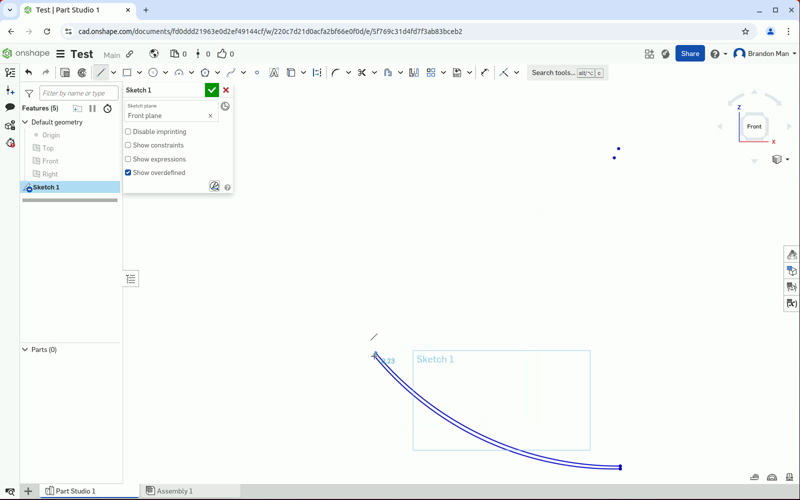
scroll(6)
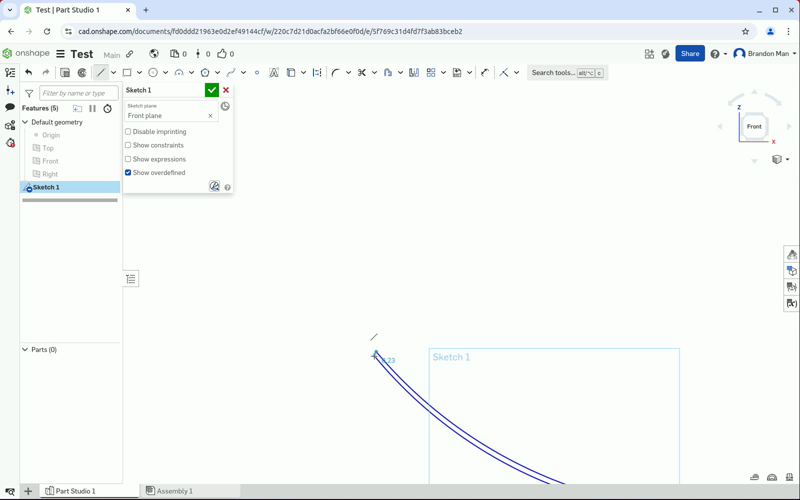
scroll(6)
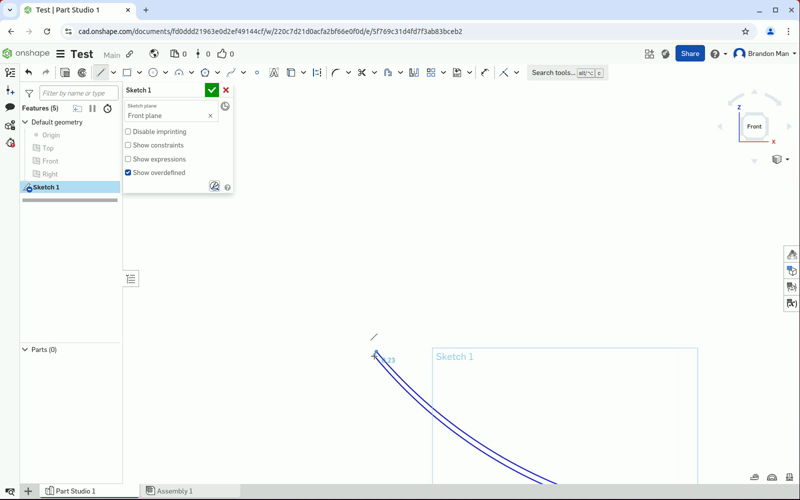
scroll(6)
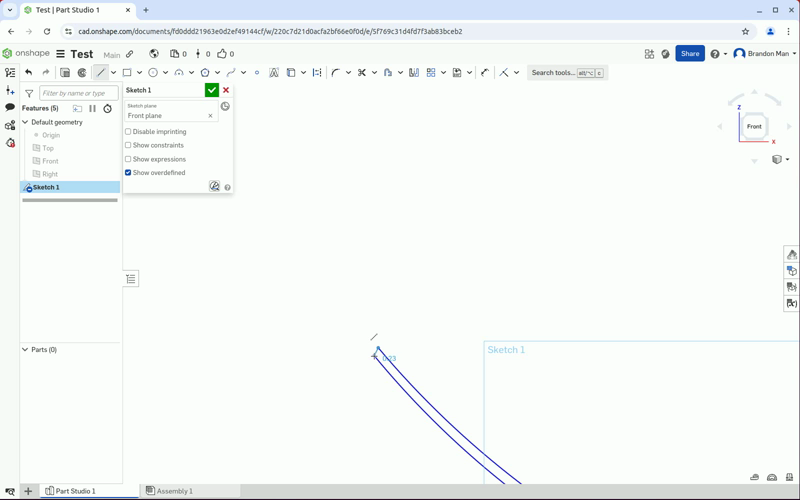
scroll(6)
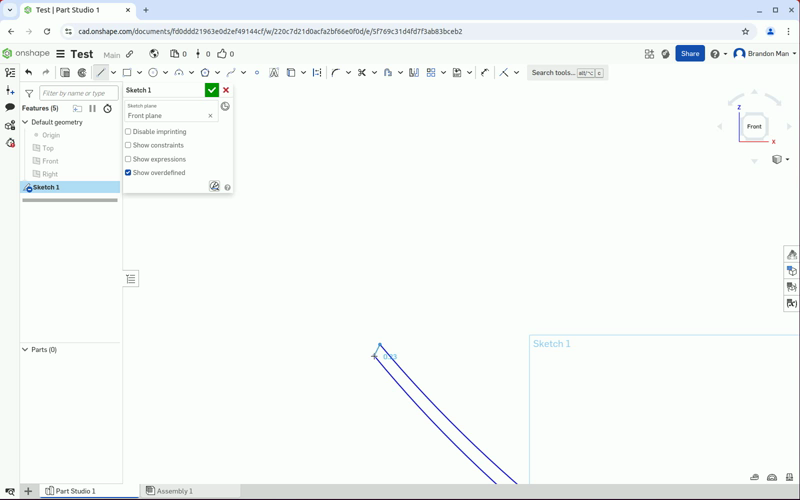
key_up(shift)
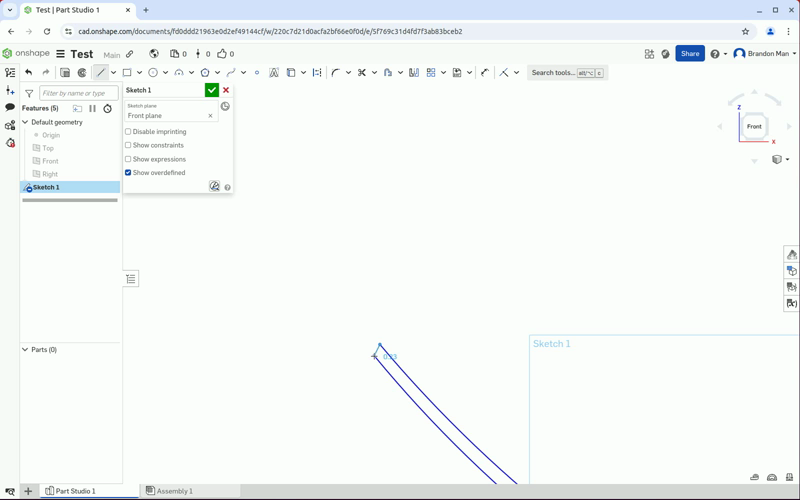
click(374, 355)
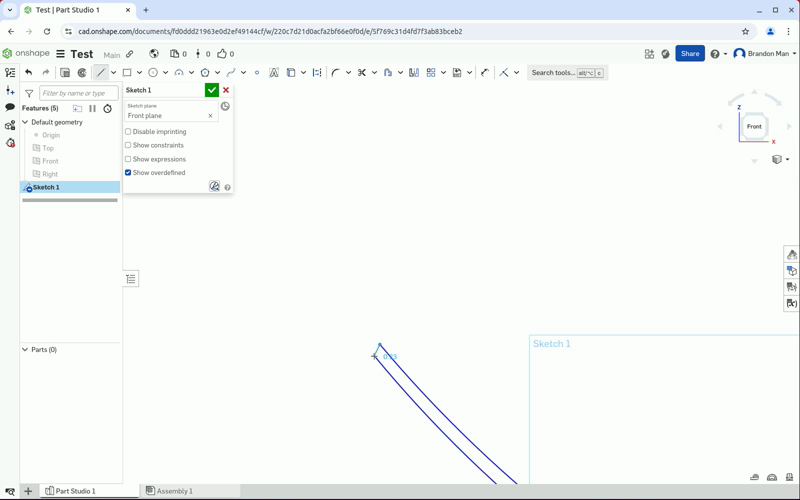
scroll(-6)
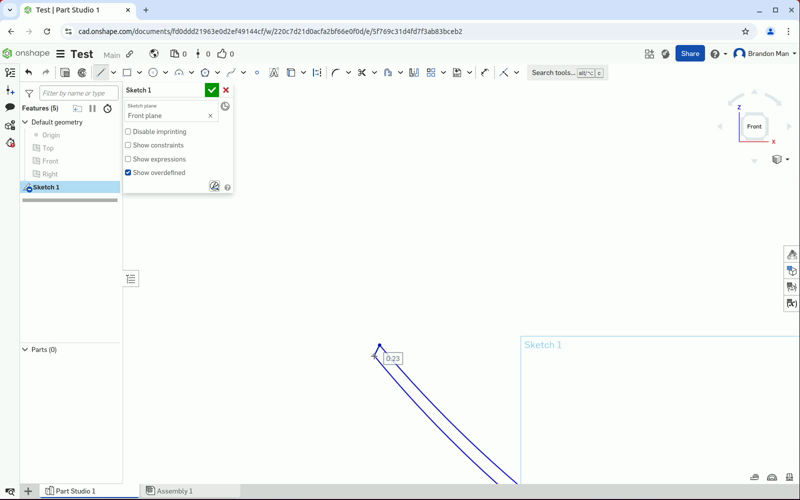
scroll(-6)
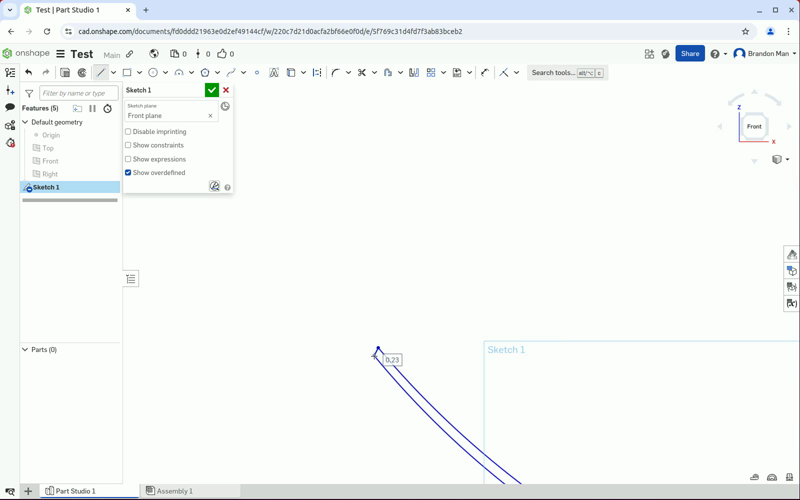
scroll(-6)
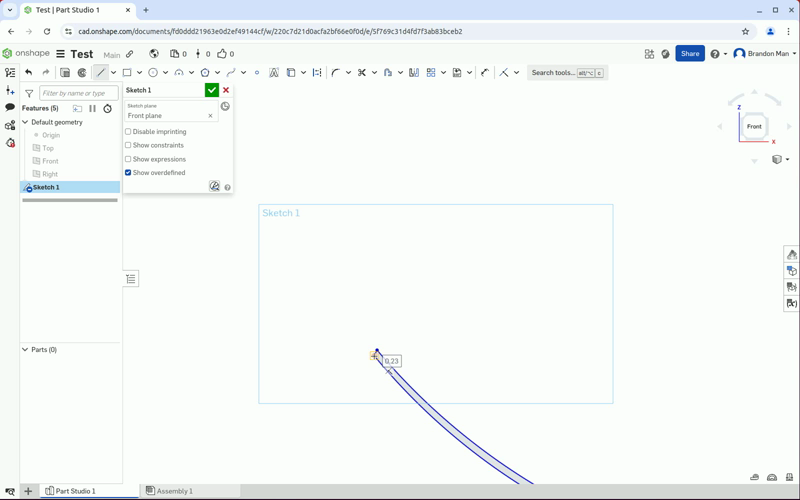
scroll(-6)
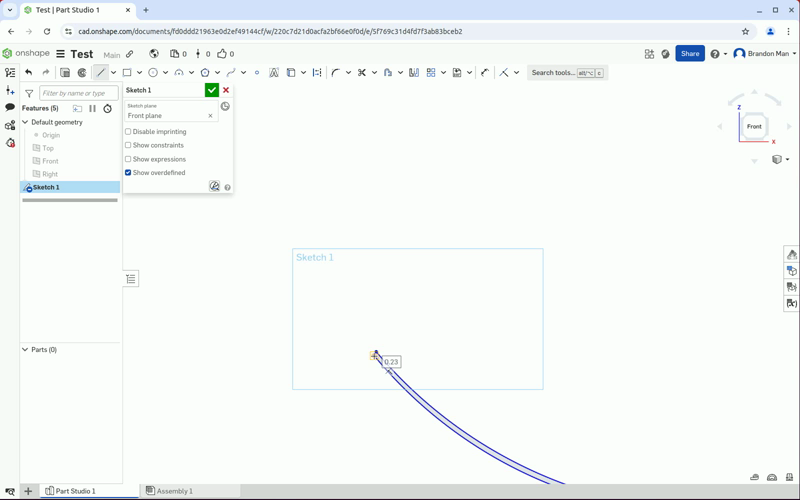
scroll(-6)
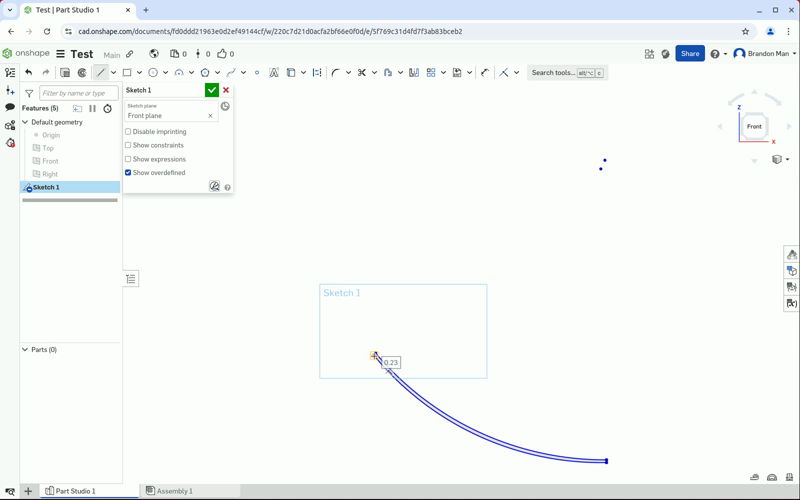
scroll(-6)
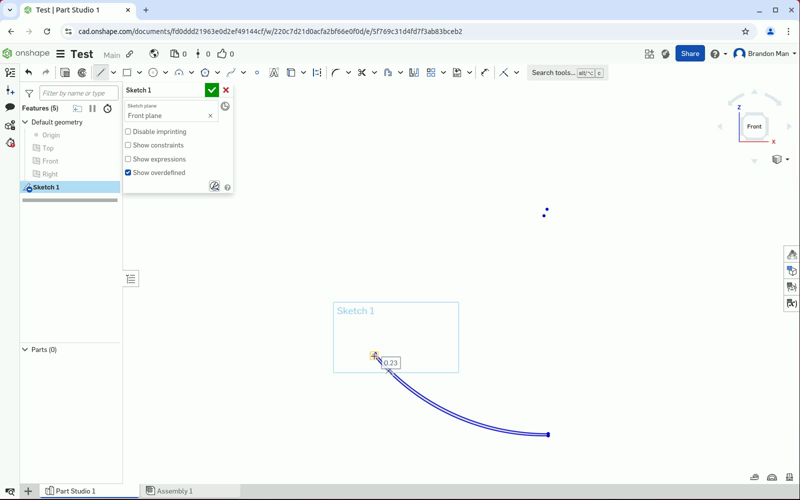
scroll(-6)
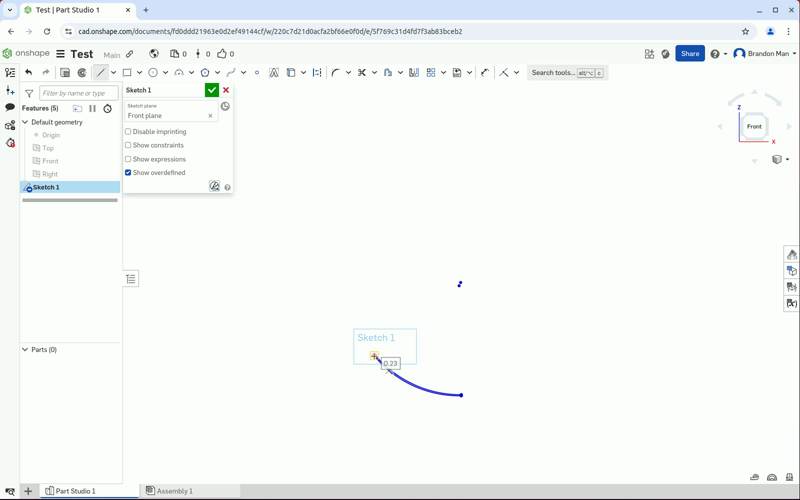
key(esc)
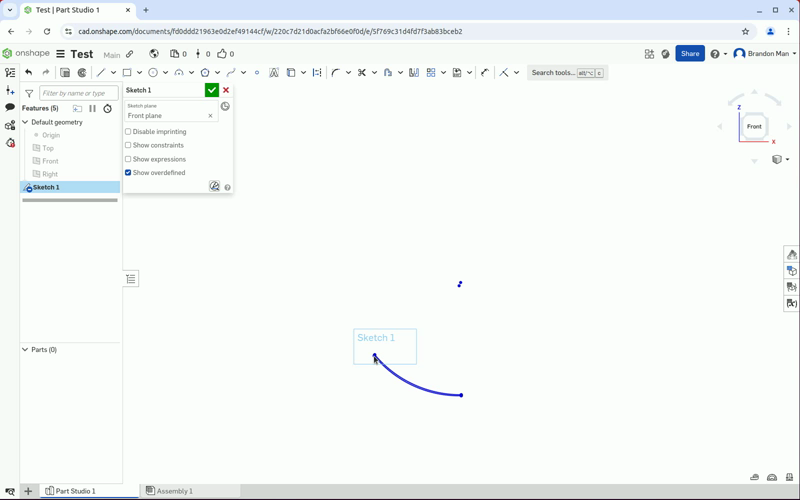
mouse_move(400, 377)
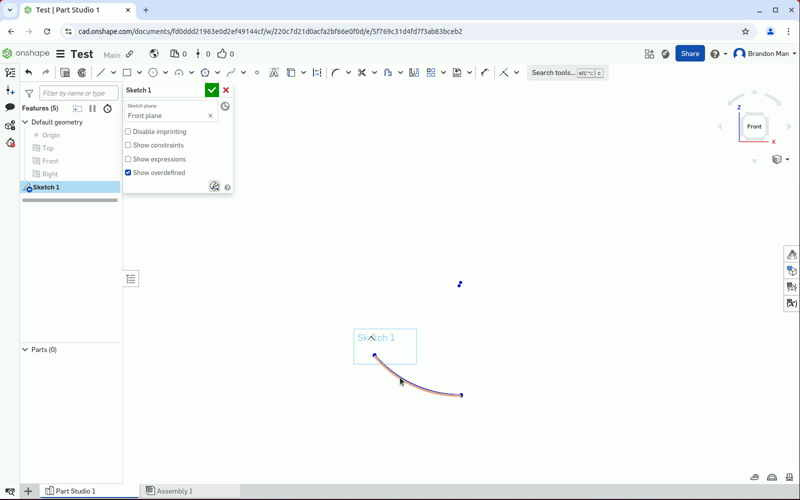
scroll(6)
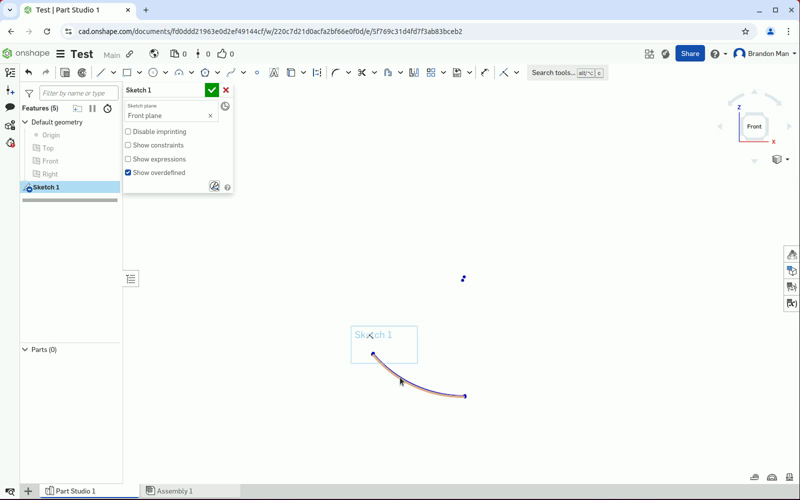
scroll(6)
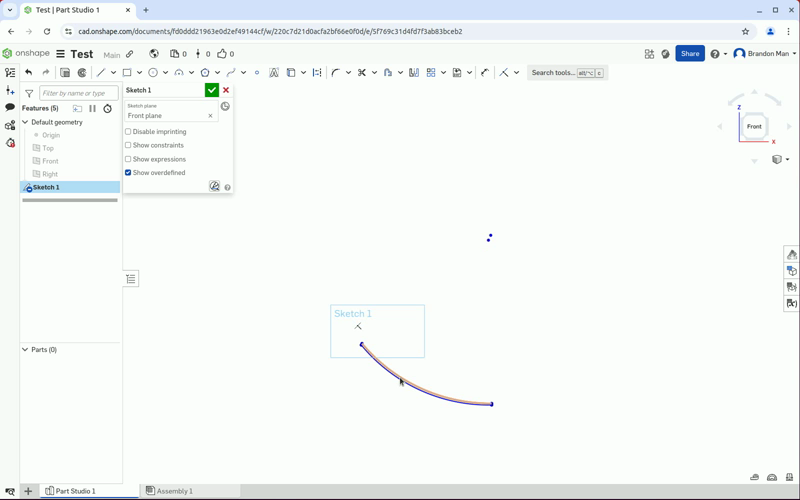
scroll(6)
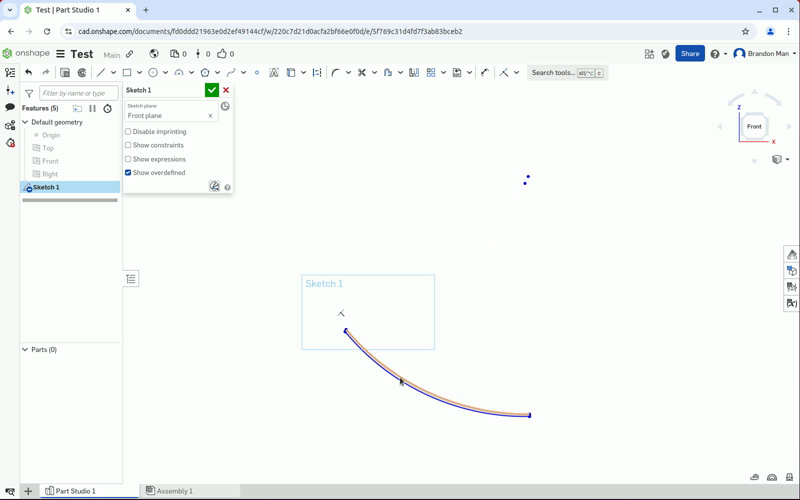
scroll(6)
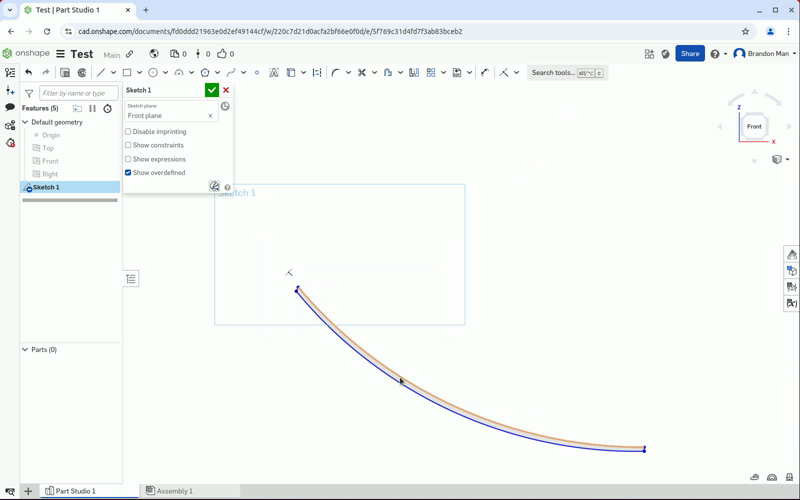
scroll(6)
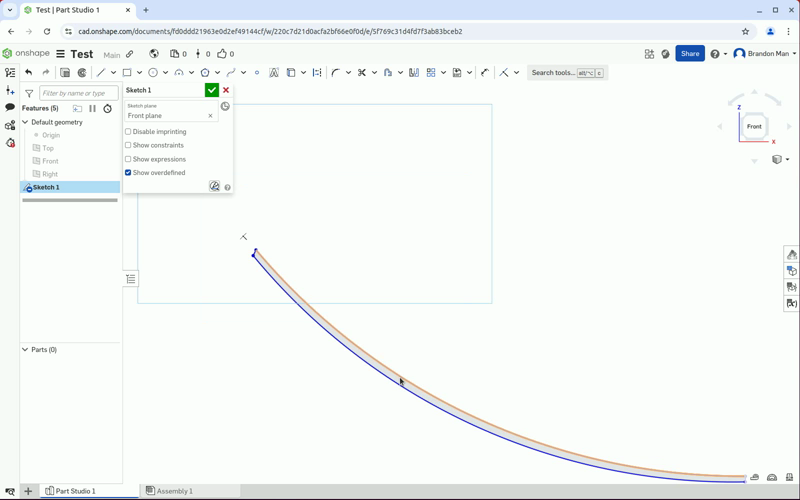
scroll(6)
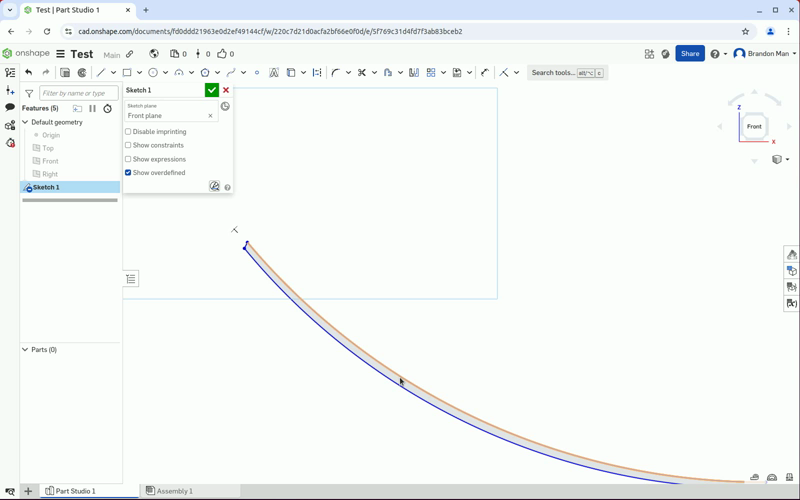
scroll(6)
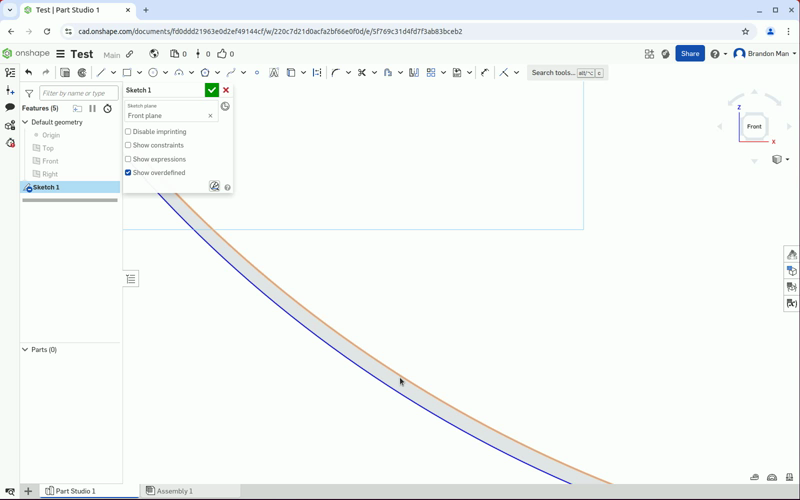
click(400, 377)
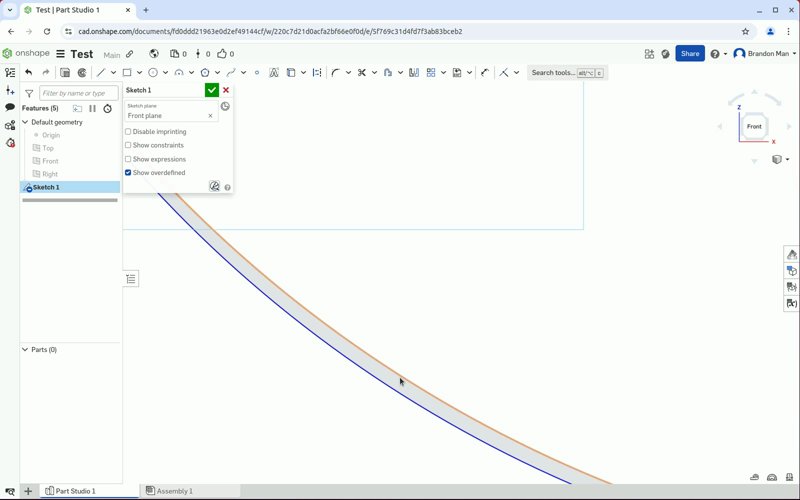
scroll(-6)
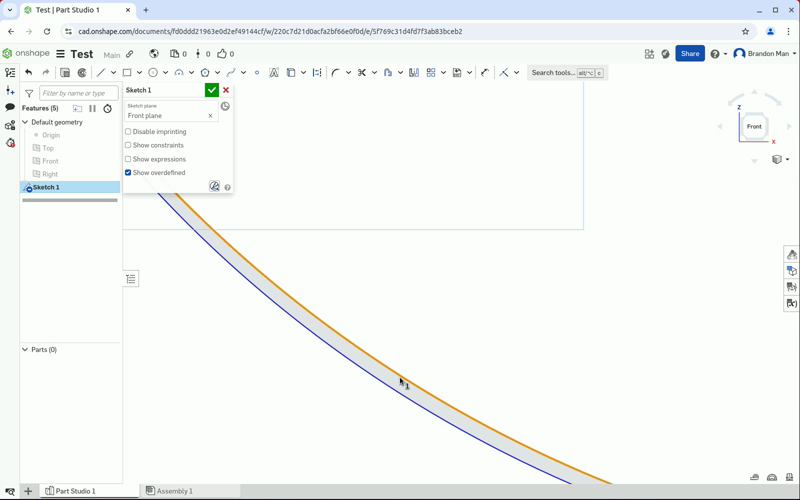
scroll(-6)
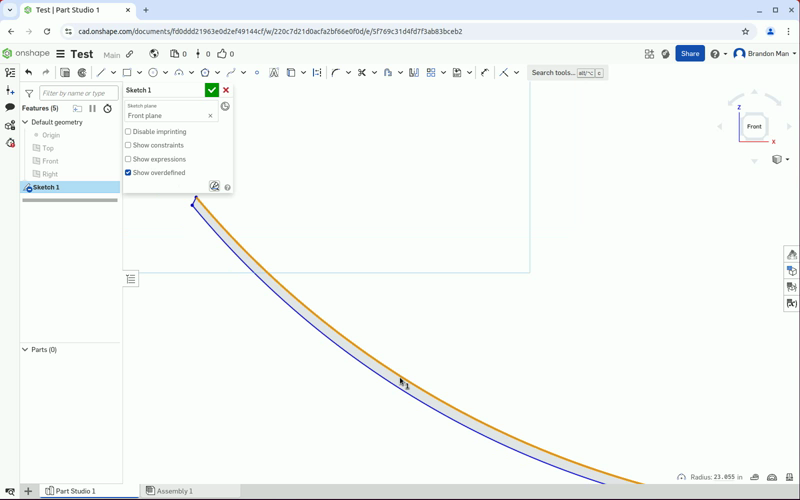
scroll(-6)
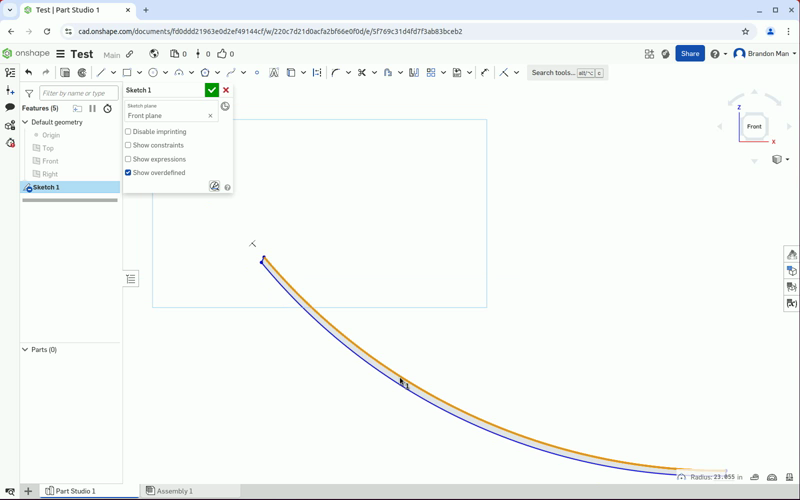
scroll(-6)
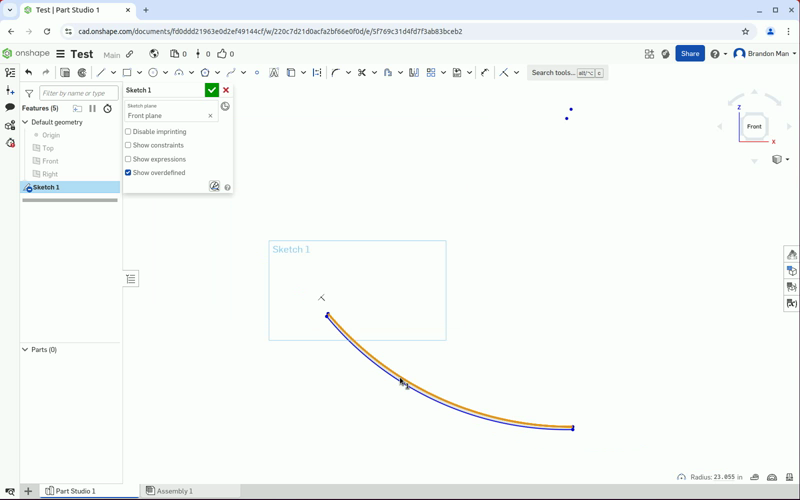
scroll(-6)
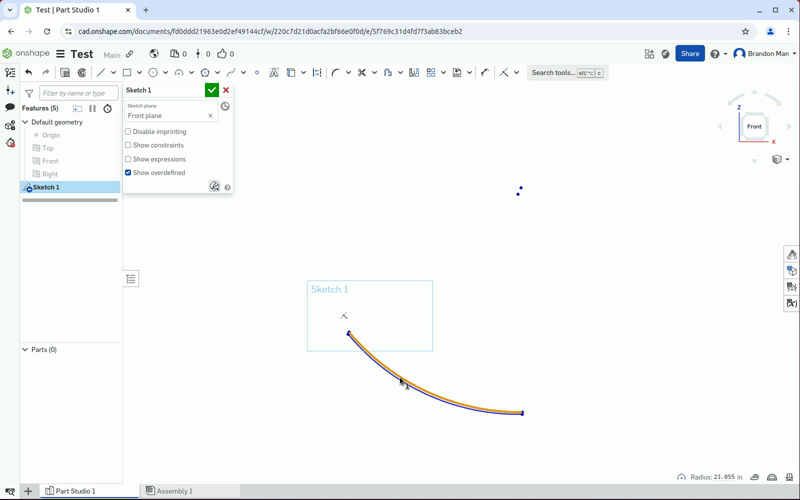
scroll(-6)
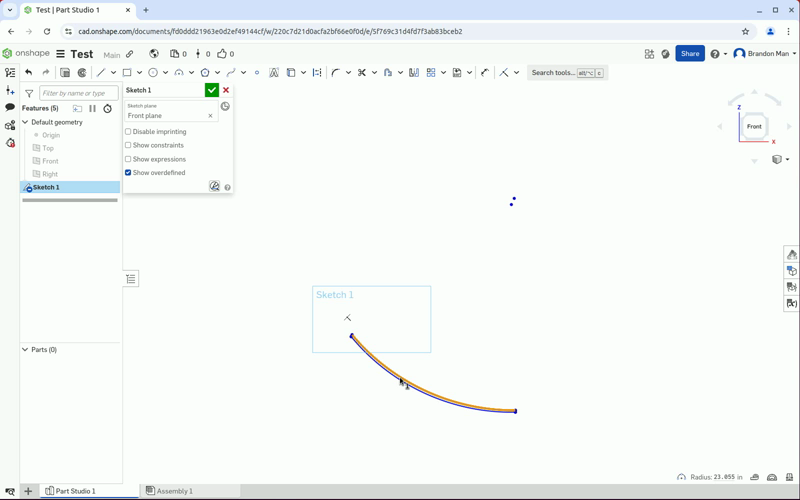
scroll(-6)
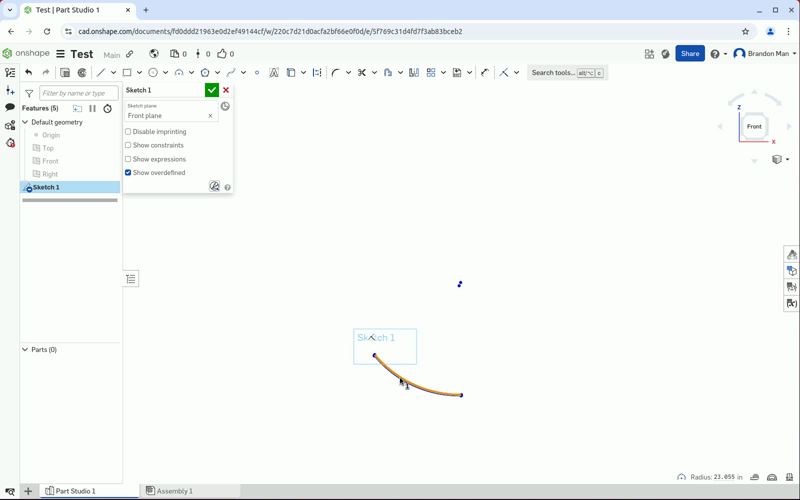
mouse_move(73, 352)
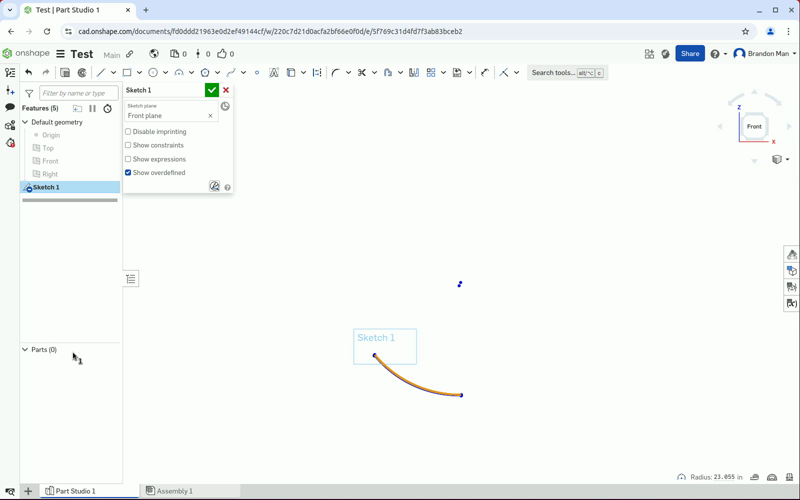
key(shift+y)
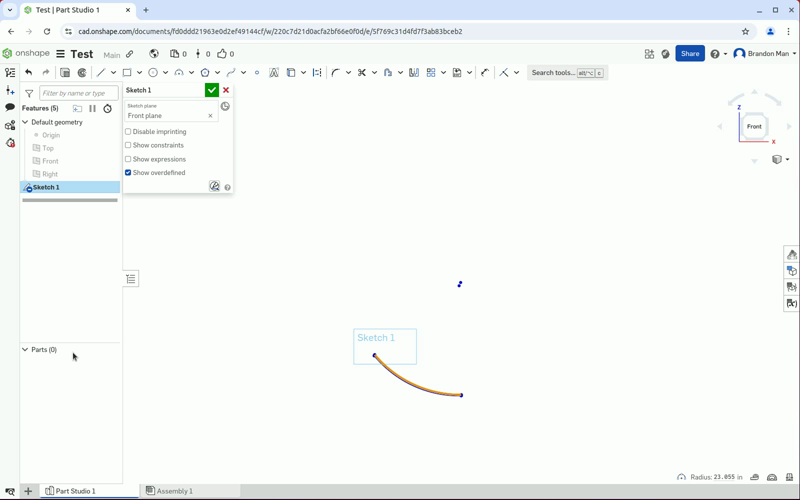
key(shift+e)
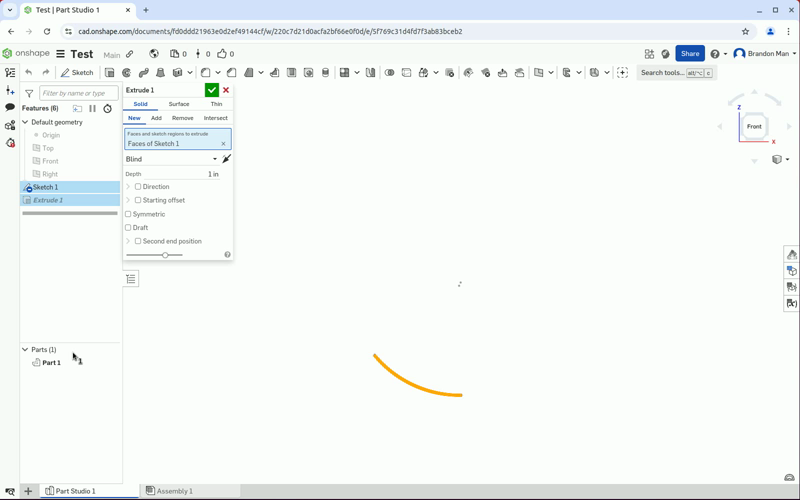
mouse_move(143, 106)
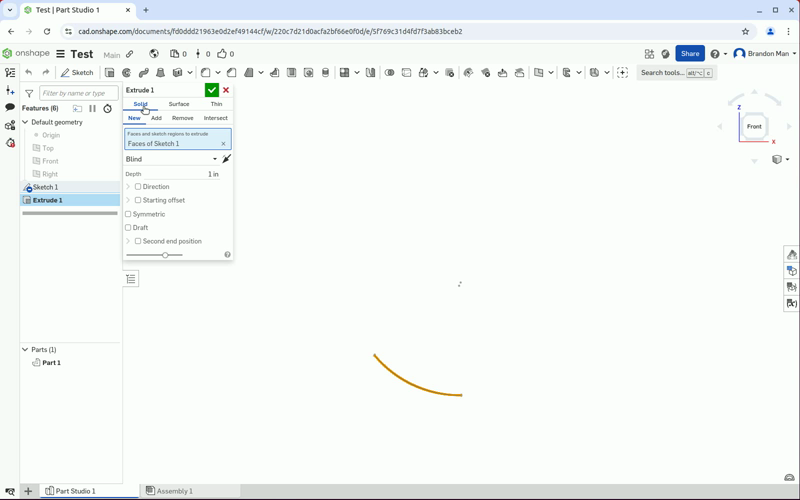
click(143, 106)
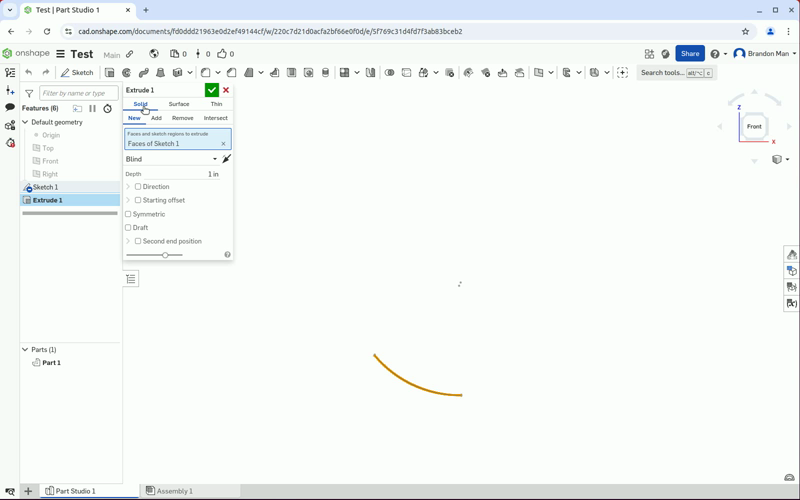
mouse_move(137, 120)
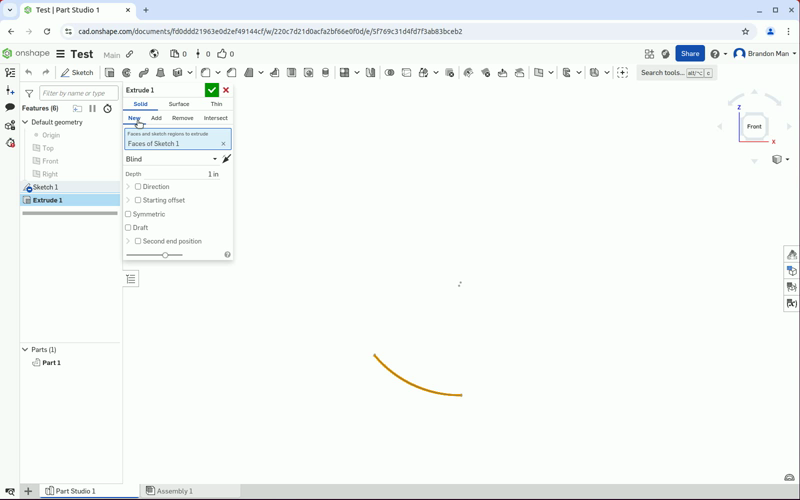
click(137, 120)
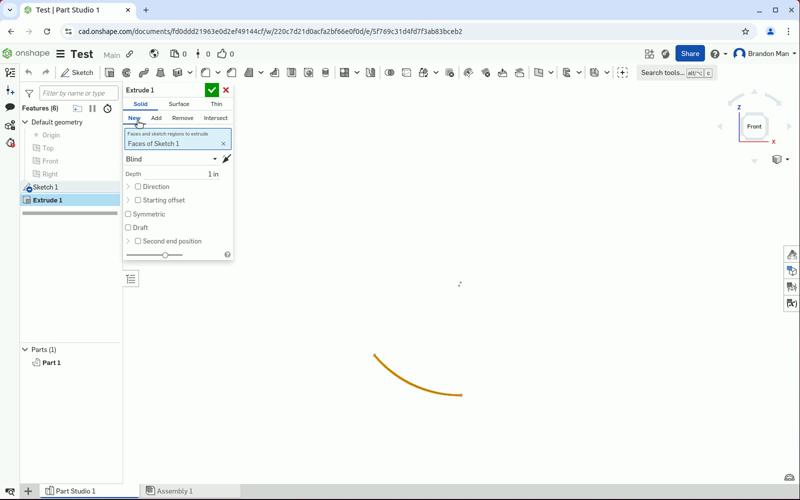
key(tab, 4)
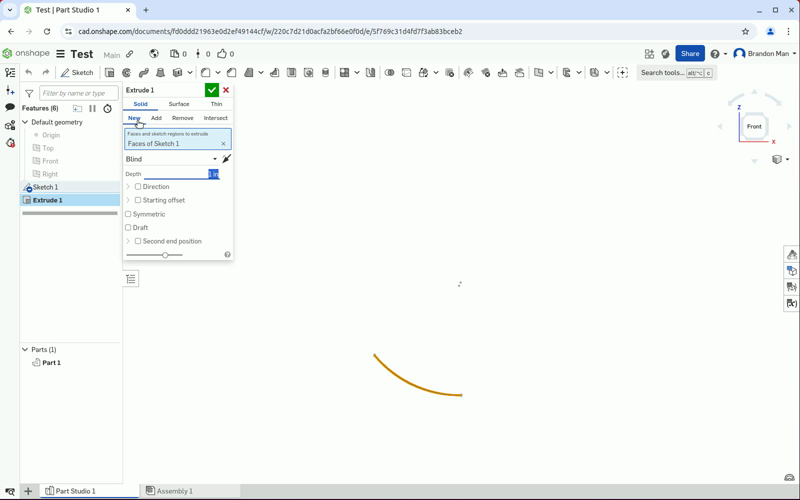
text(-7.703)
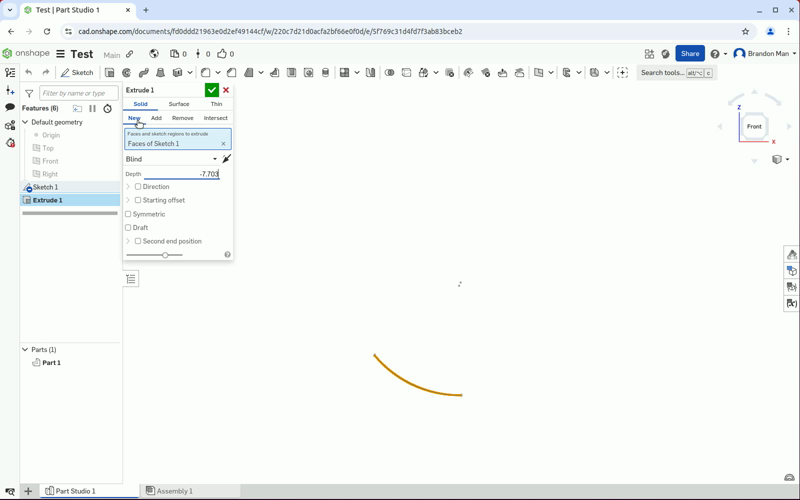
key(enter)
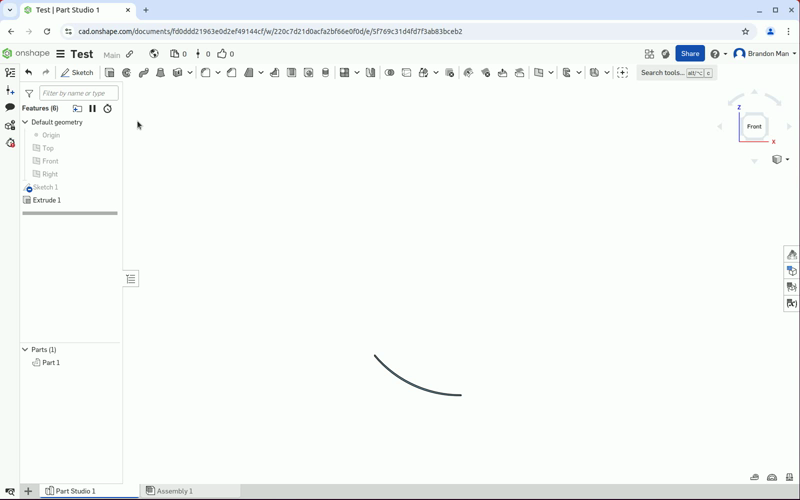
key(shift+h)
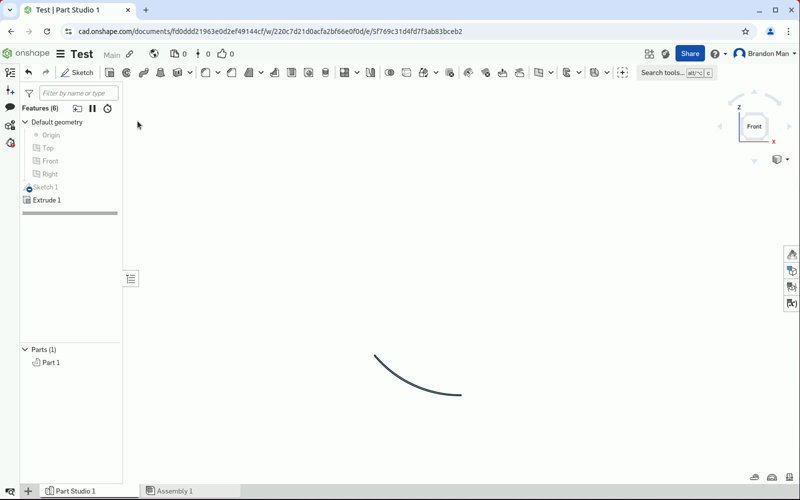
key(shift+h)
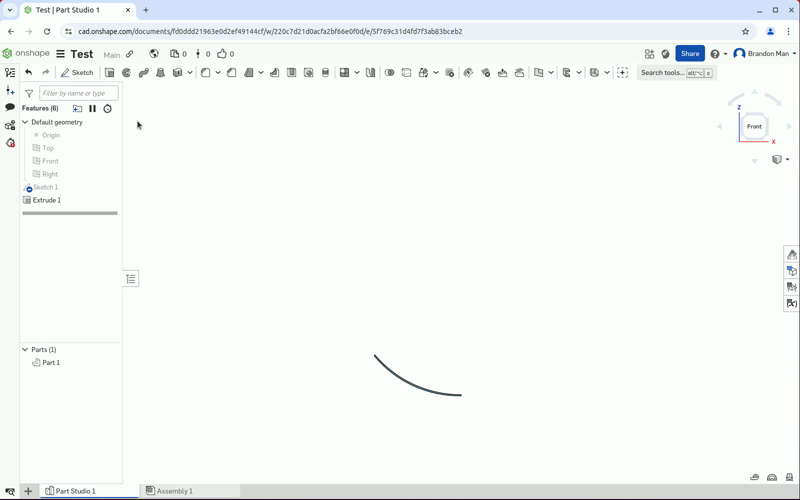
mouse_move(73, 189)
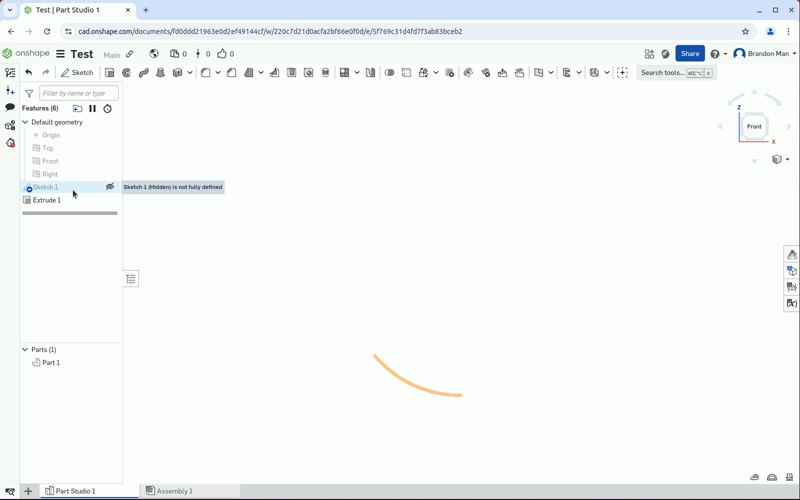
click(73, 189)
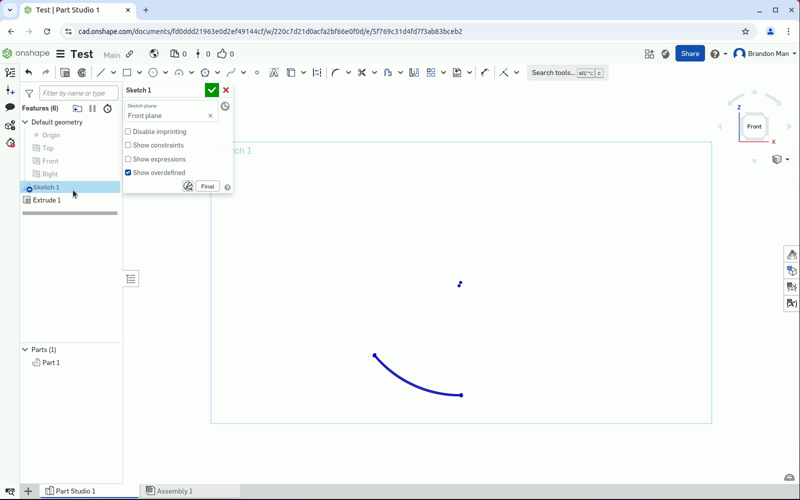
mouse_move(229, 92)
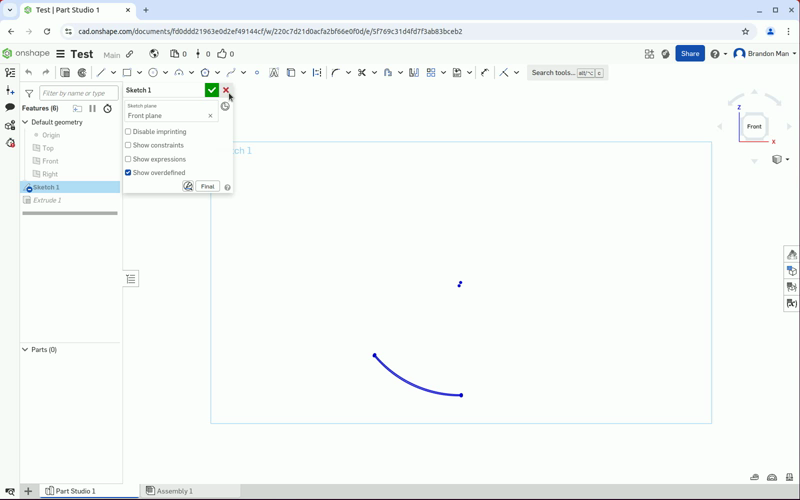
click(229, 92)
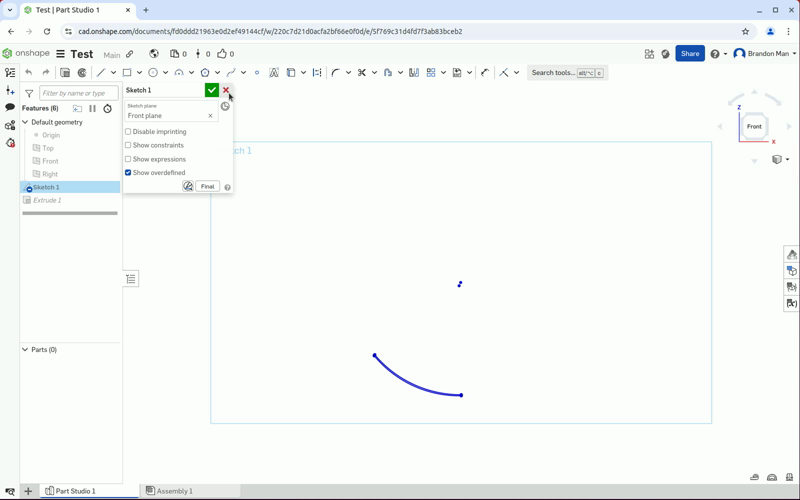
key(shift+s)
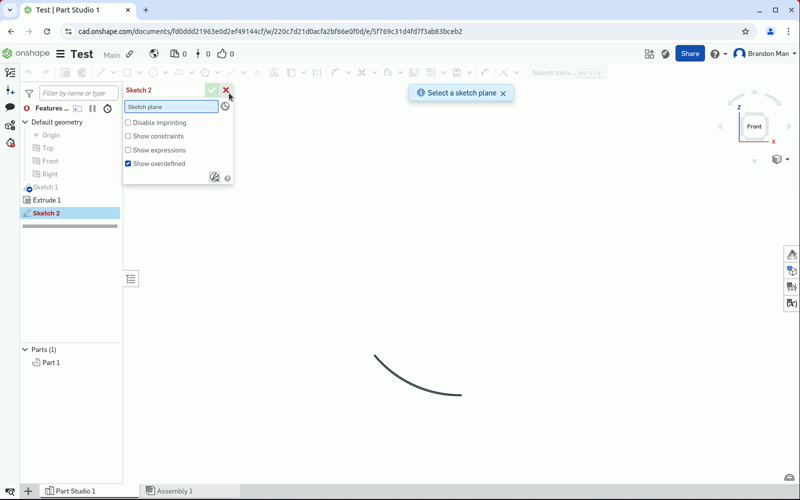
mouse_move(73, 163)
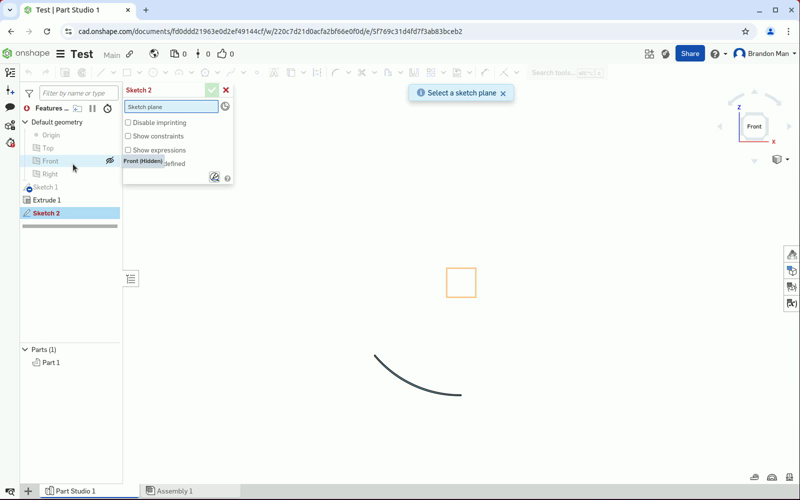
click(73, 163)
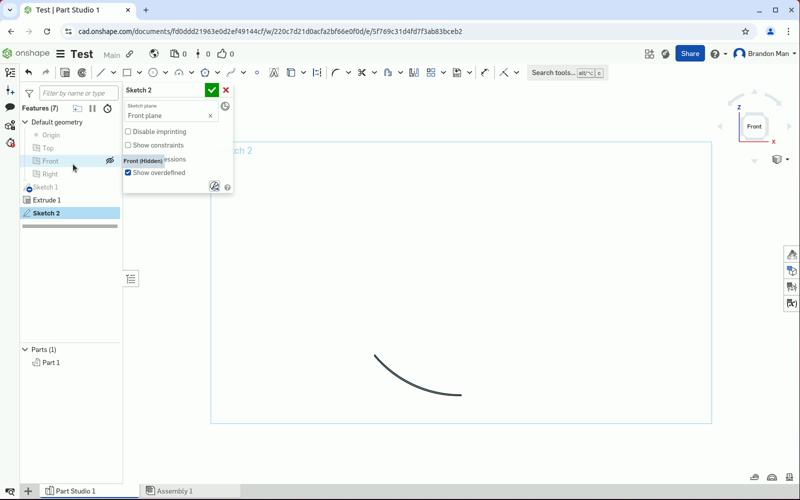
mouse_move(73, 352)
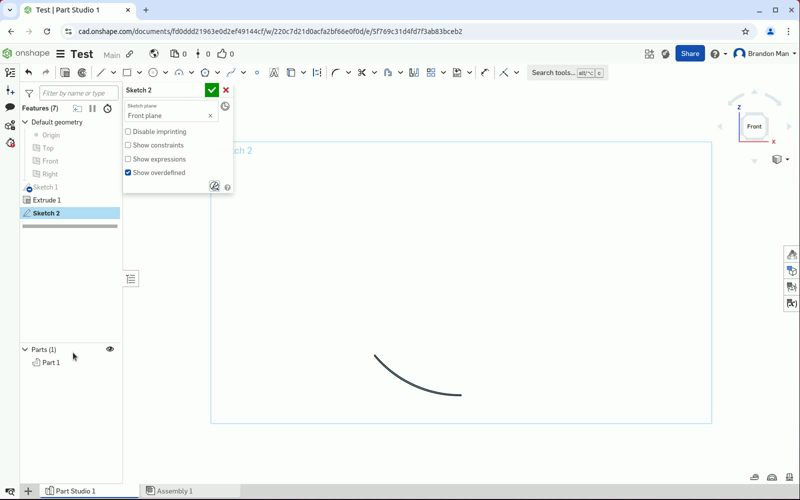
key(y)
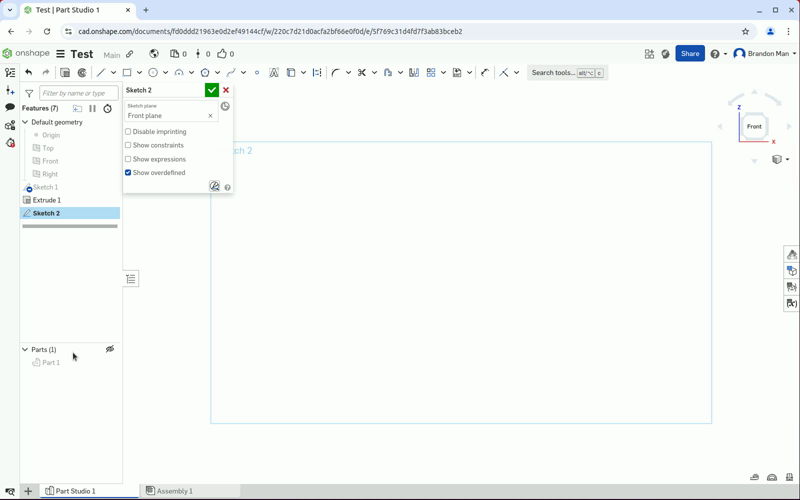
key(a)
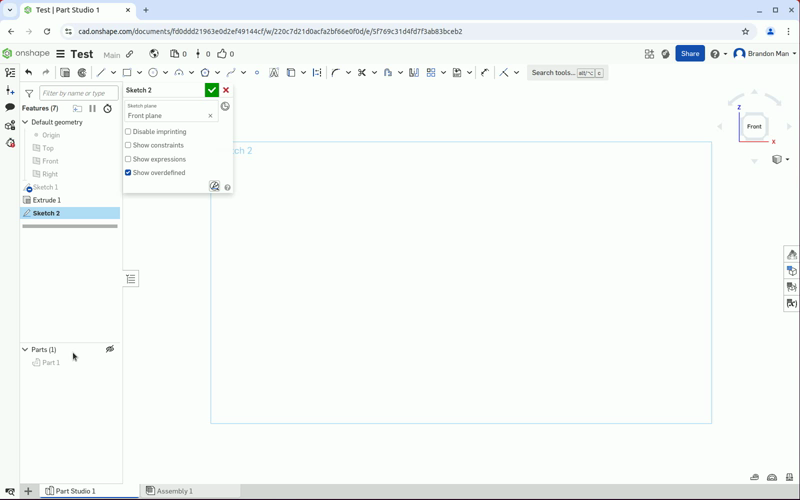
key_down(shift)
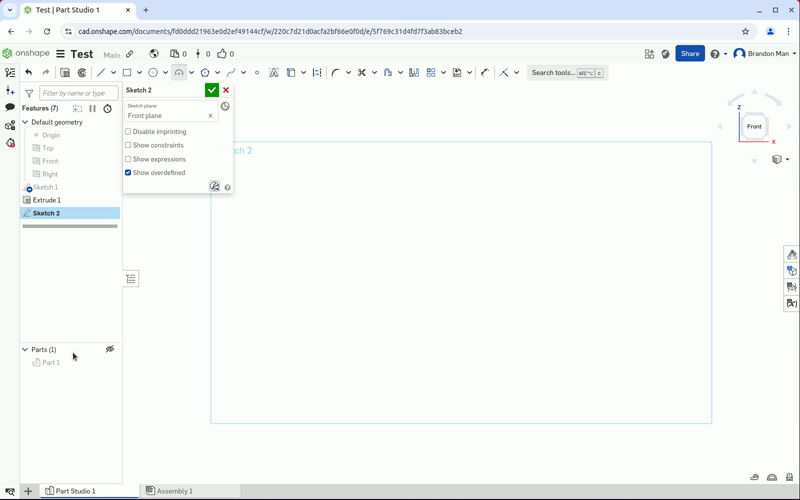
mouse_move(460, 395)
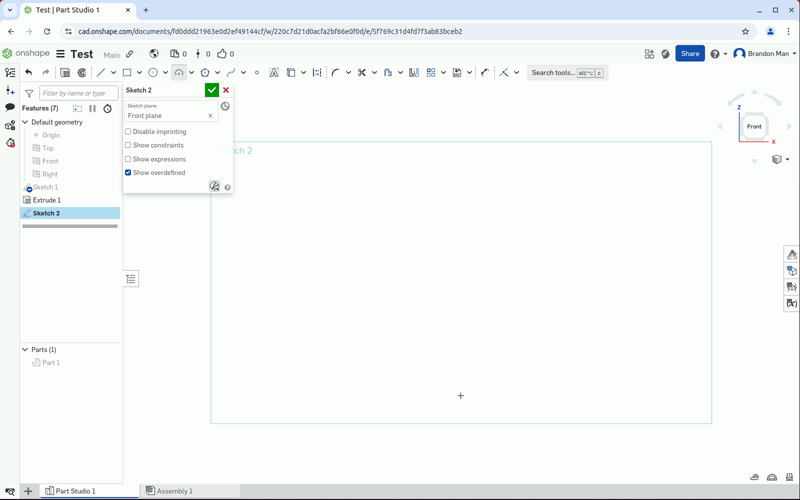
click(460, 395)
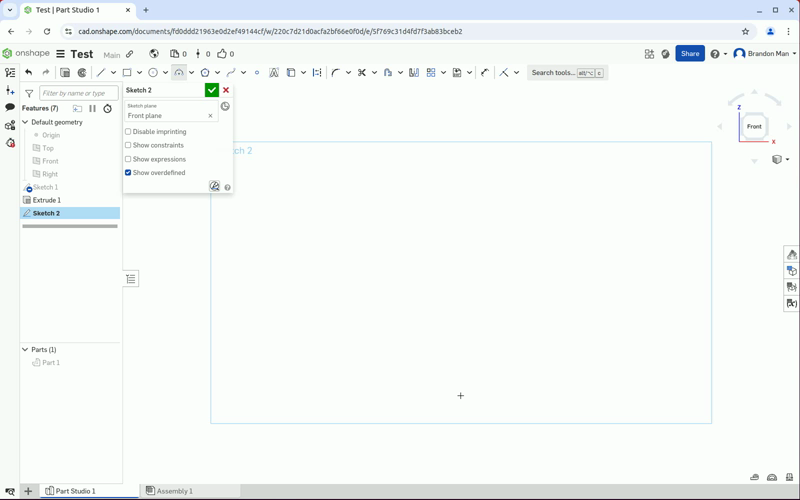
key_up(shift)
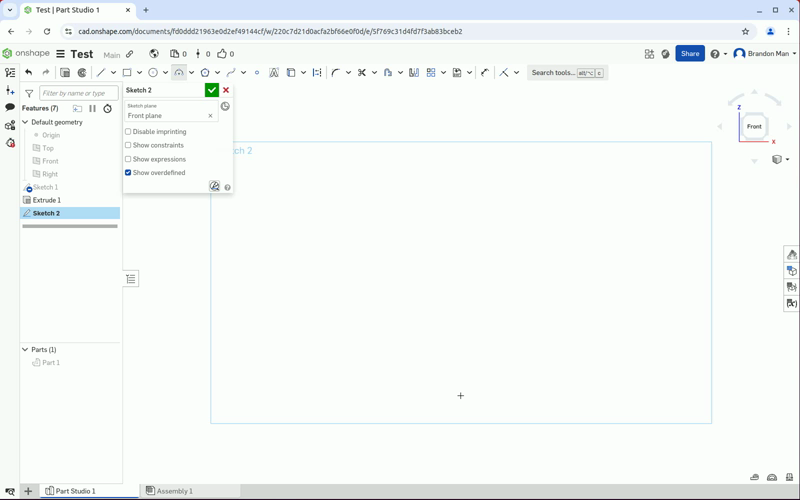
key_down(shift)
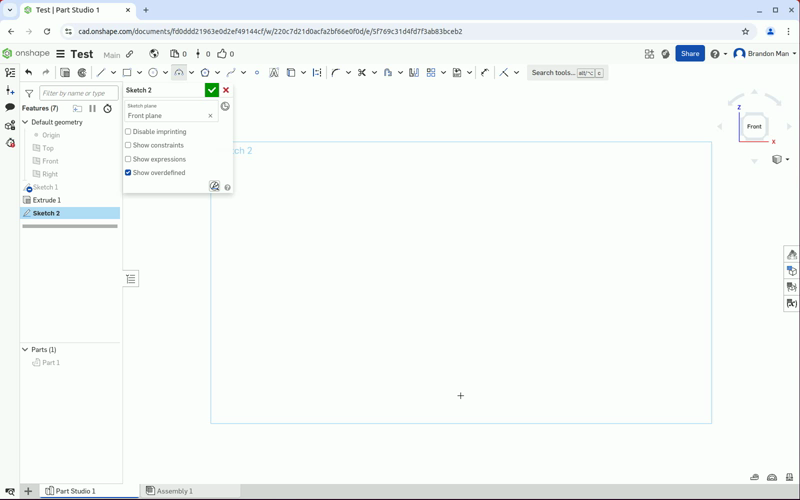
mouse_move(547, 355)
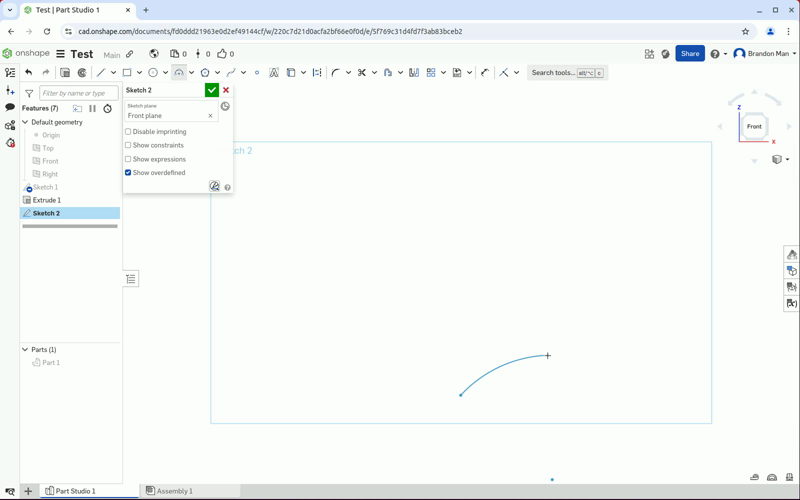
click(547, 355)
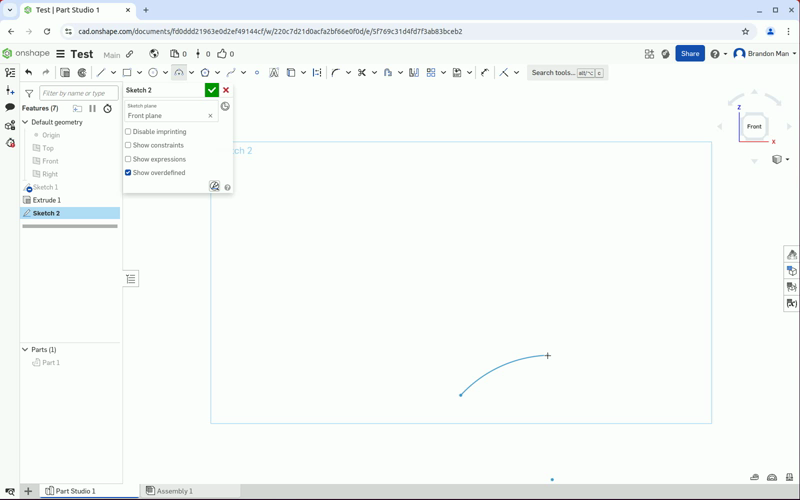
mouse_move(508, 384)
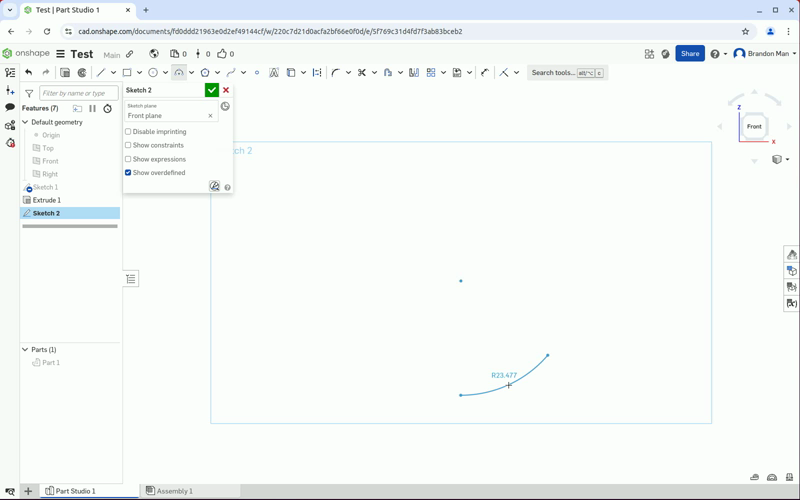
click(508, 384)
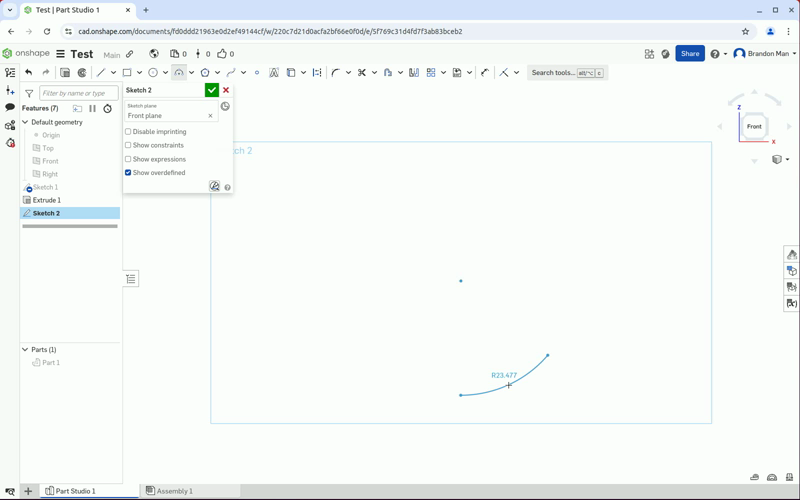
key_up(shift)
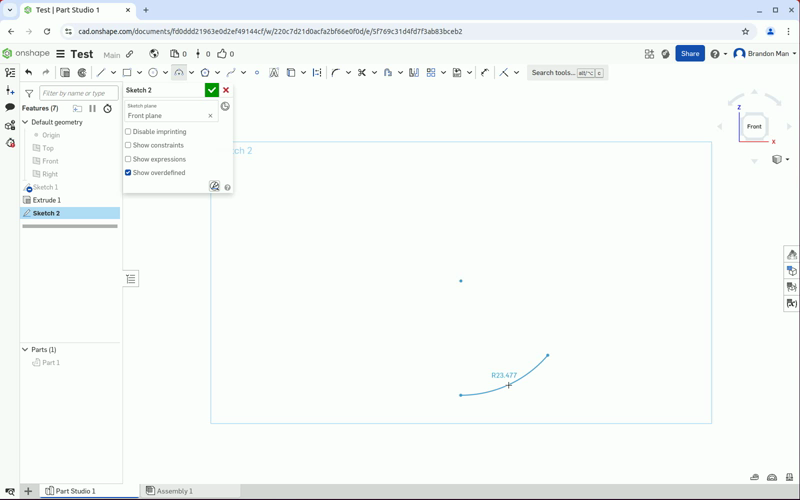
key(esc)
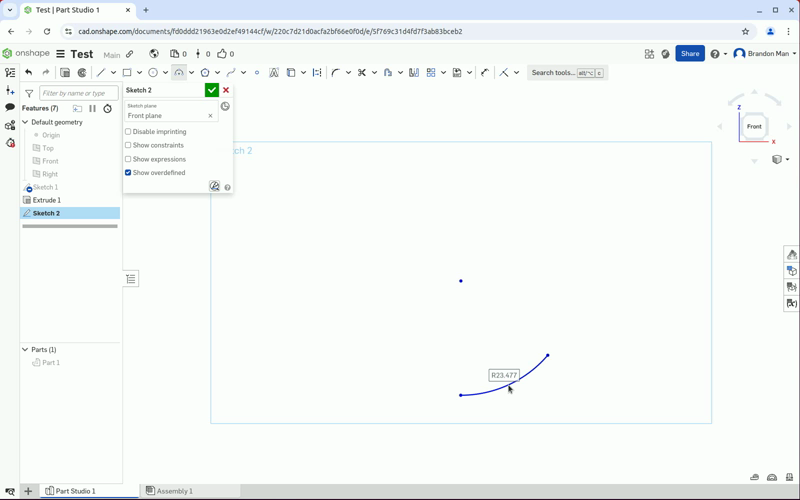
key(l)
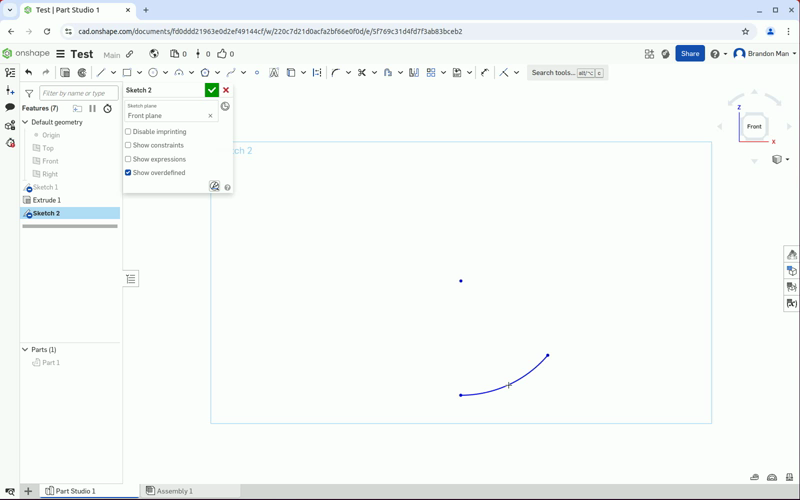
mouse_move(547, 355)
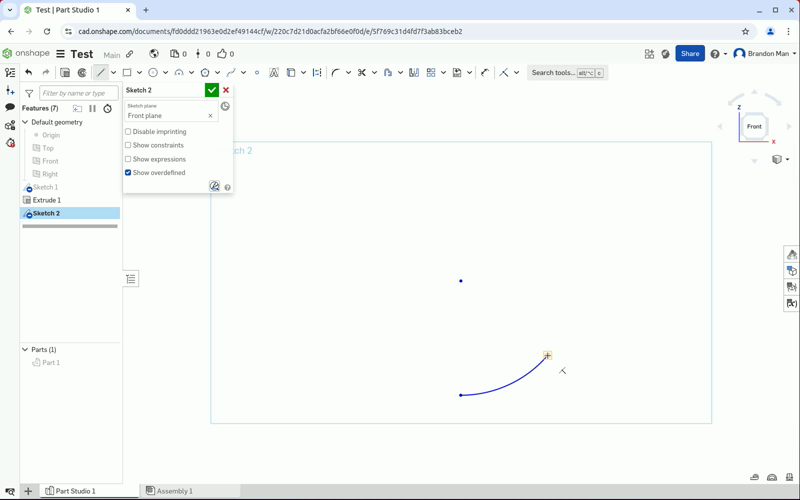
click(547, 355)
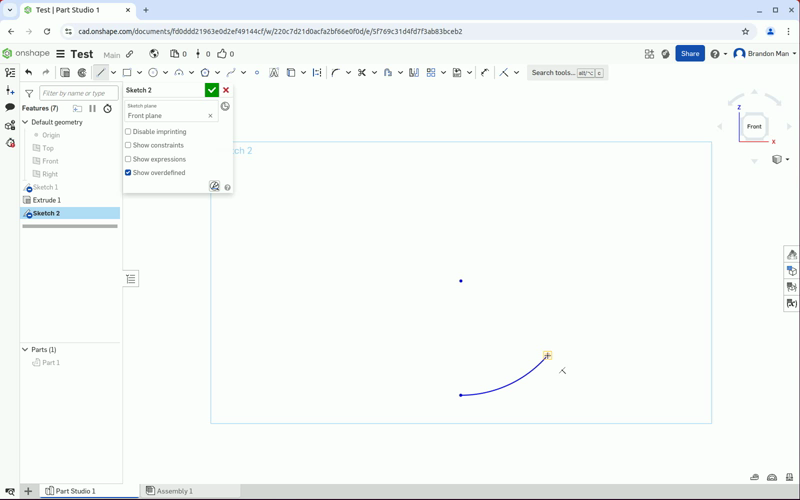
key_down(shift)
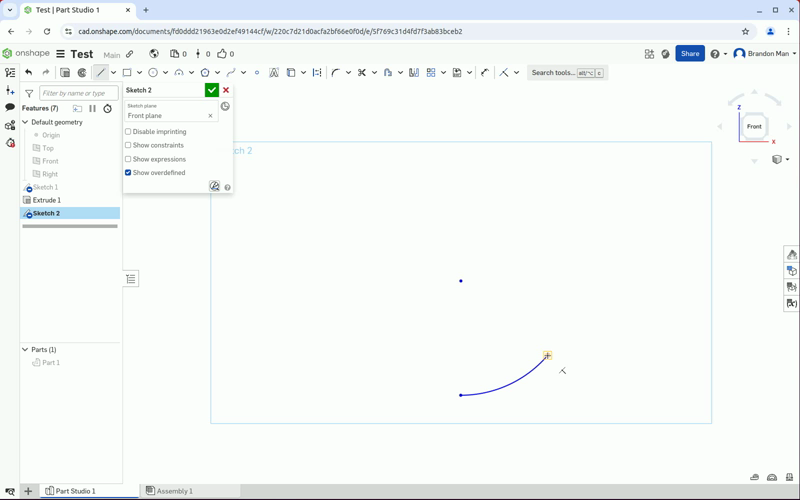
mouse_move(577, 355)
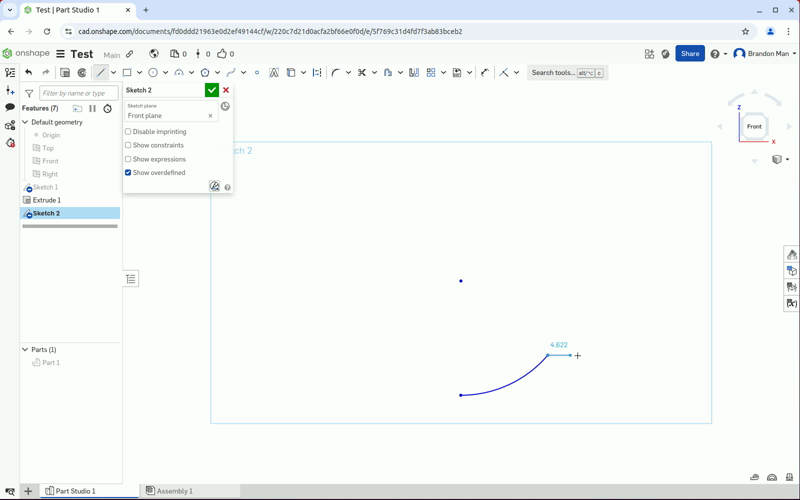
mouse_move(546, 354)
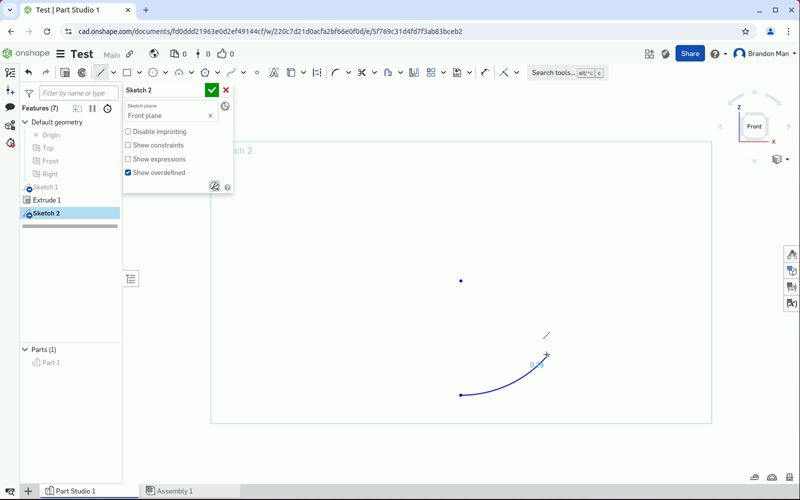
scroll(6)
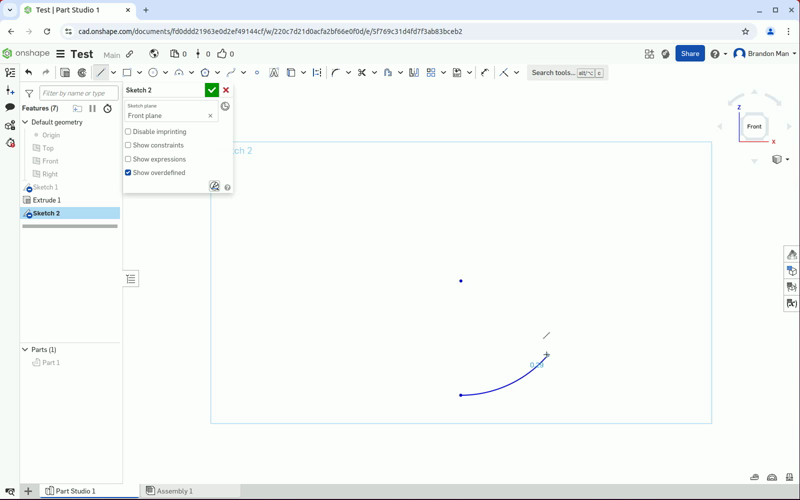
scroll(6)
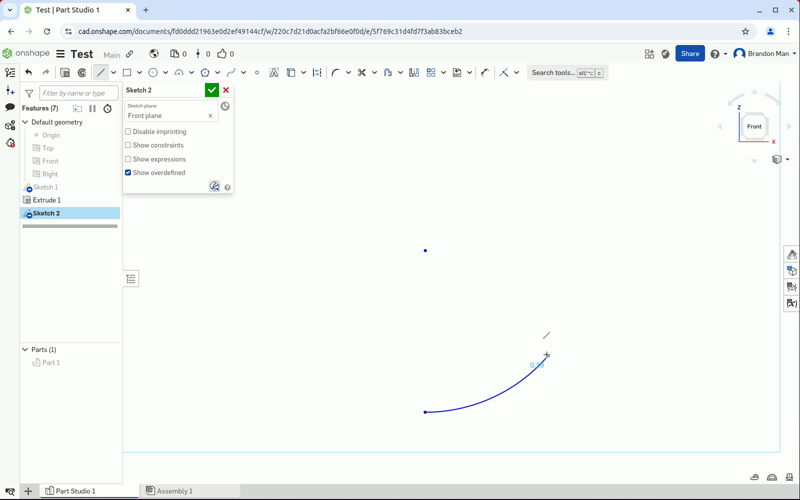
scroll(6)
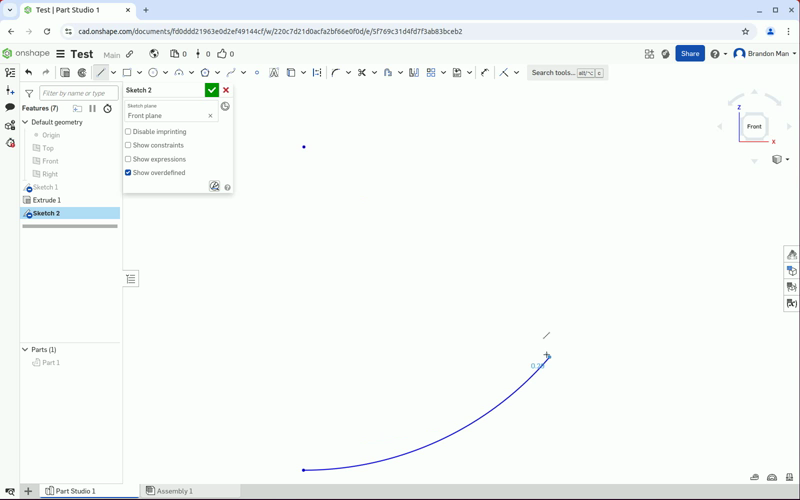
scroll(6)
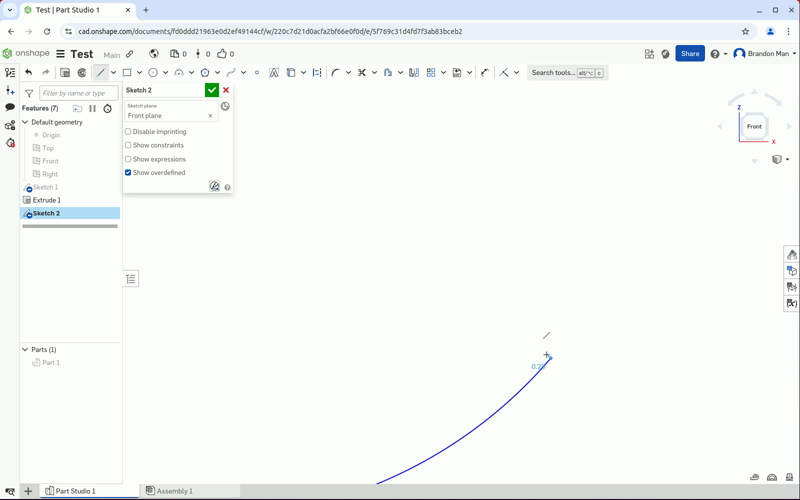
scroll(6)
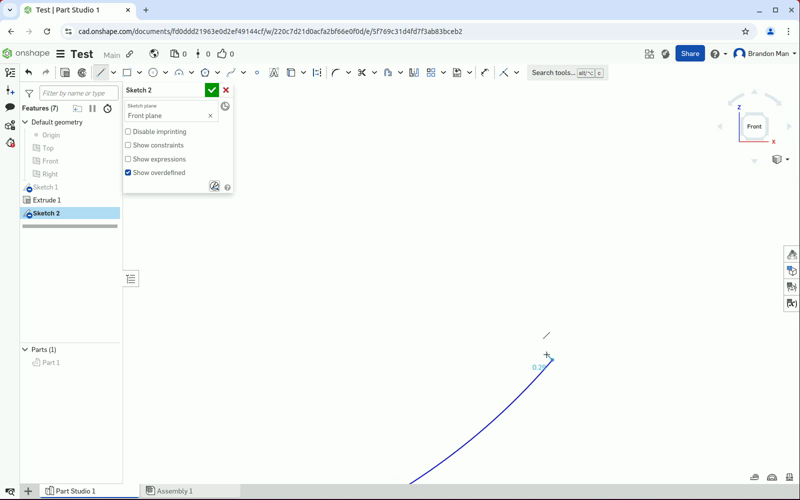
scroll(6)
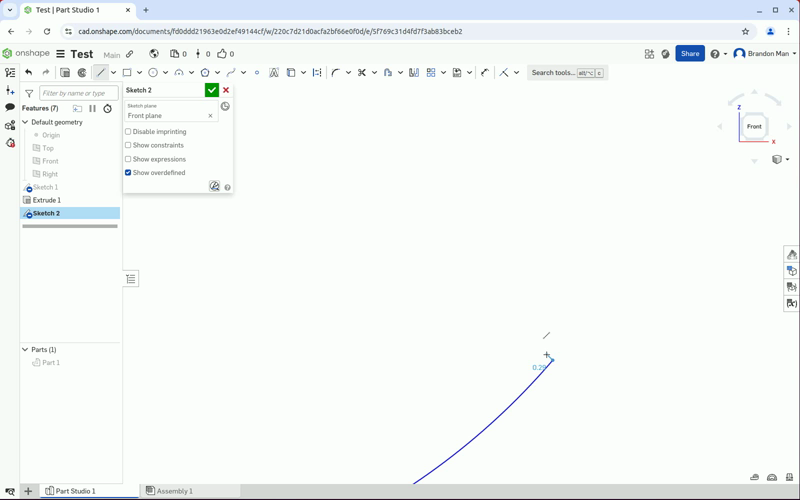
scroll(6)
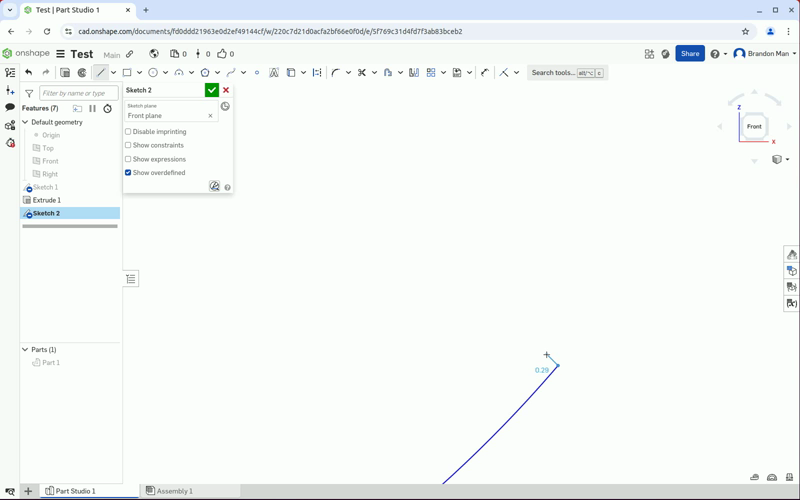
click(546, 354)
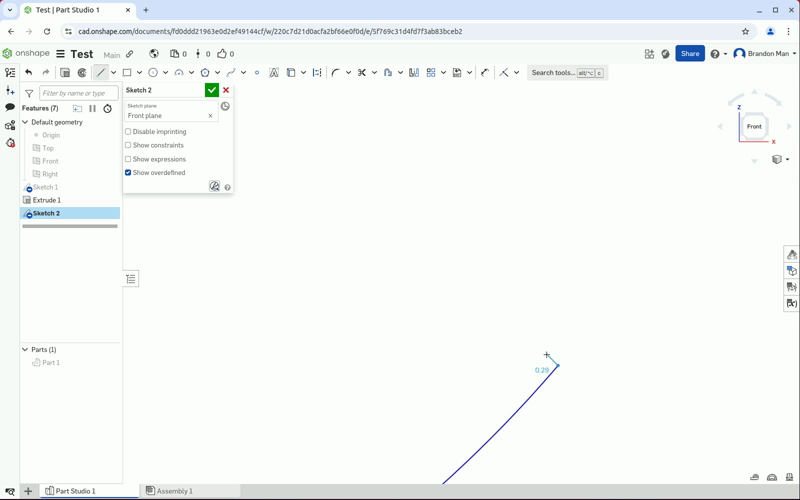
scroll(-6)
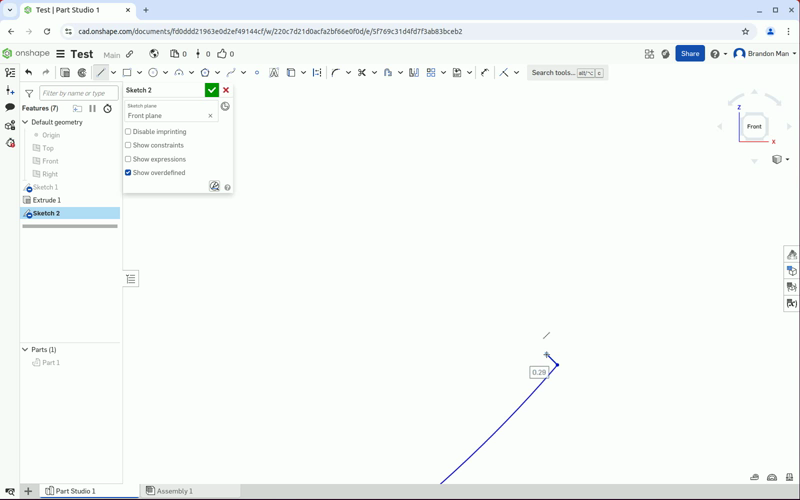
scroll(-6)
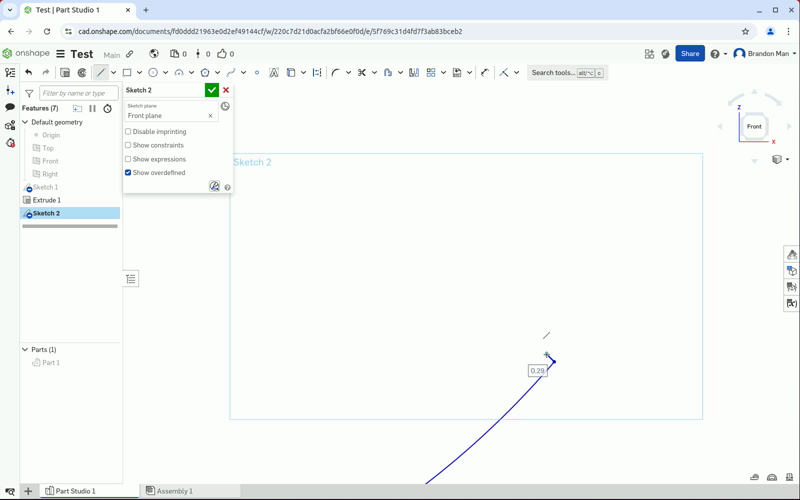
scroll(-6)
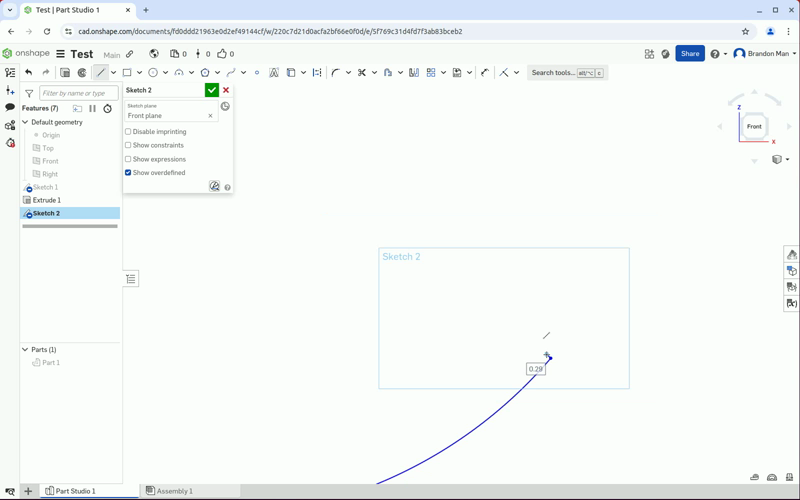
scroll(-6)
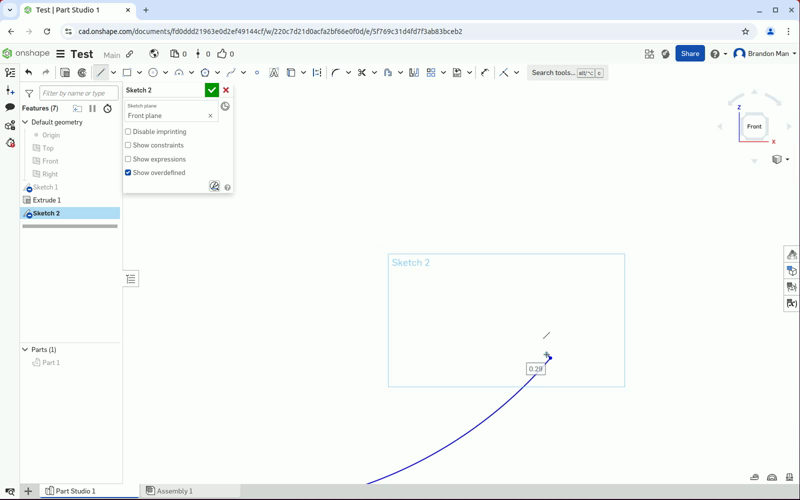
scroll(-6)
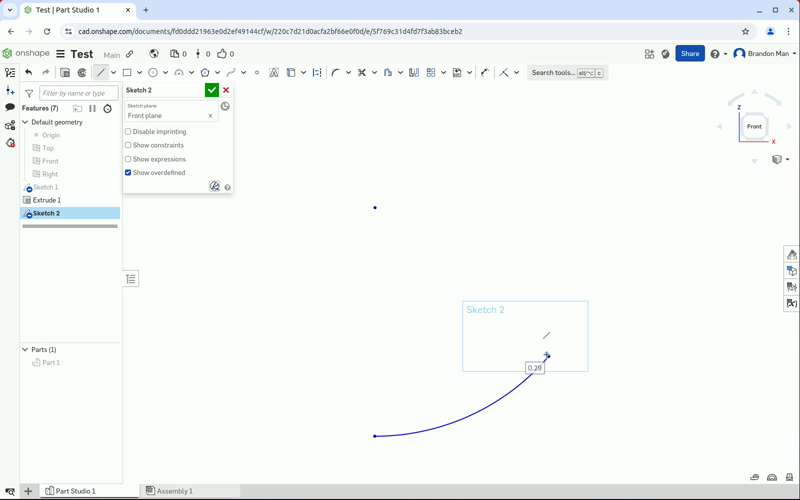
scroll(-6)
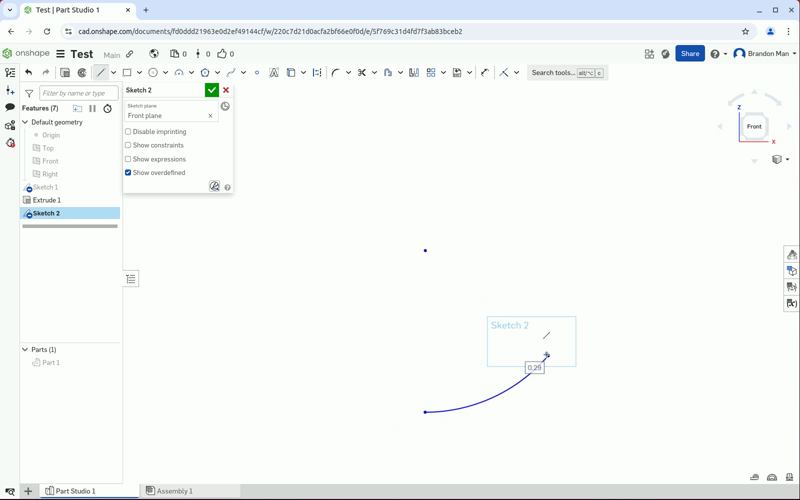
scroll(-6)
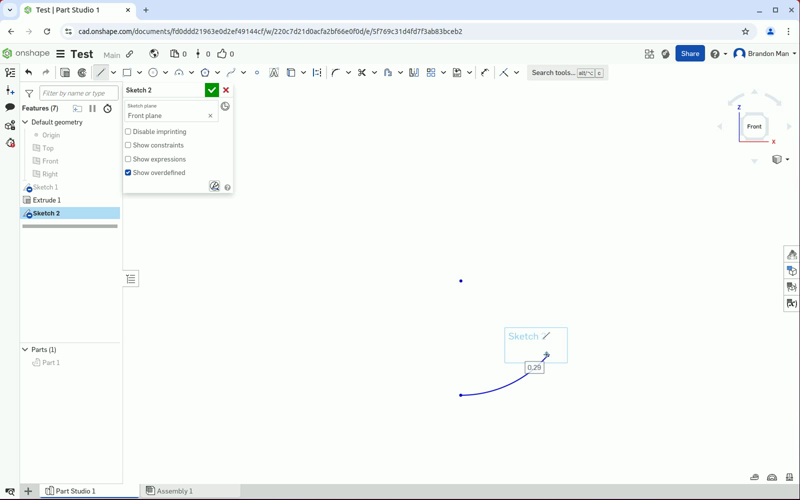
key_up(shift)
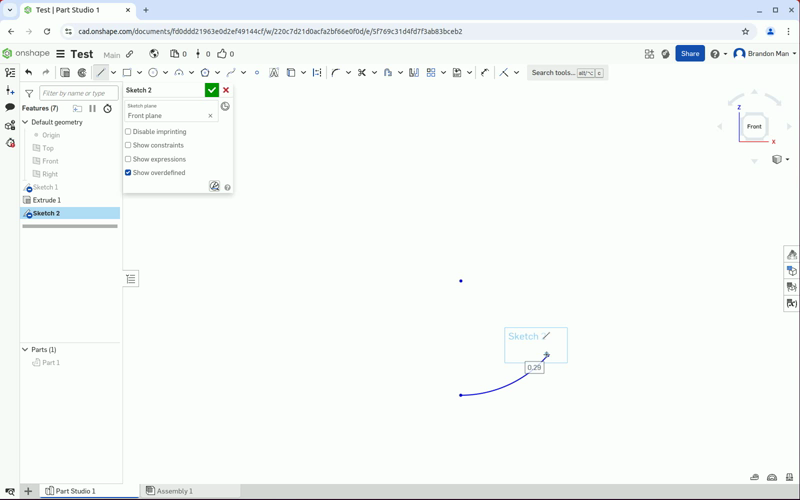
key(esc)
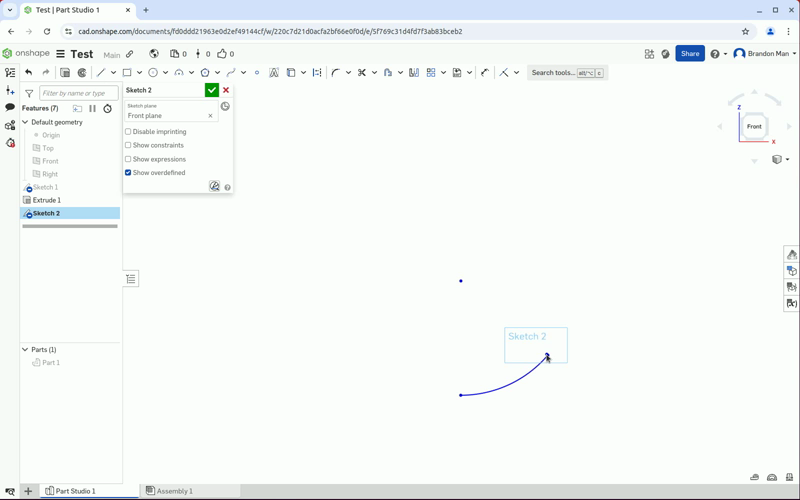
key(a)
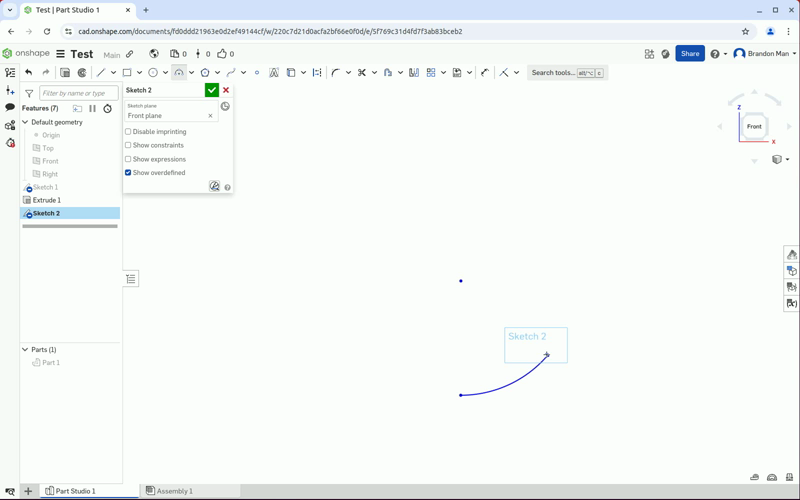
mouse_move(546, 354)
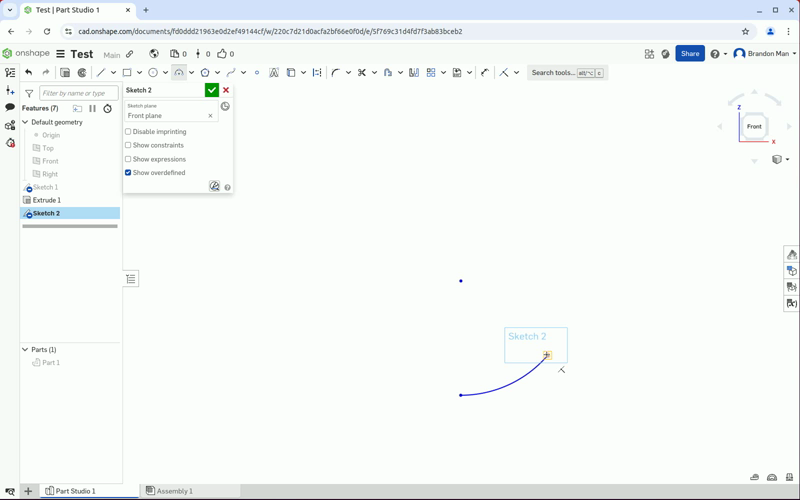
scroll(6)
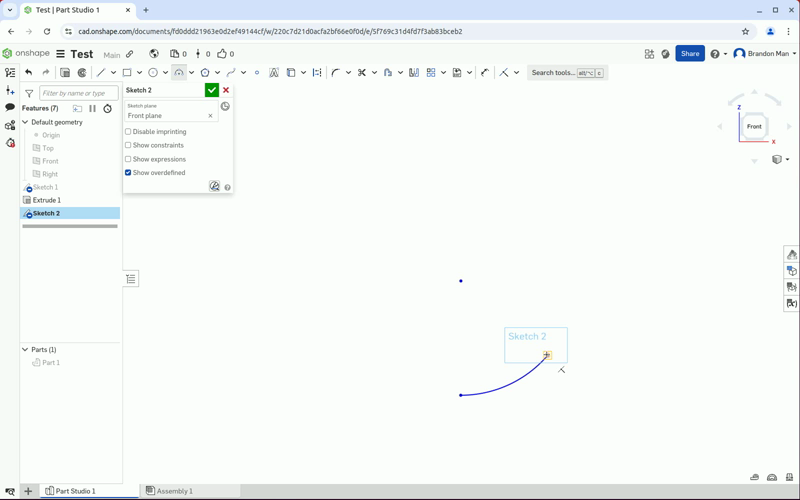
scroll(6)
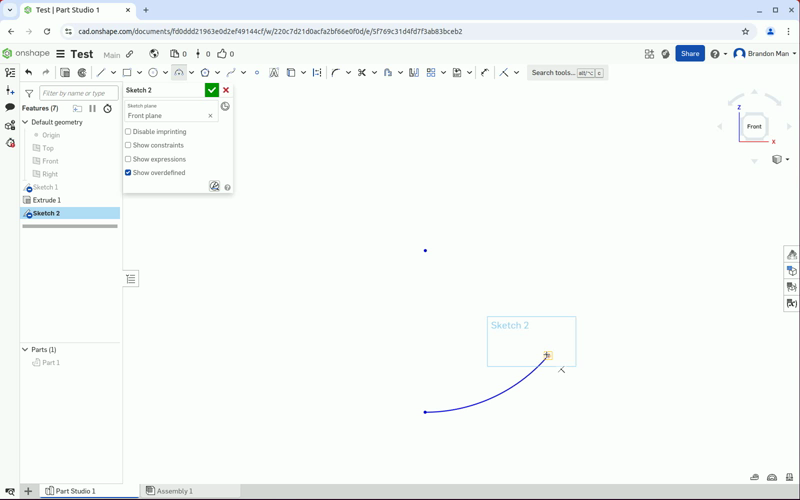
scroll(6)
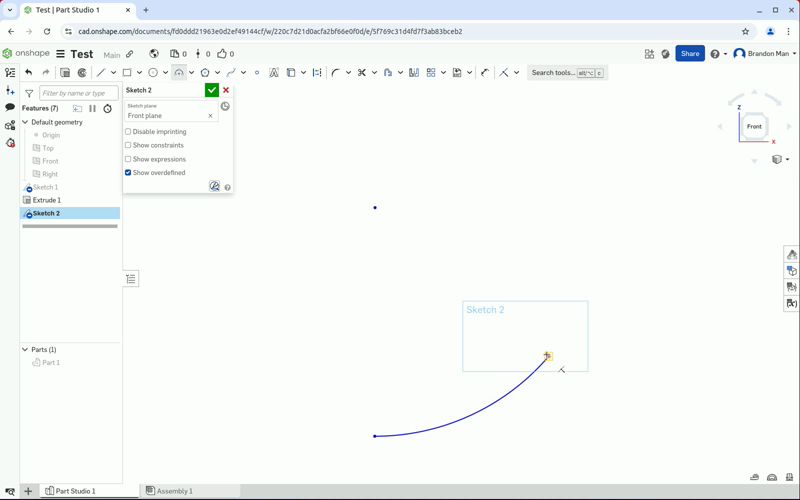
scroll(6)
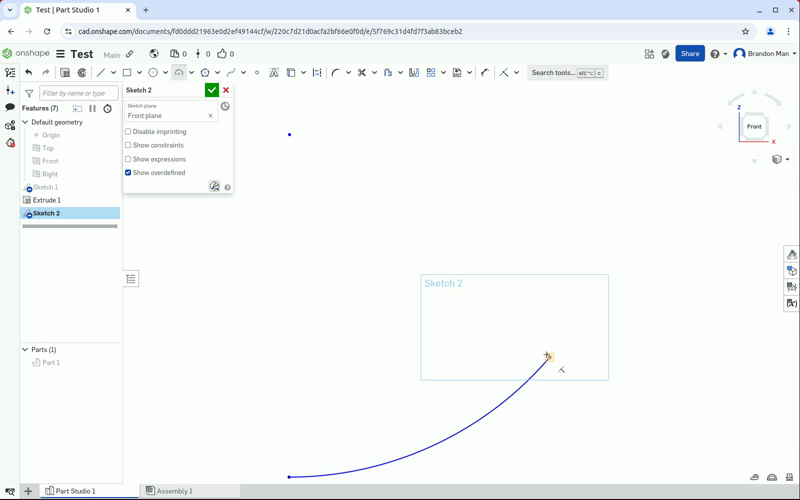
scroll(6)
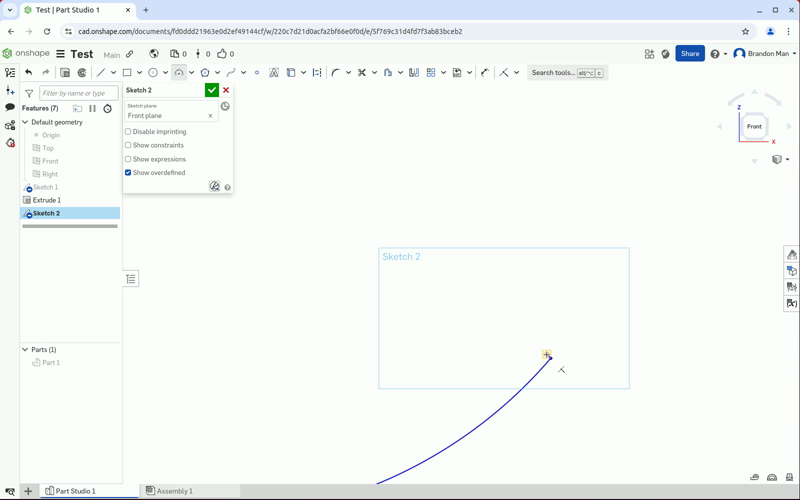
scroll(6)
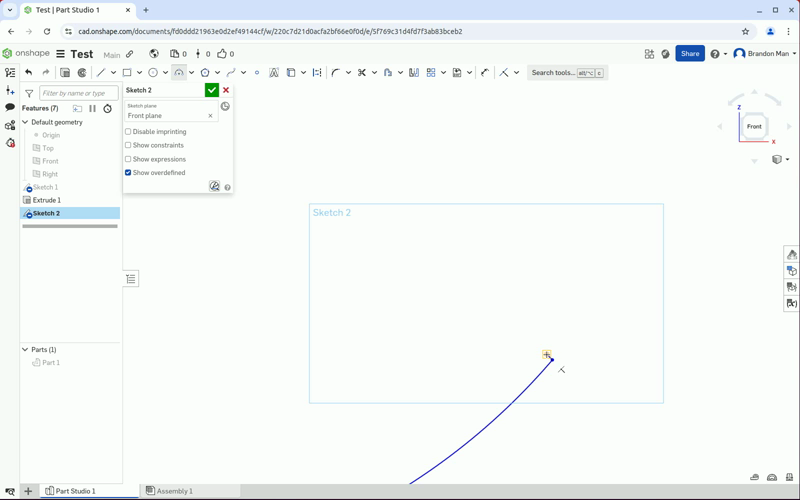
scroll(6)
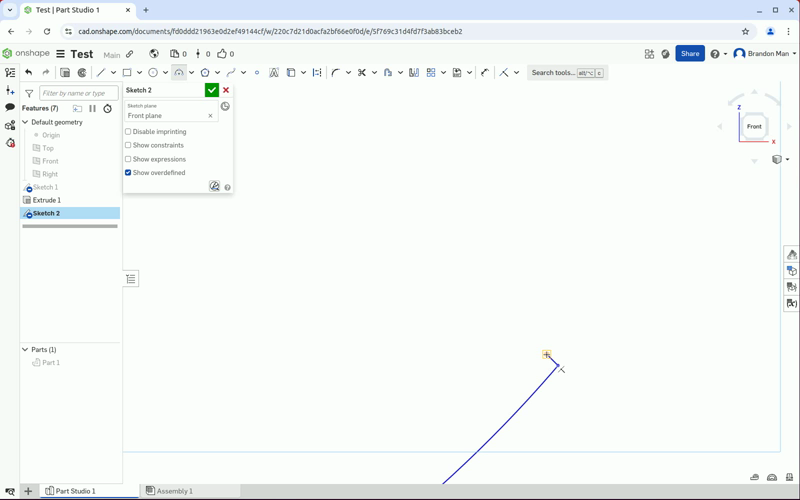
click(546, 354)
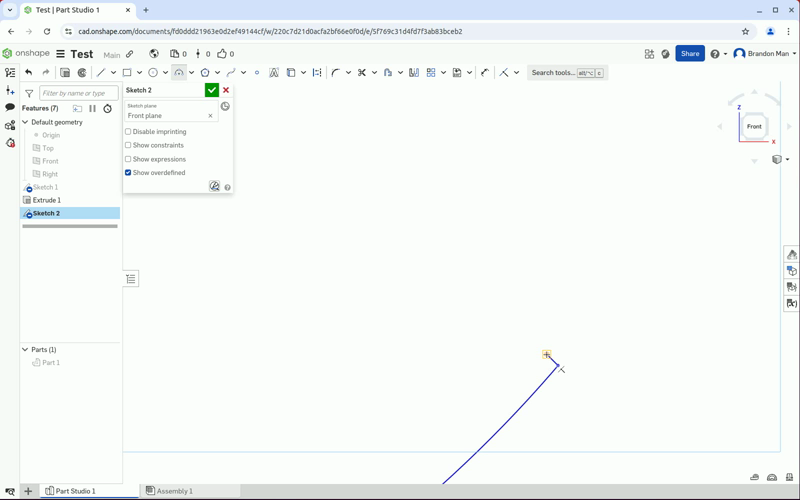
scroll(-6)
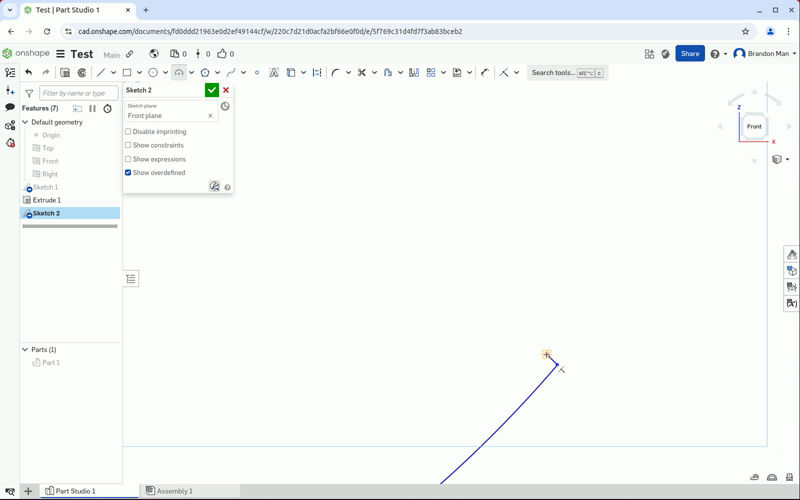
scroll(-6)
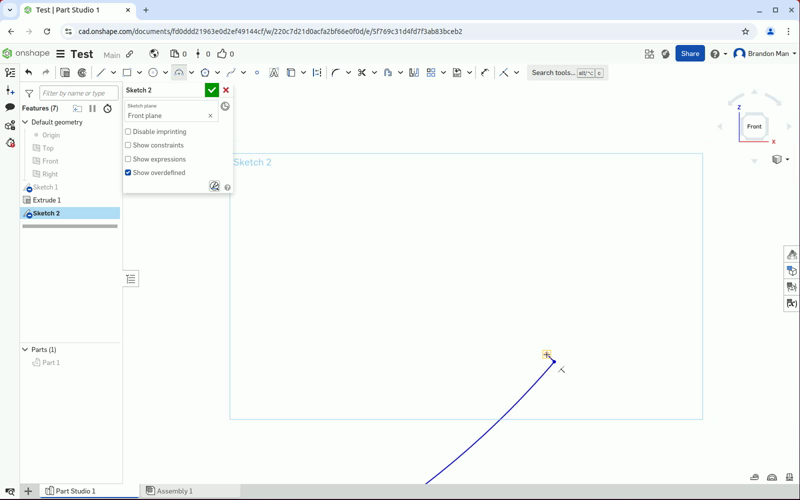
scroll(-6)
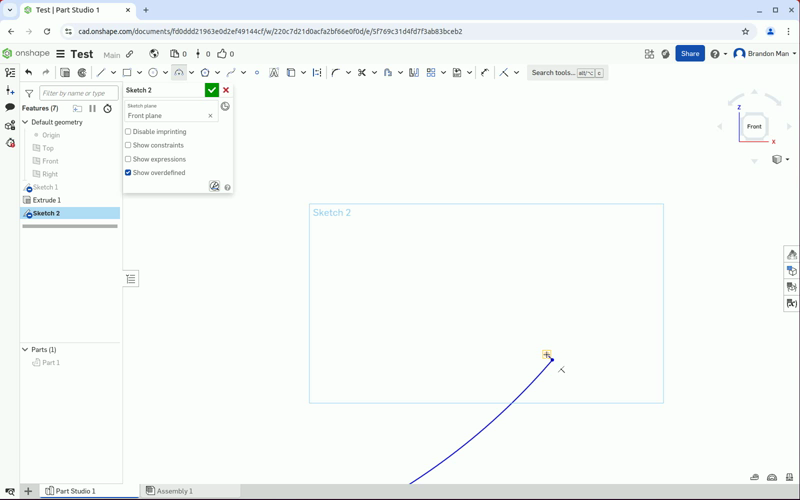
scroll(-6)
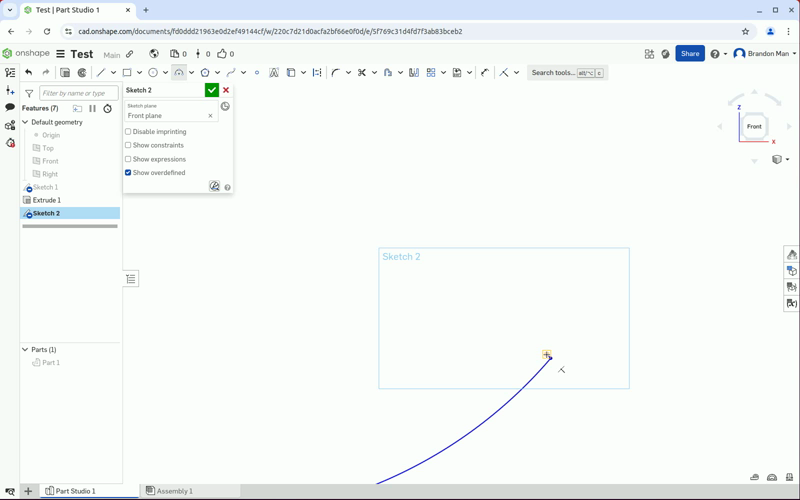
scroll(-6)
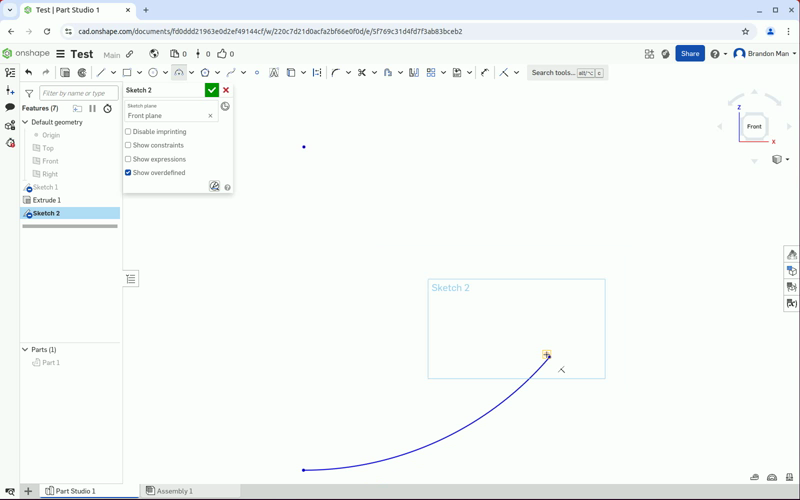
scroll(-6)
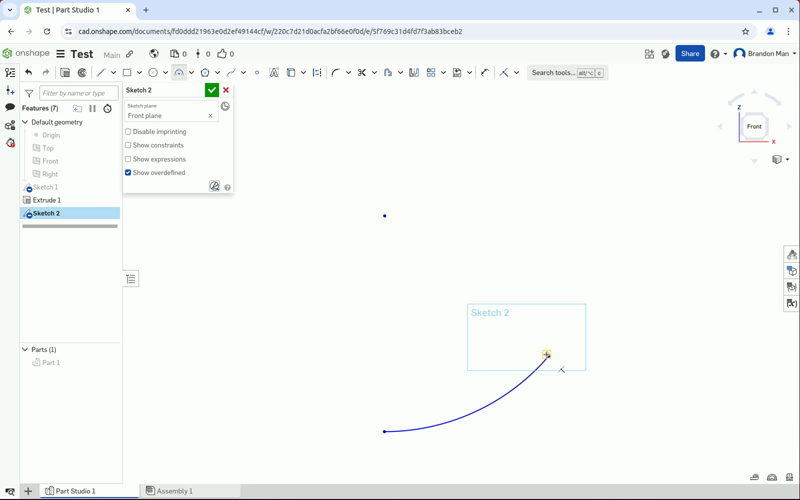
scroll(-6)
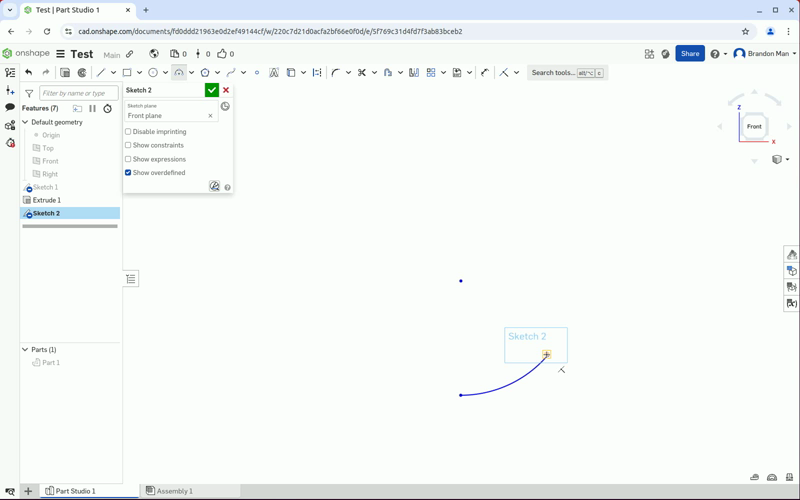
key_down(shift)
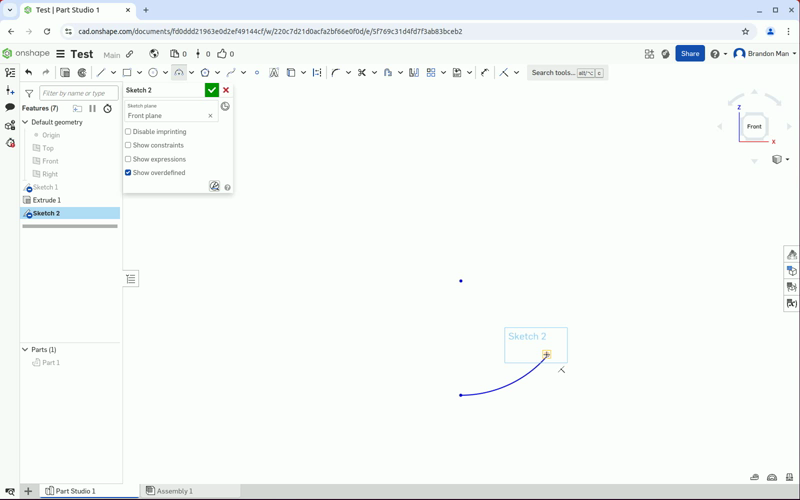
mouse_move(460, 394)
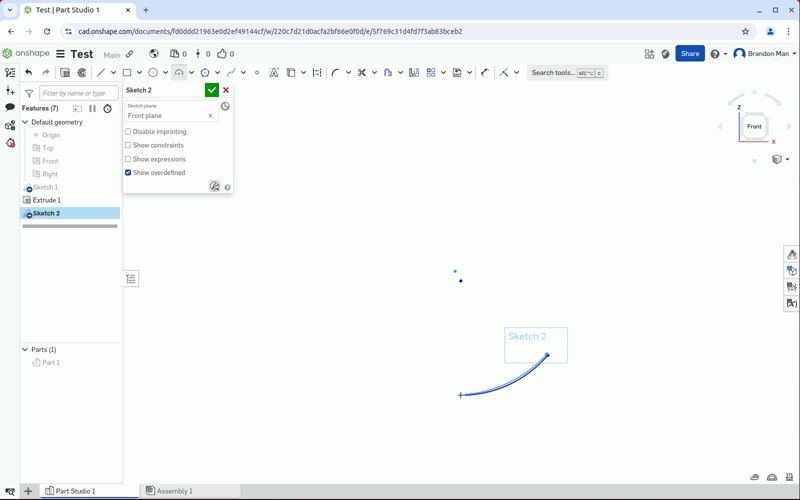
scroll(6)
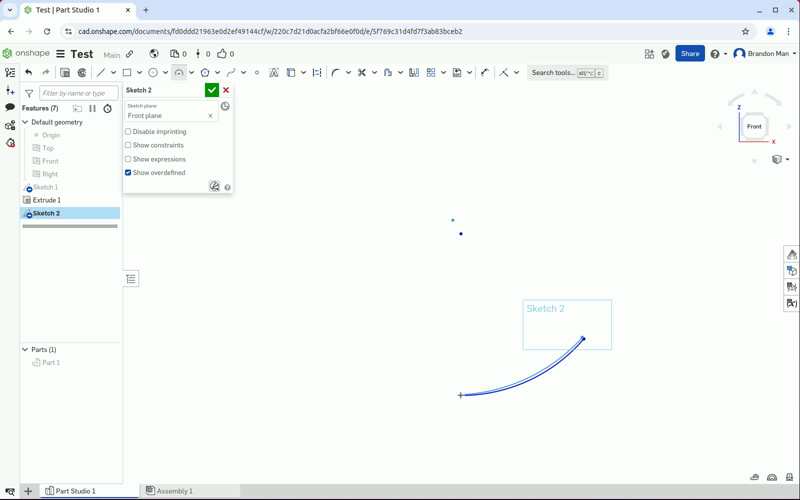
scroll(6)
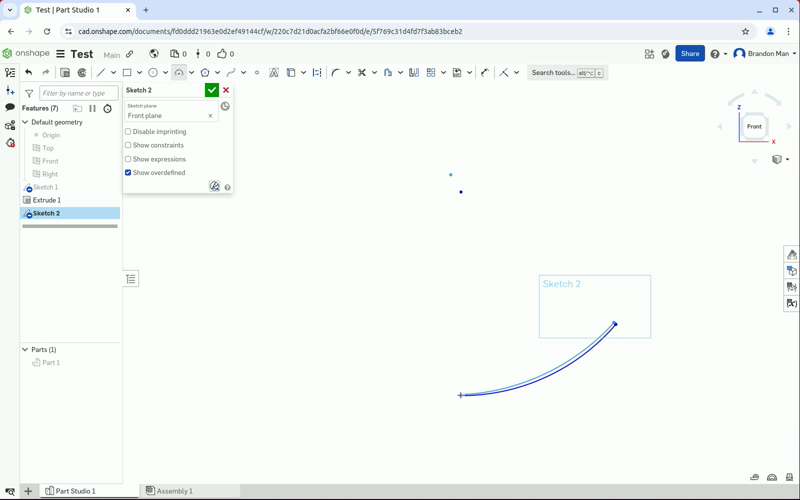
scroll(6)
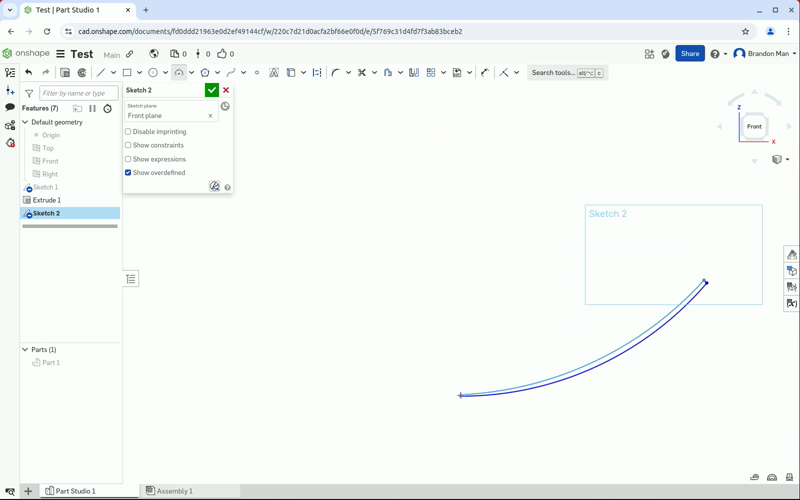
scroll(6)
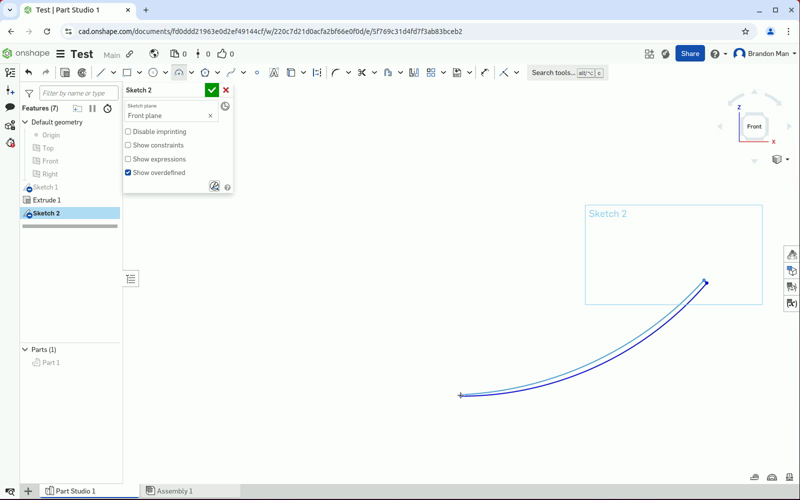
scroll(6)
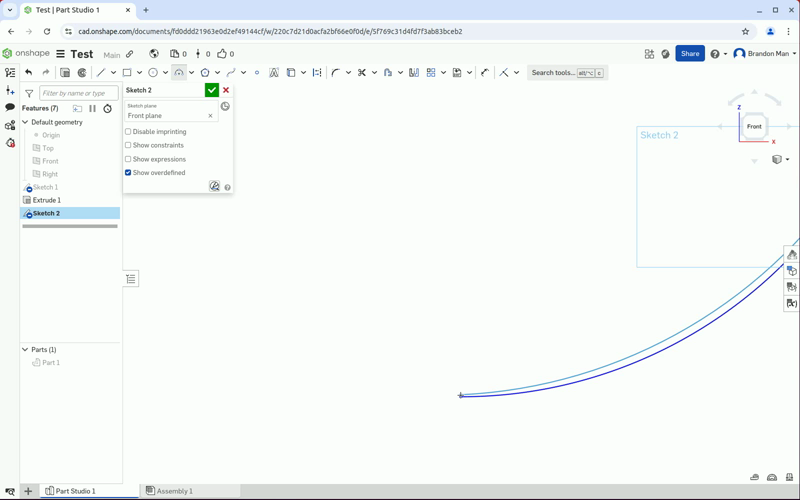
scroll(6)
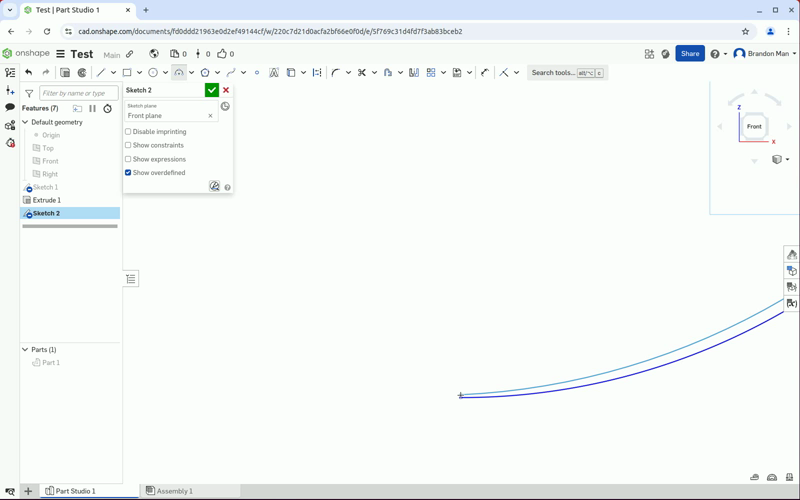
scroll(6)
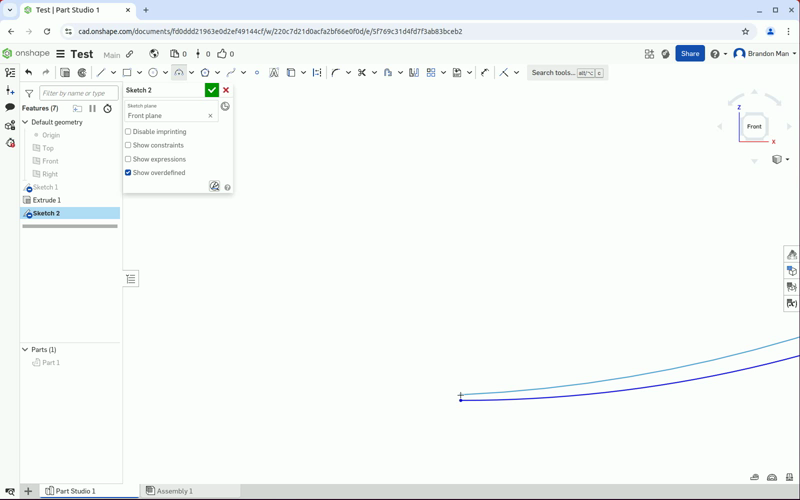
click(460, 394)
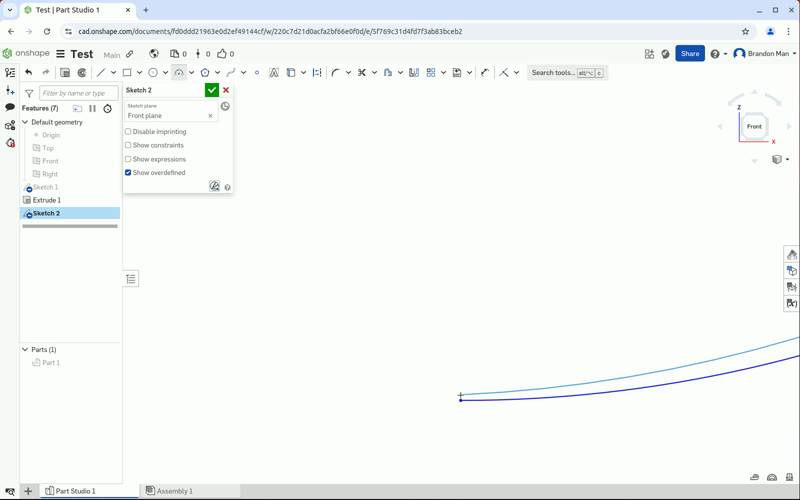
scroll(-6)
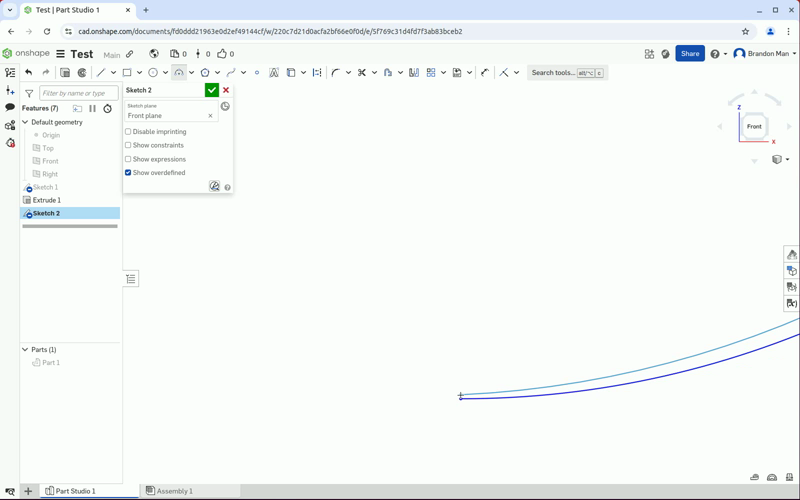
scroll(-6)
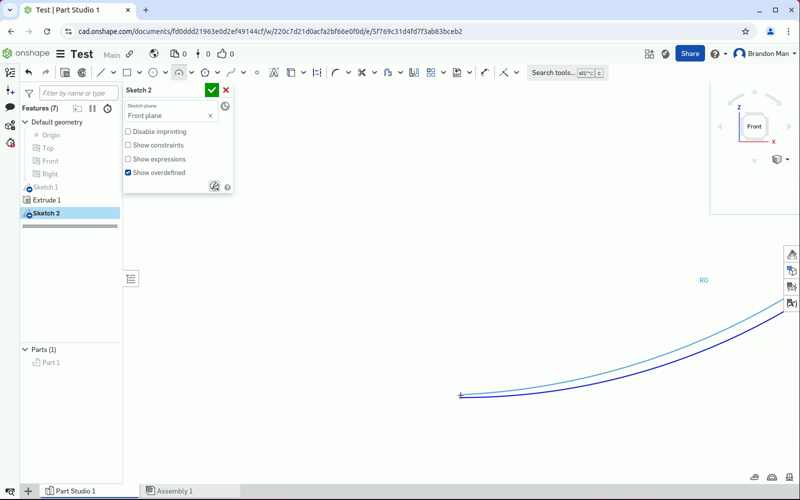
scroll(-6)
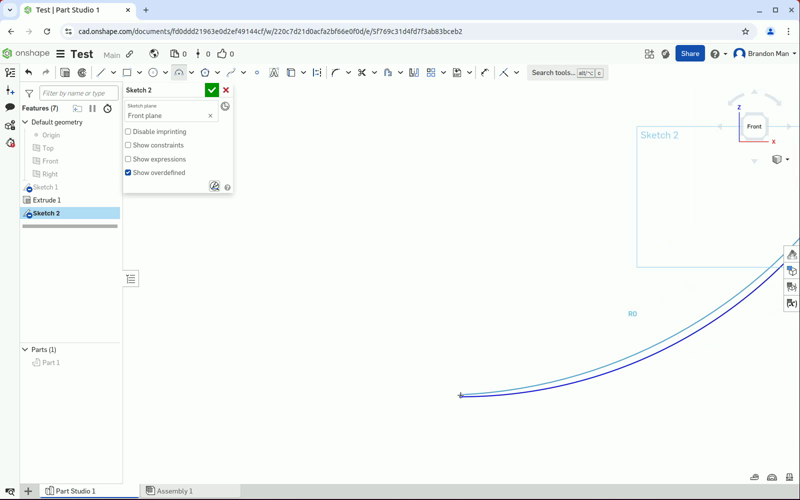
scroll(-6)
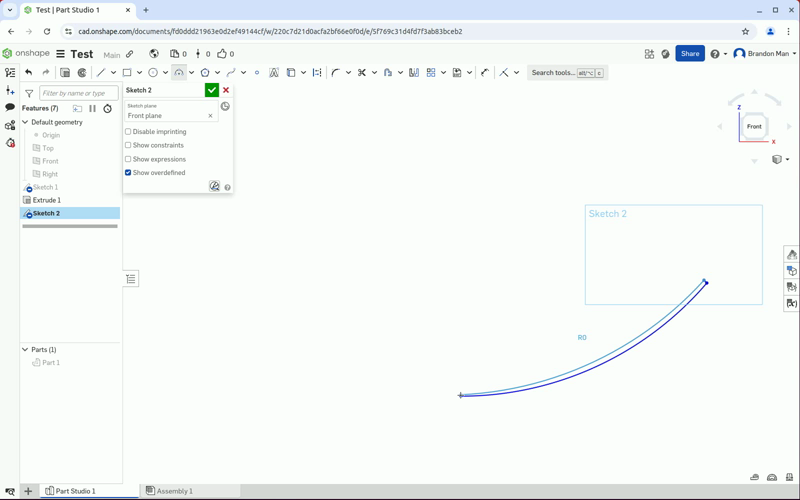
scroll(-6)
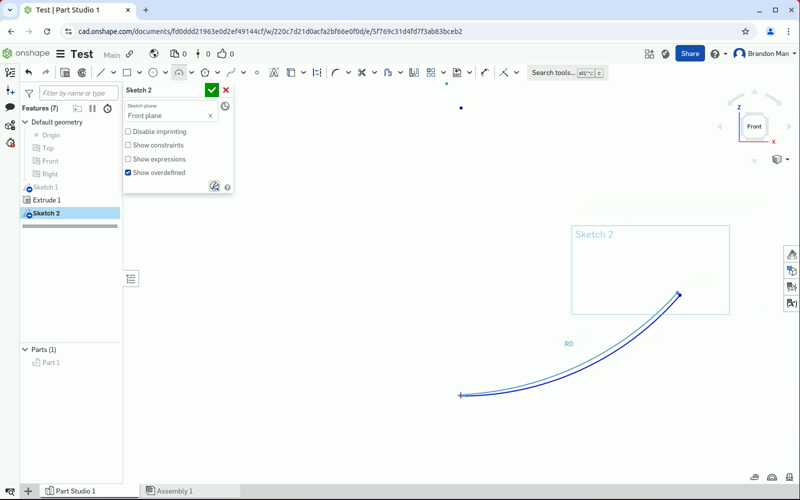
scroll(-6)
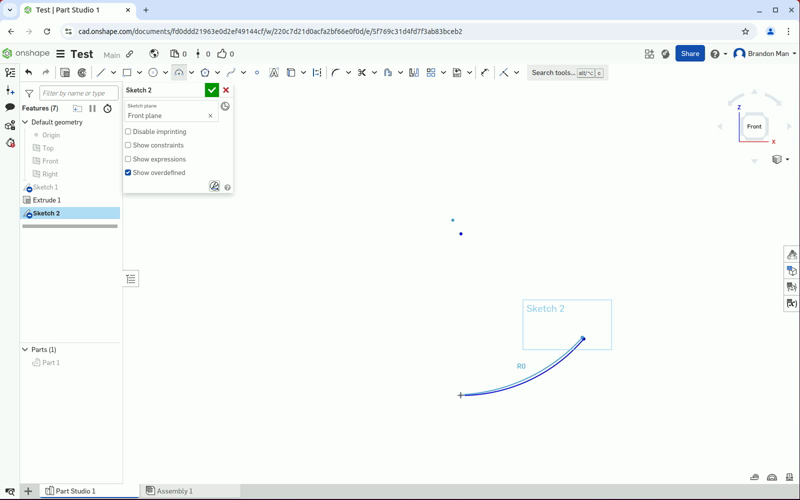
scroll(-6)
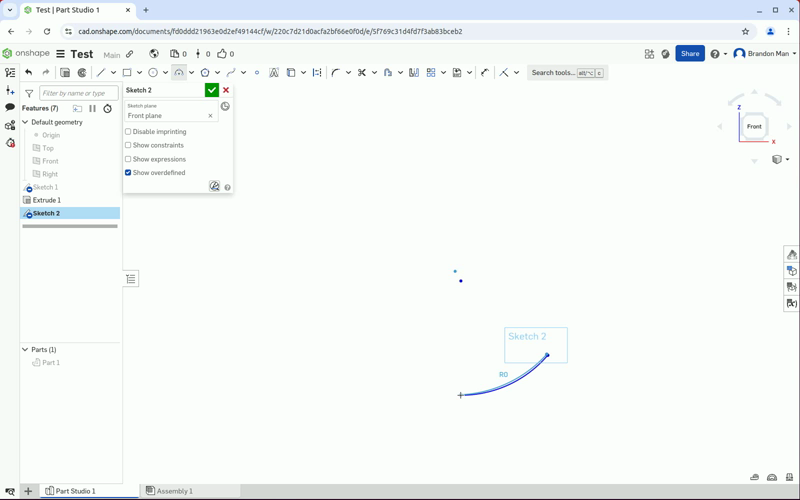
mouse_move(508, 384)
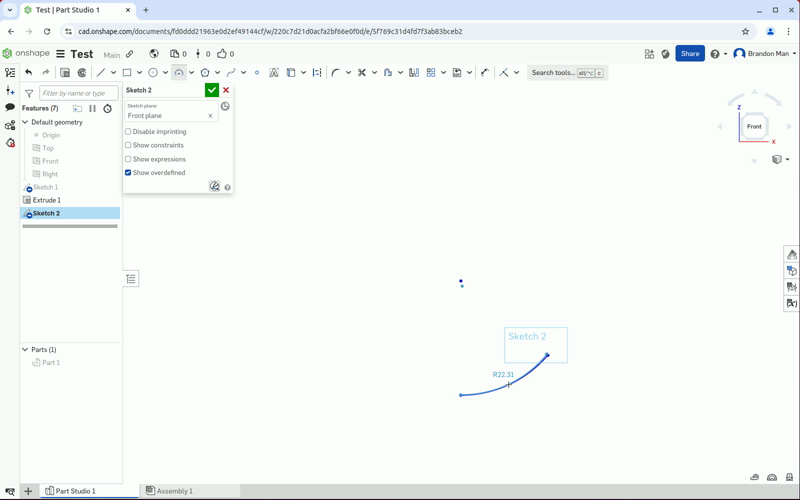
scroll(6)
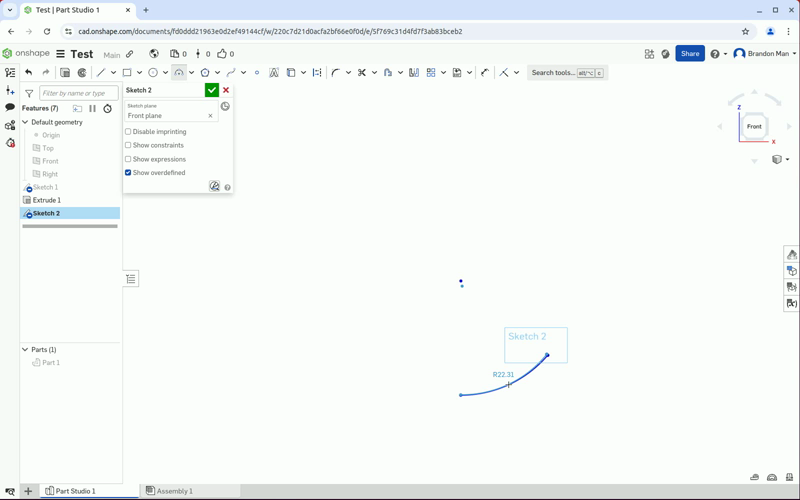
scroll(6)
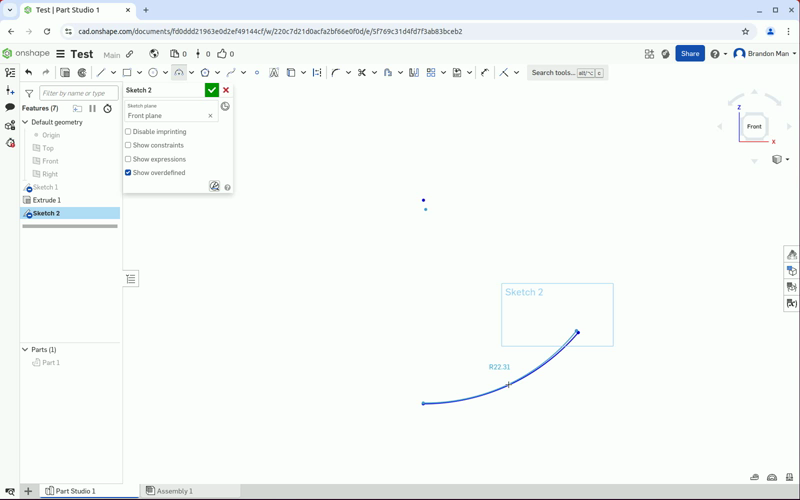
scroll(6)
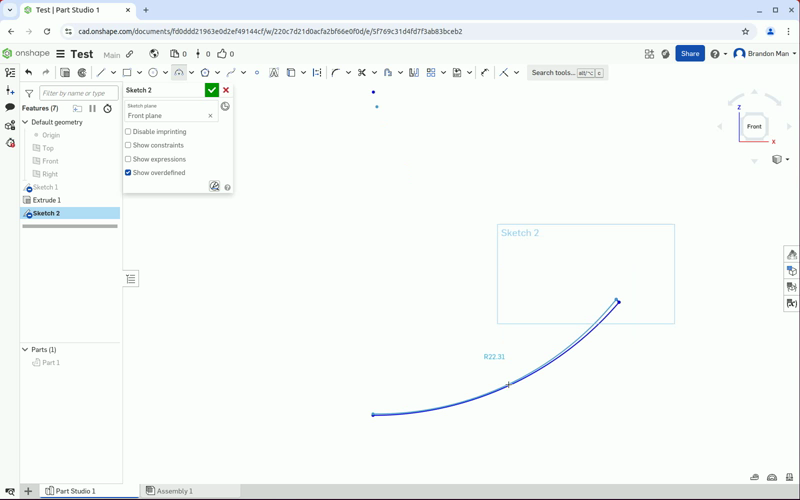
scroll(6)
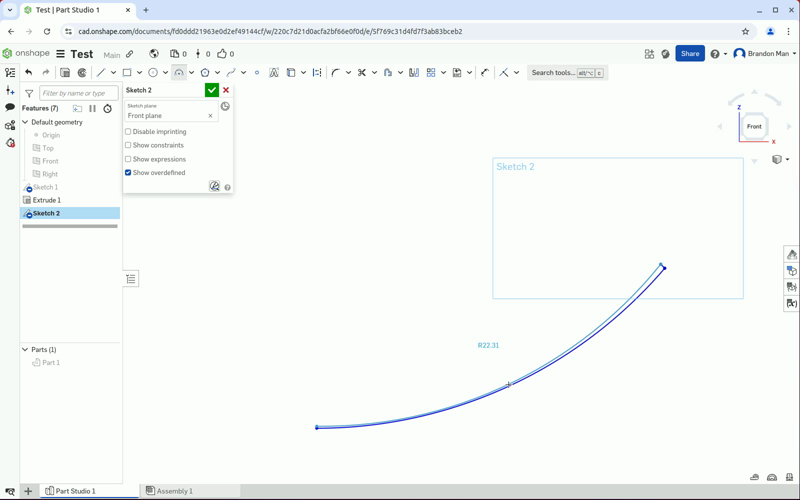
scroll(6)
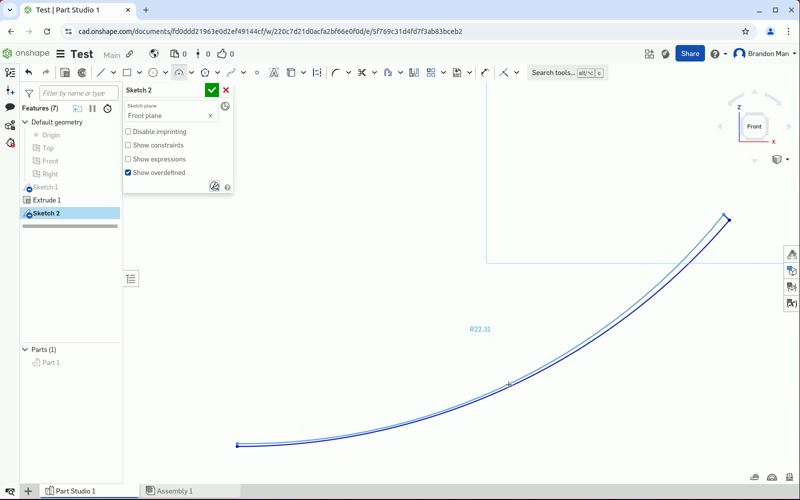
scroll(6)
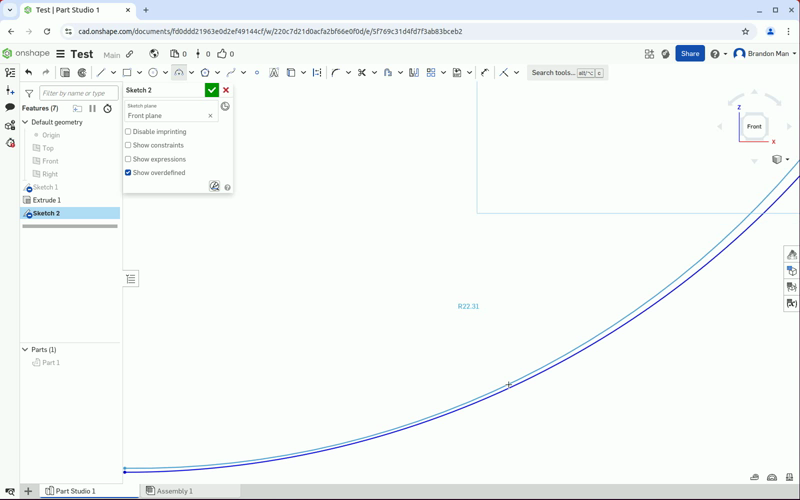
scroll(6)
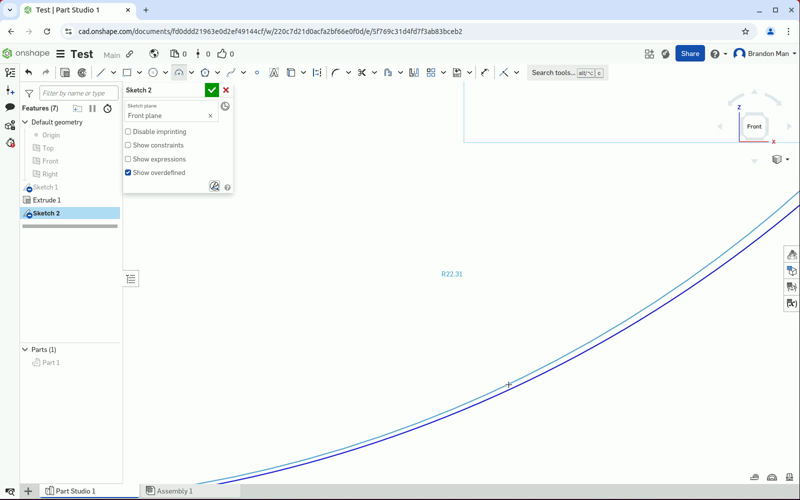
click(508, 384)
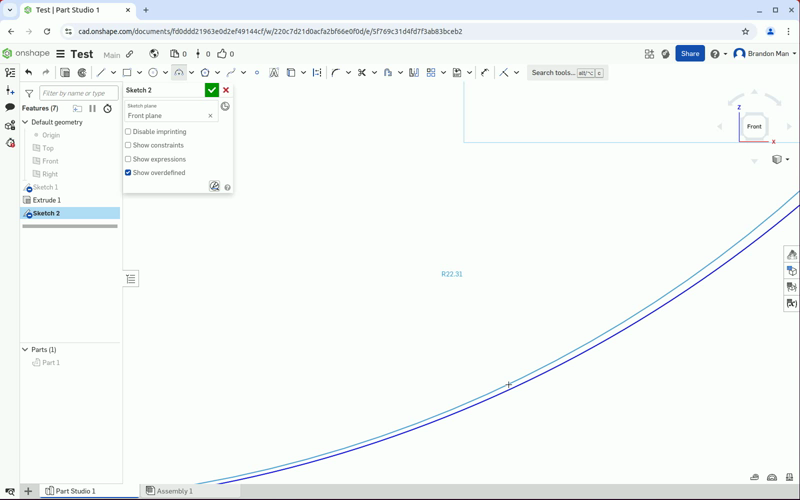
scroll(-6)
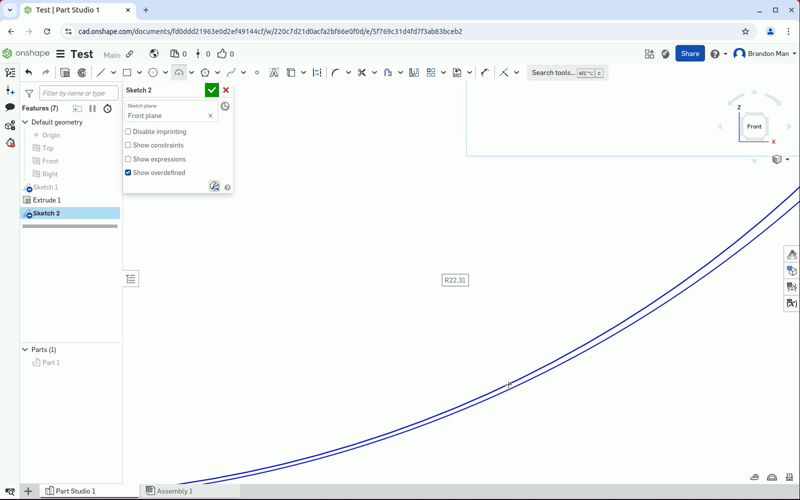
scroll(-6)
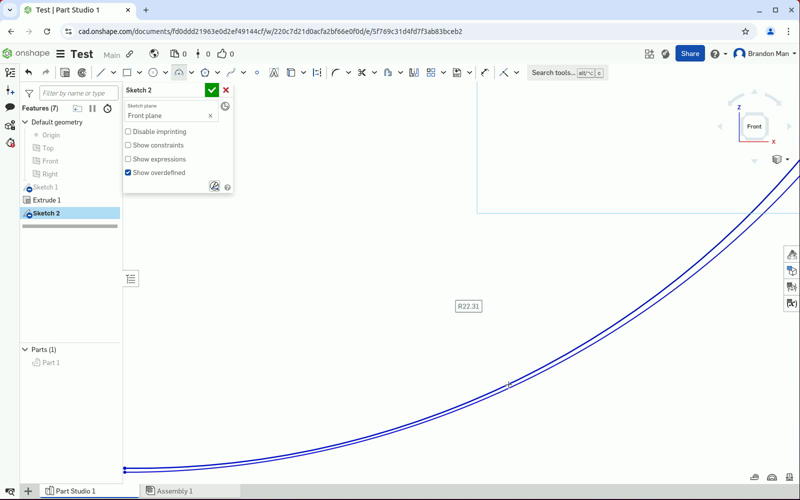
scroll(-6)
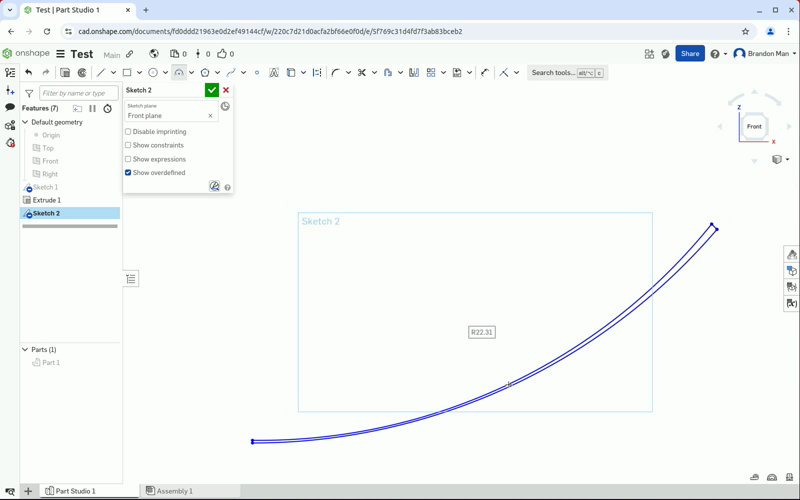
scroll(-6)
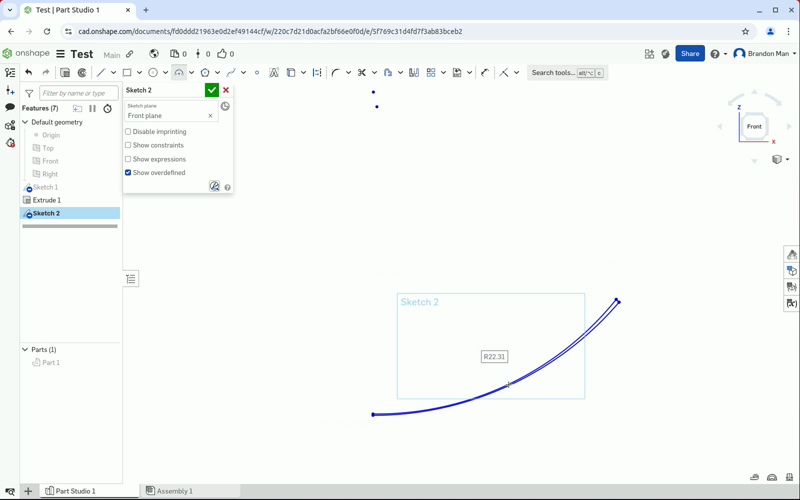
scroll(-6)
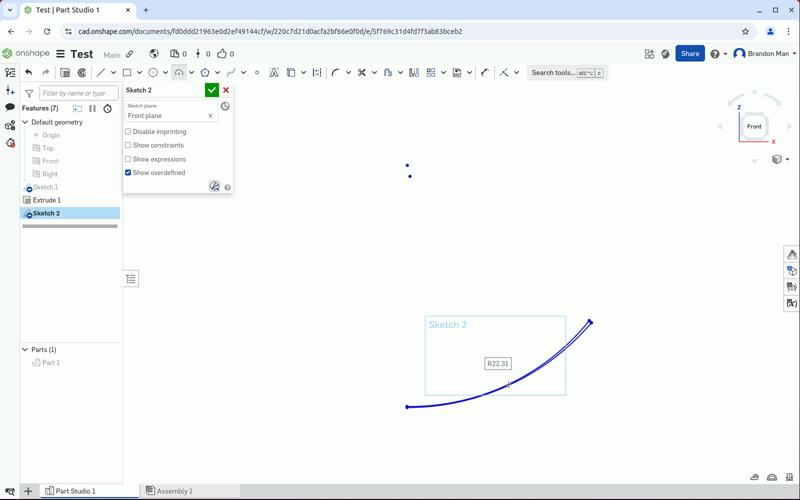
scroll(-6)
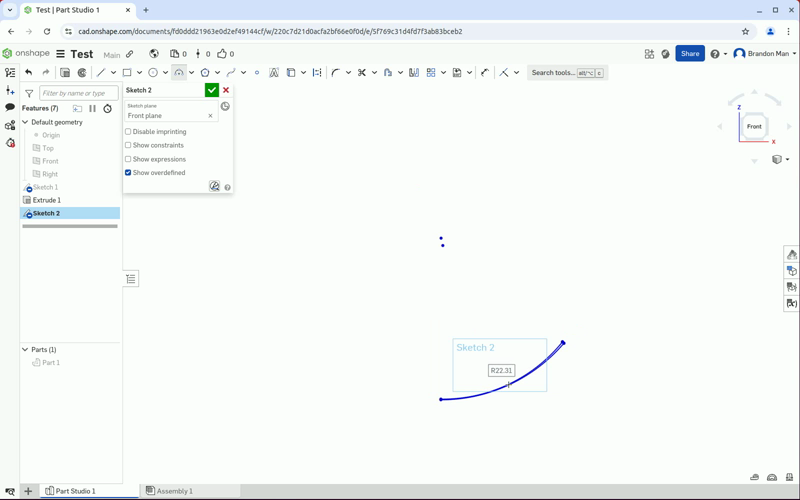
scroll(-6)
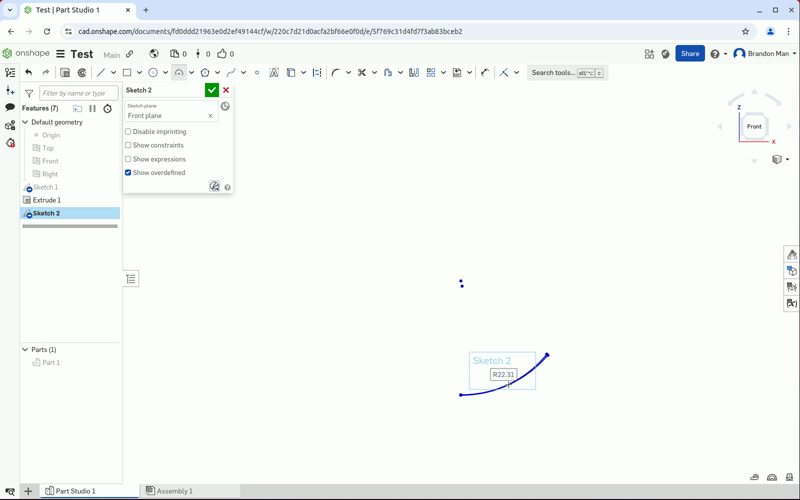
key_up(shift)
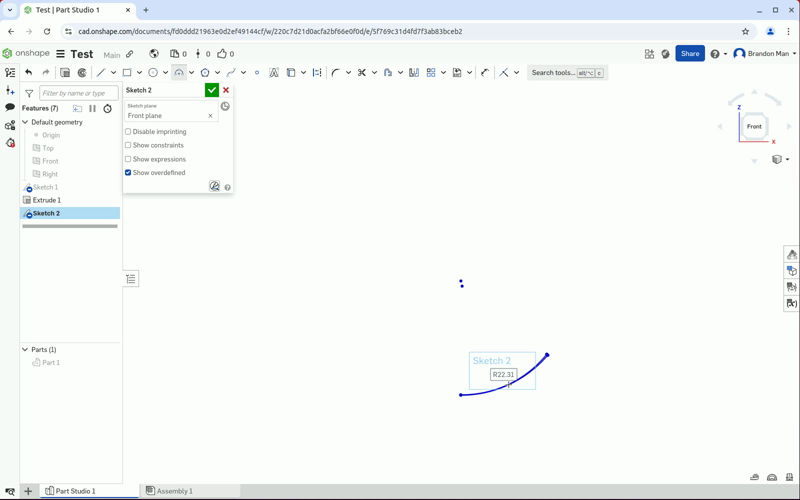
key(esc)
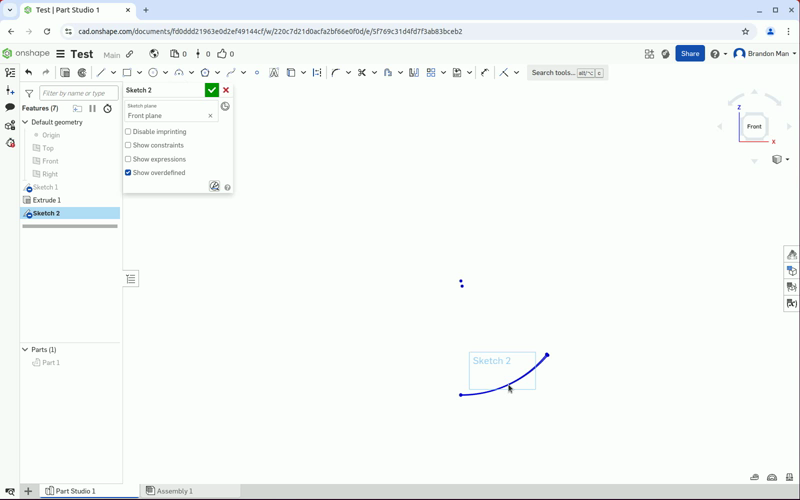
key(l)
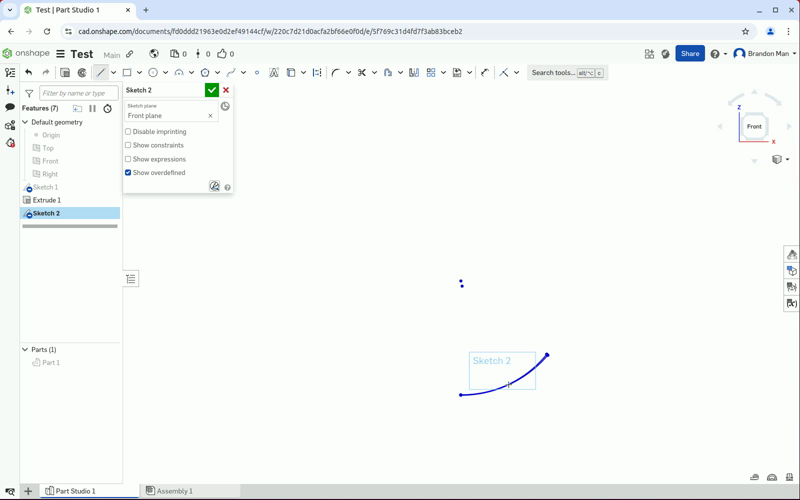
mouse_move(460, 394)
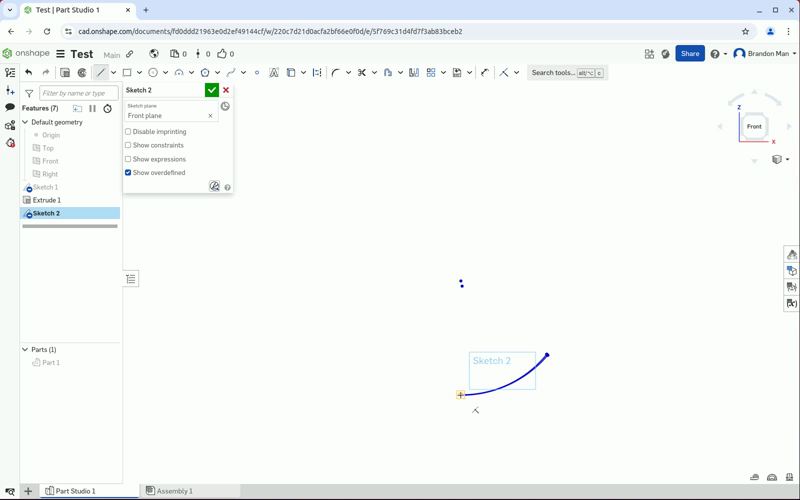
scroll(6)
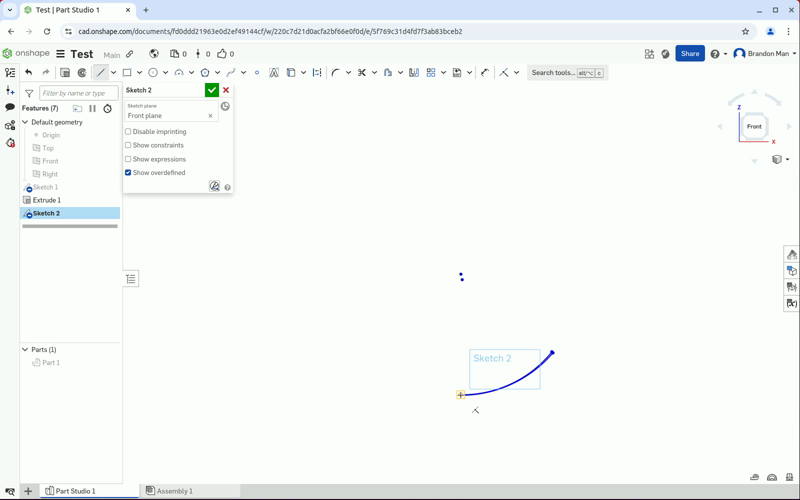
scroll(6)
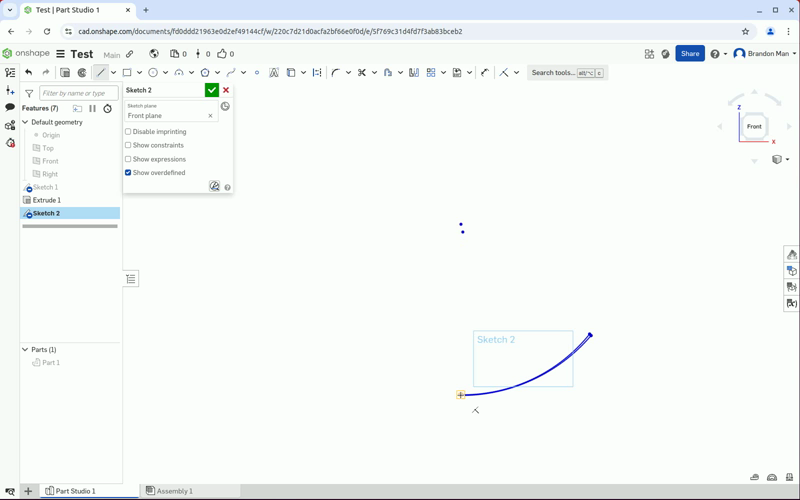
scroll(6)
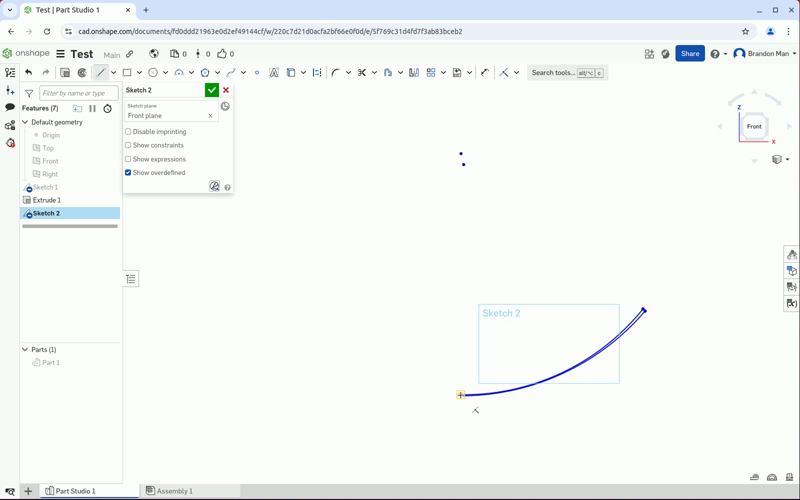
scroll(6)
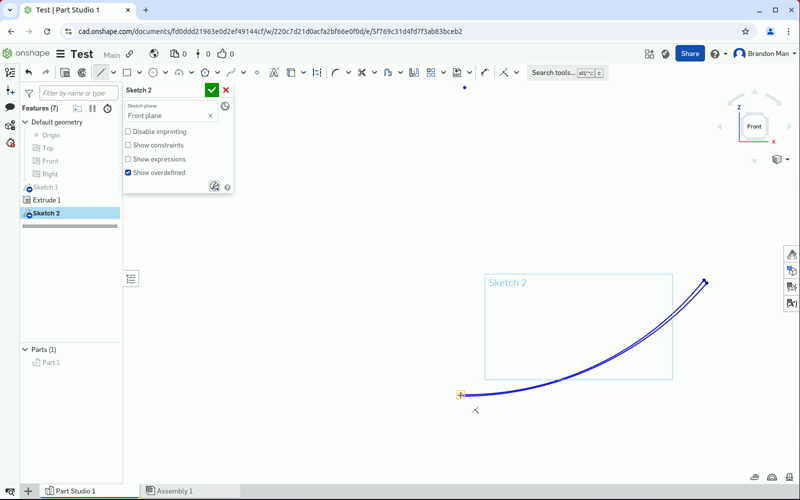
scroll(6)
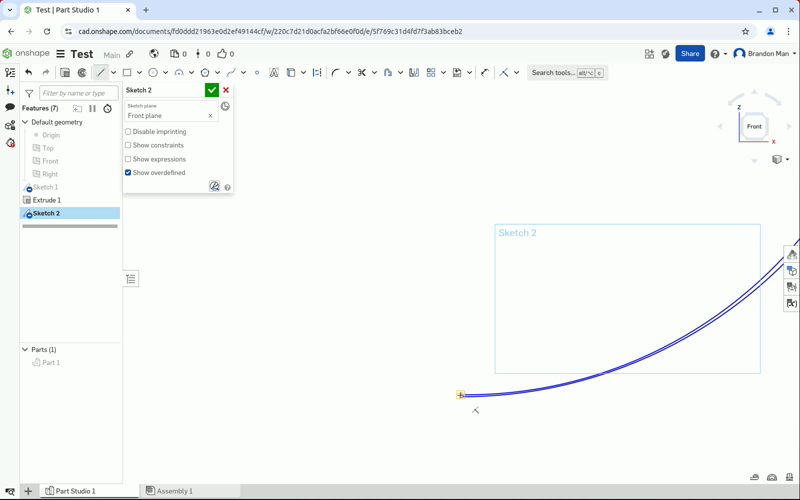
scroll(6)
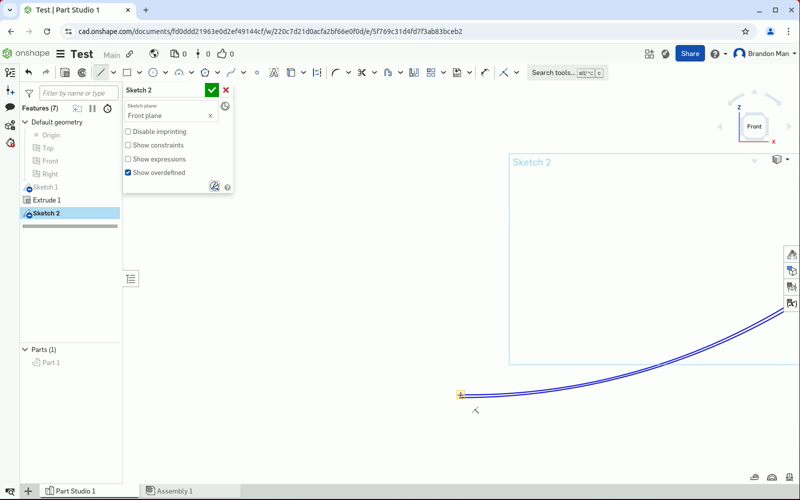
scroll(6)
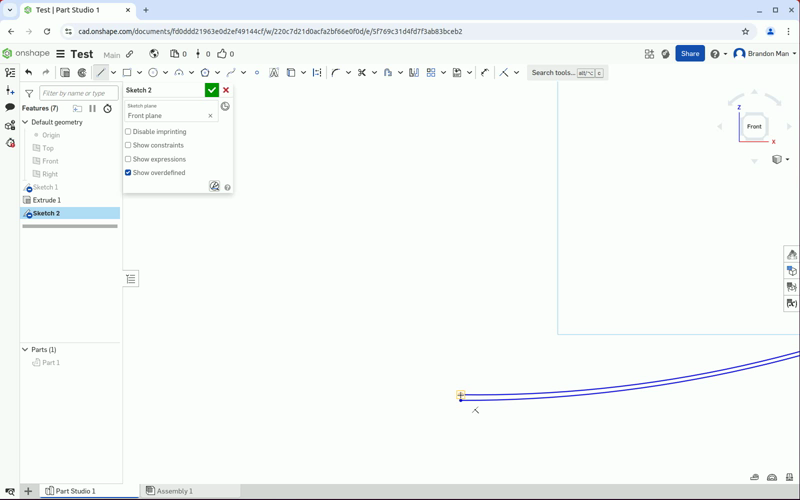
click(460, 394)
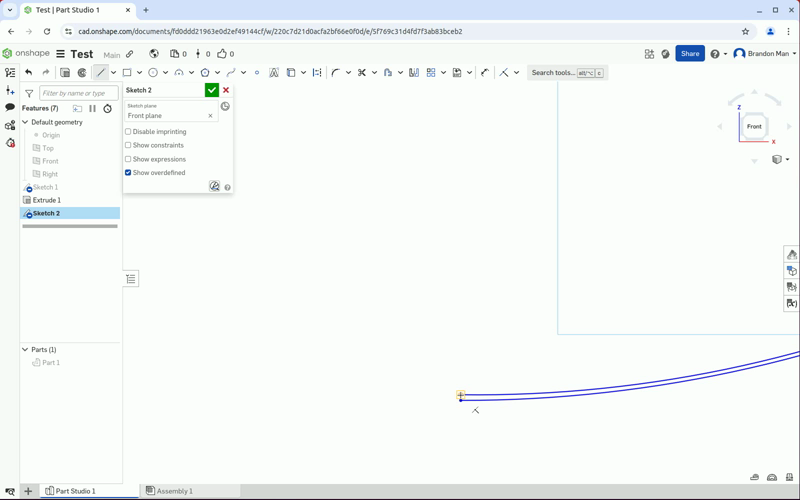
scroll(-6)
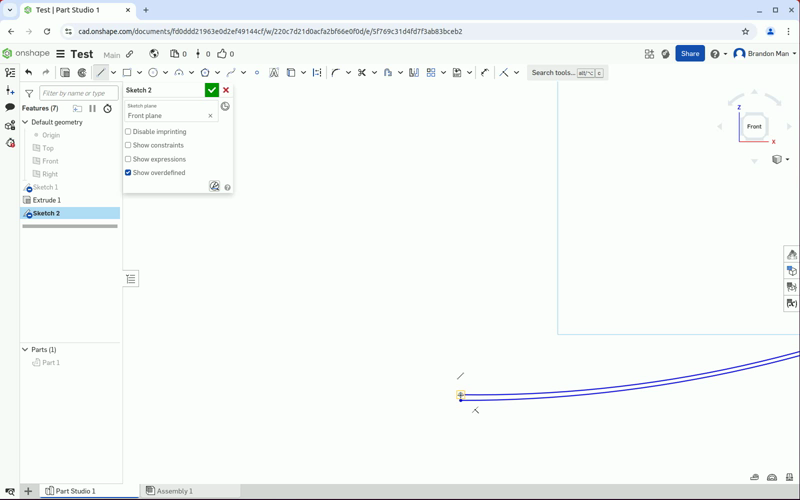
scroll(-6)
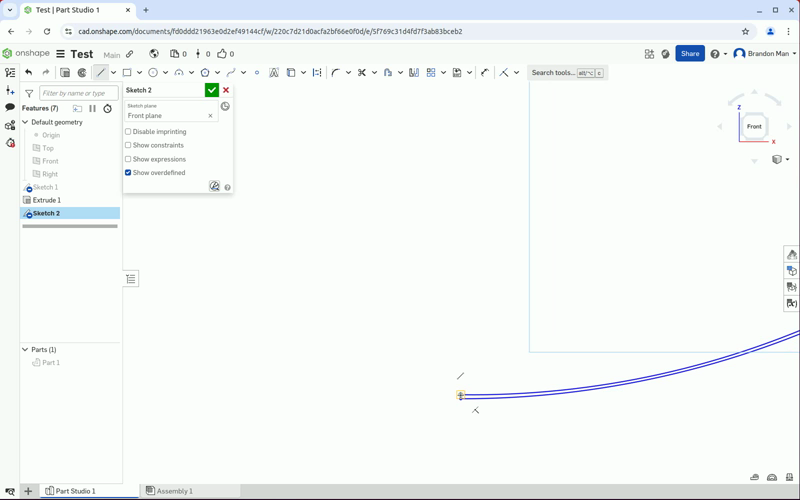
scroll(-6)
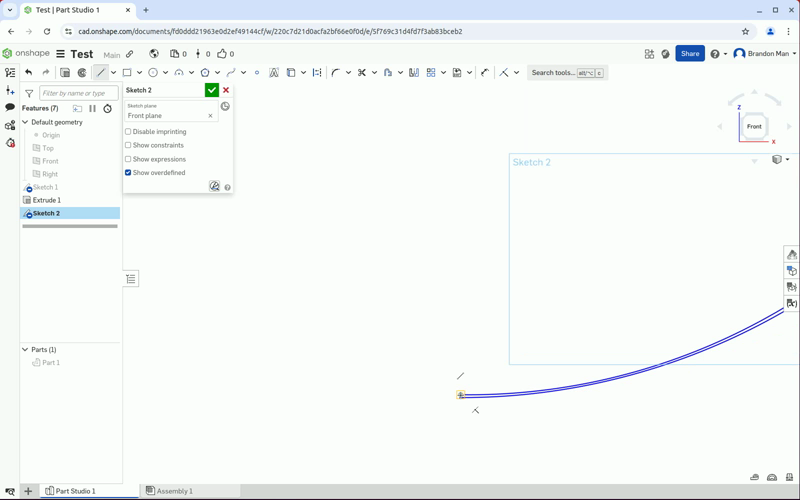
scroll(-6)
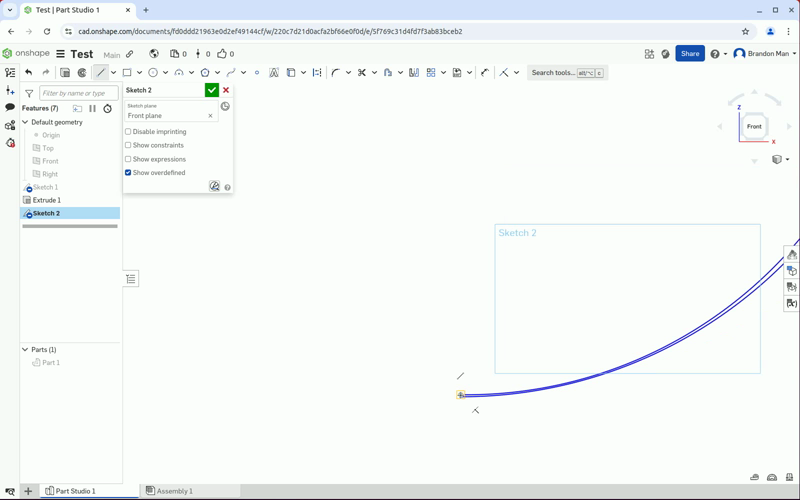
scroll(-6)
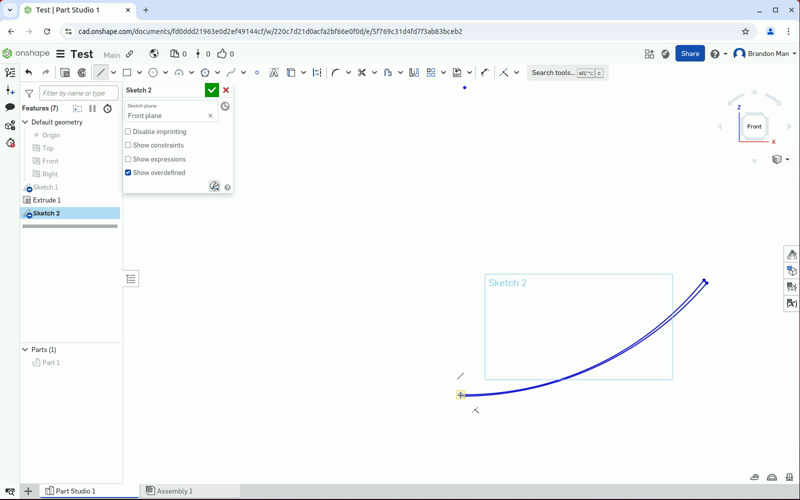
scroll(-6)
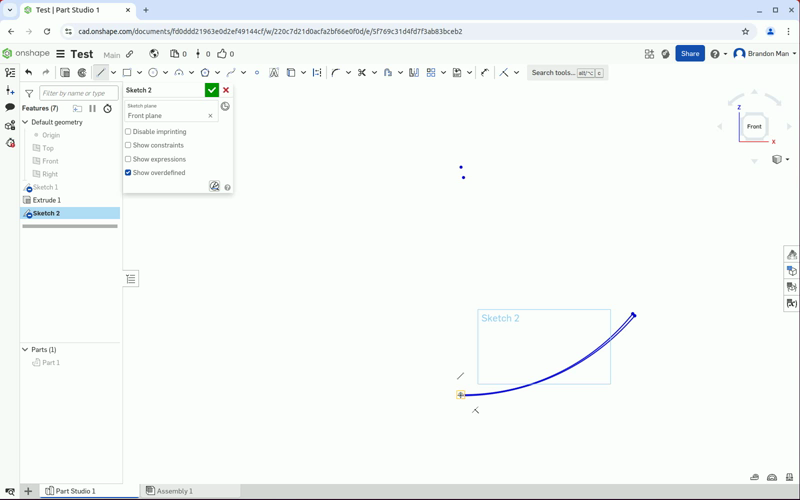
scroll(-6)
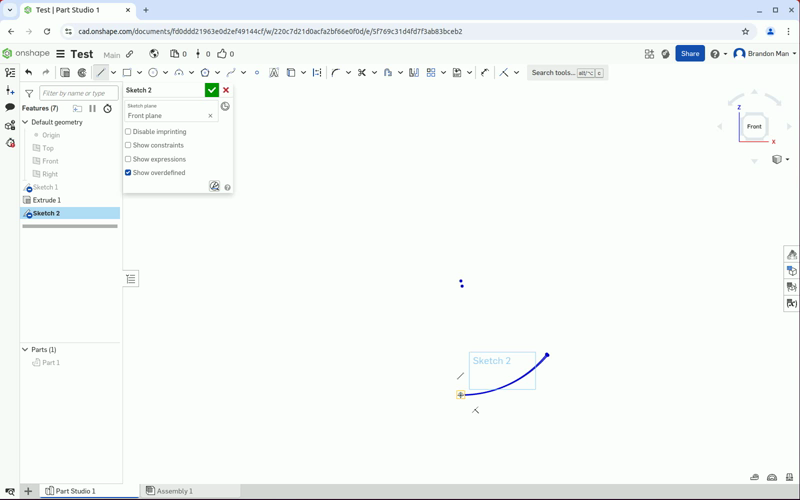
mouse_move(490, 394)
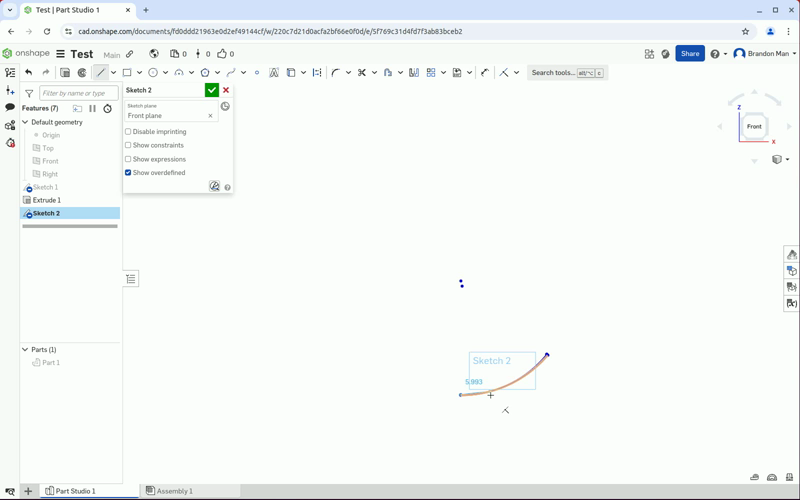
key_down(shift)
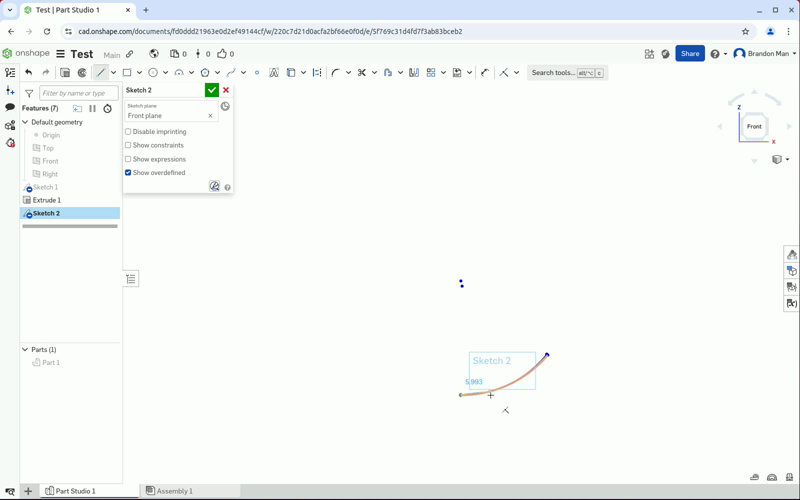
mouse_move(460, 395)
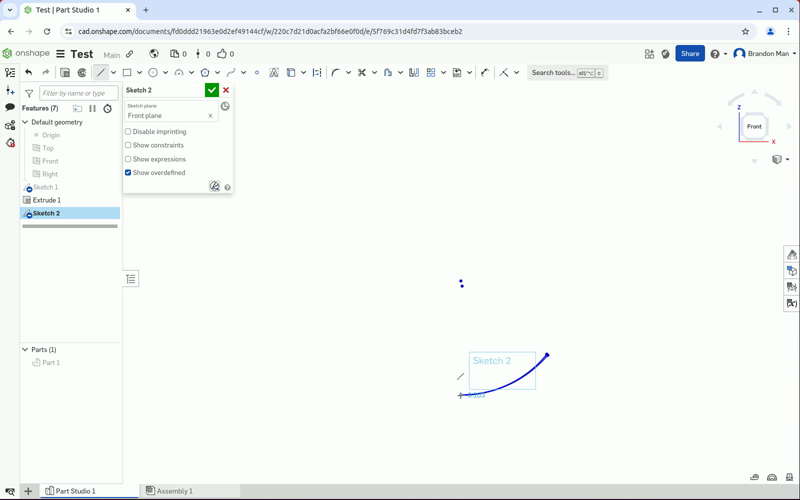
scroll(6)
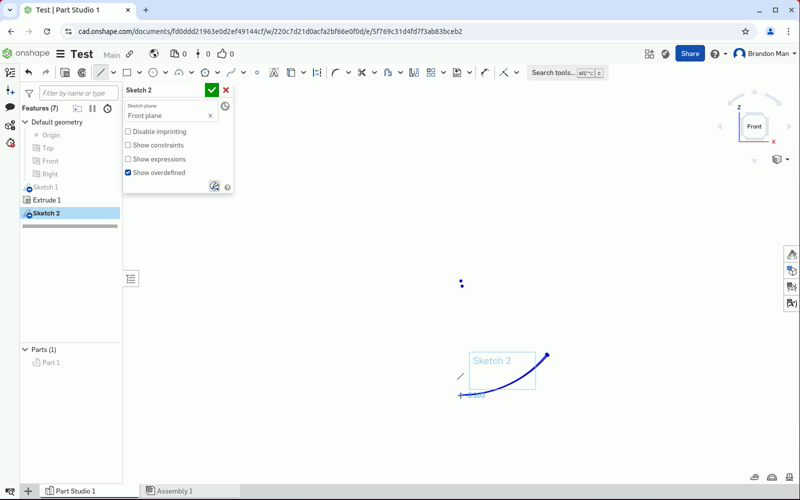
scroll(6)
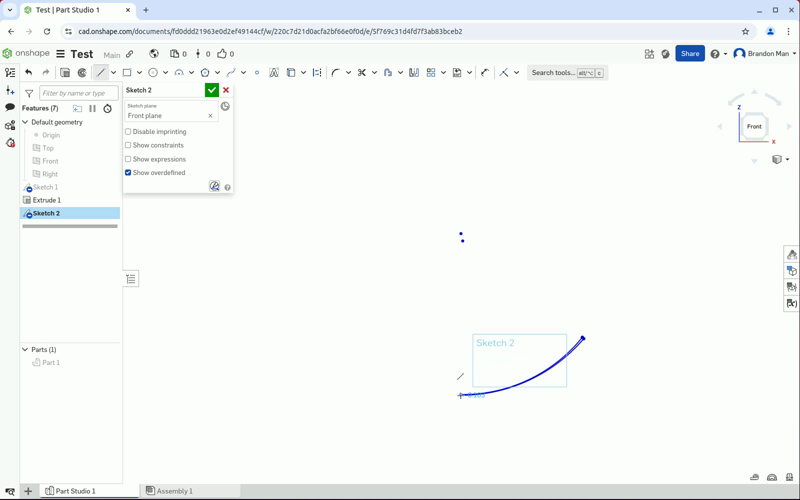
scroll(6)
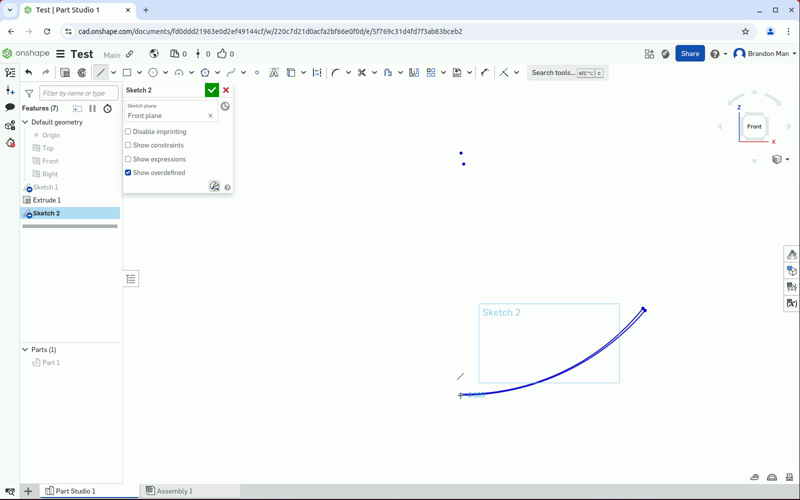
scroll(6)
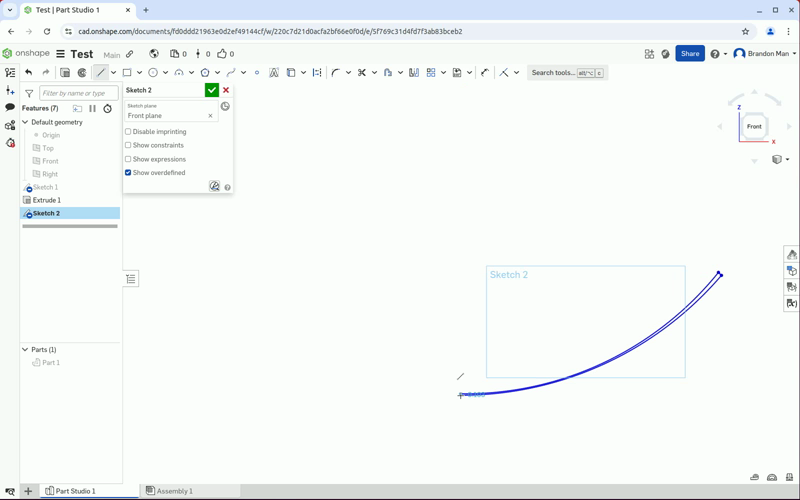
scroll(6)
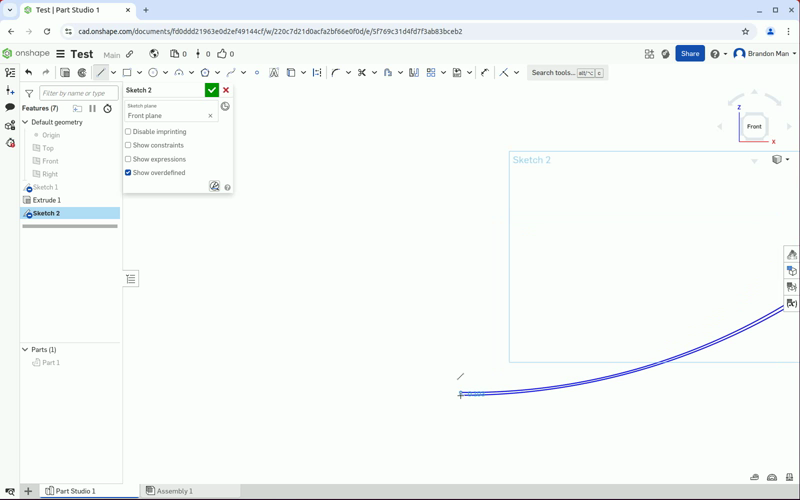
scroll(6)
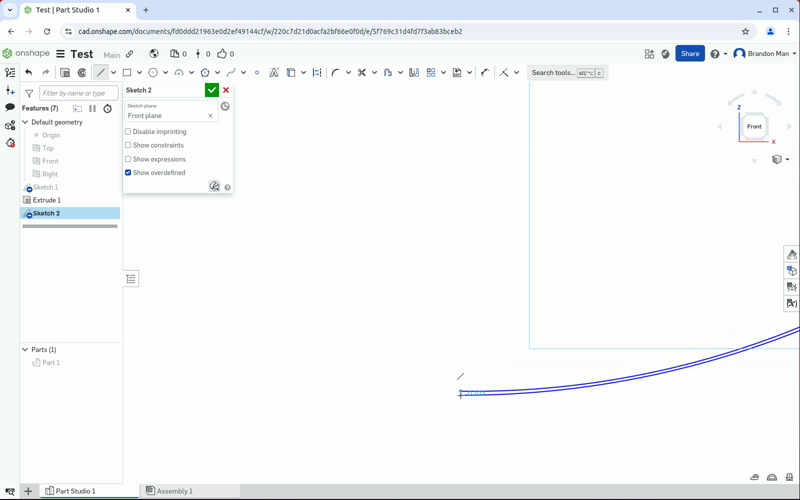
scroll(6)
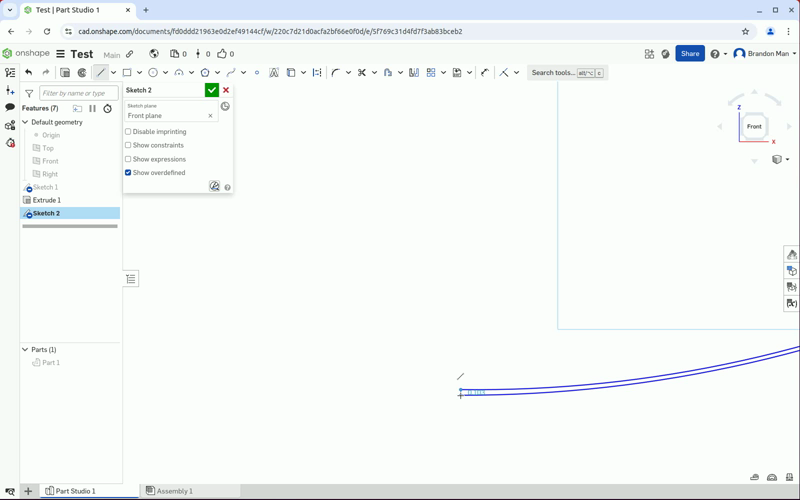
key_up(shift)
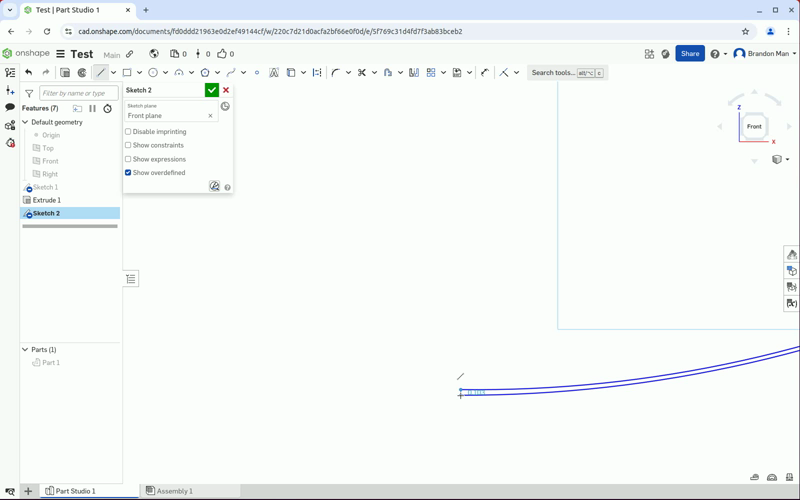
click(460, 395)
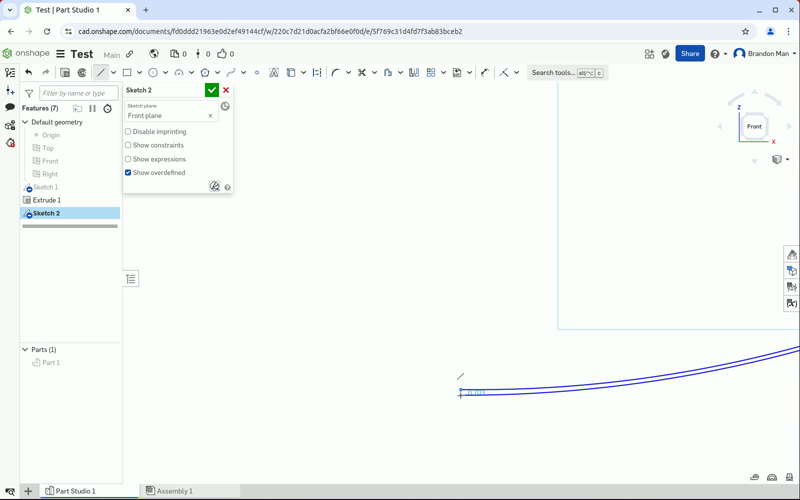
scroll(-6)
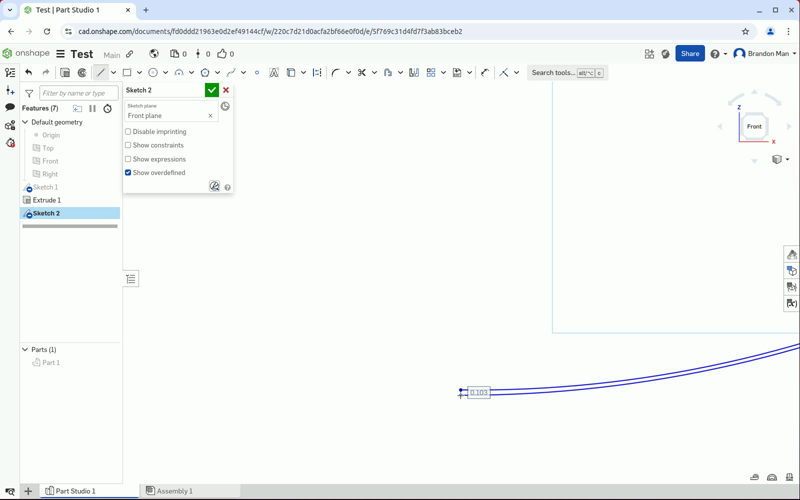
scroll(-6)
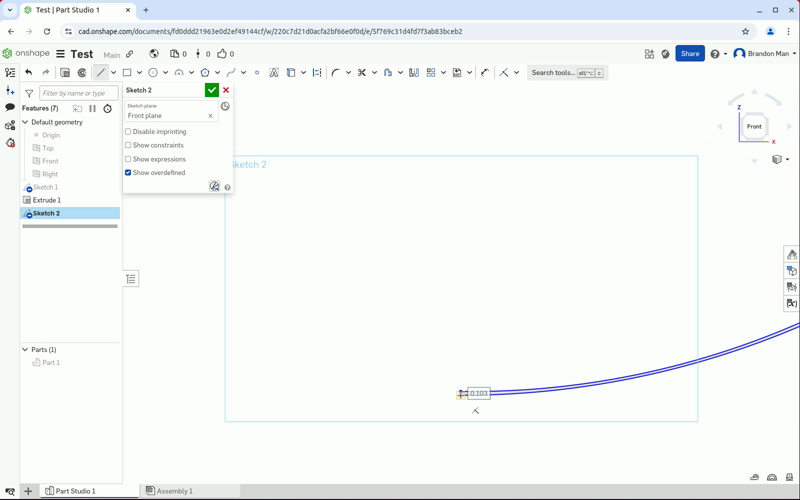
scroll(-6)
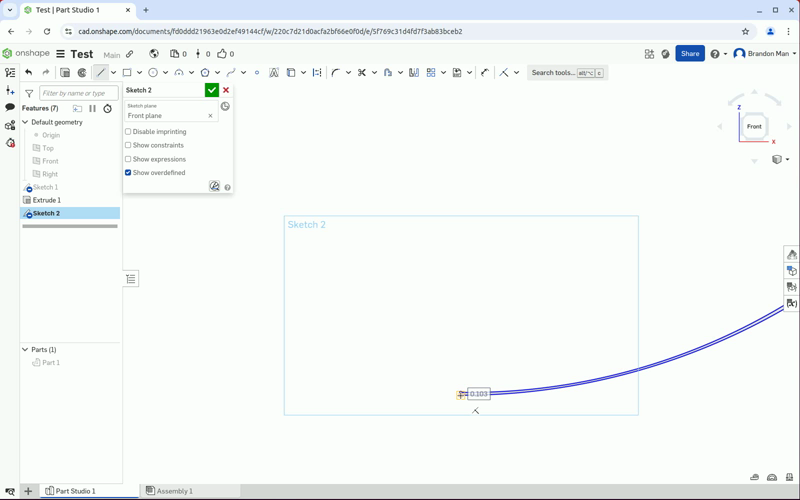
scroll(-6)
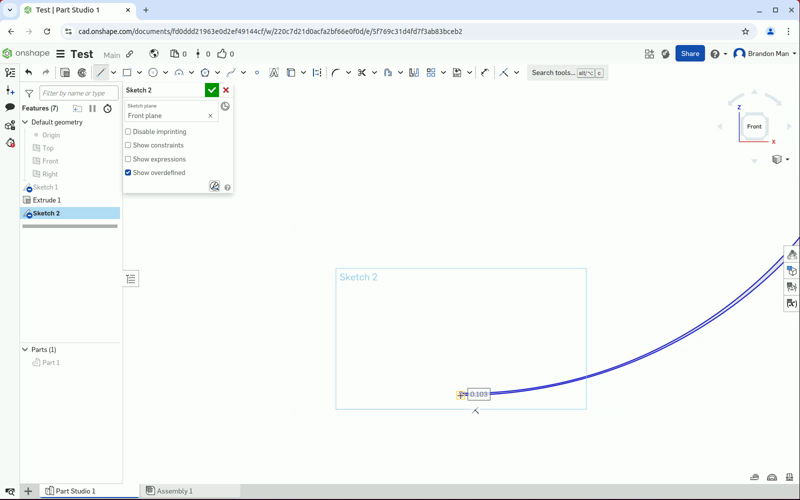
scroll(-6)
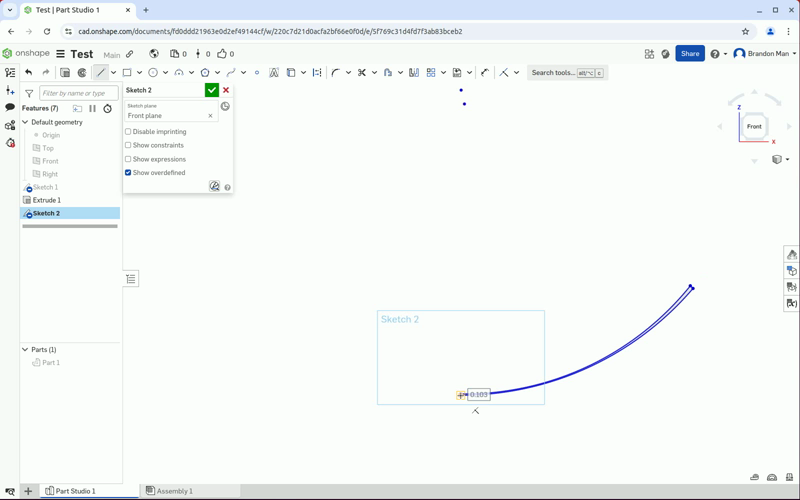
scroll(-6)
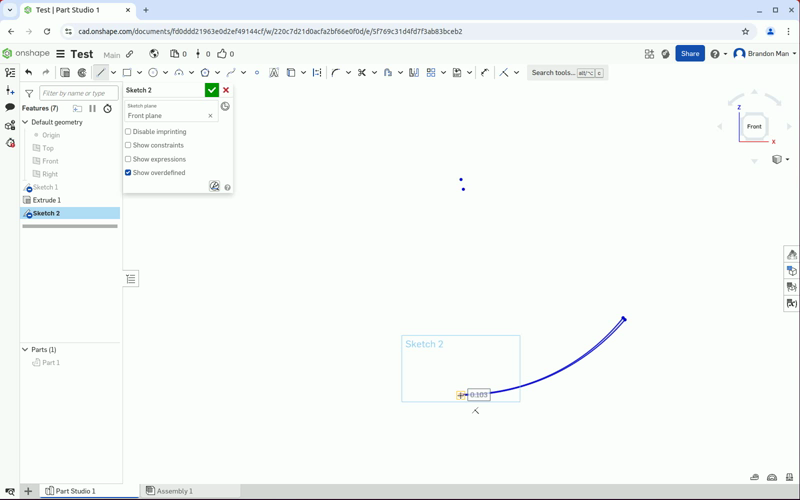
scroll(-6)
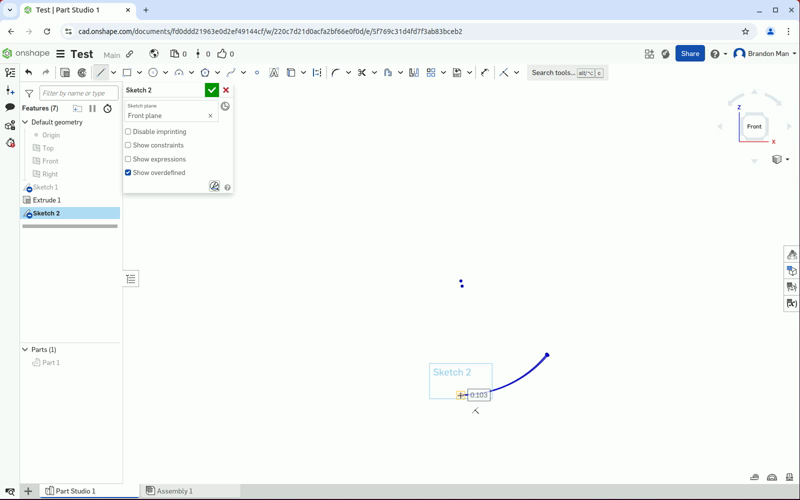
key(esc)
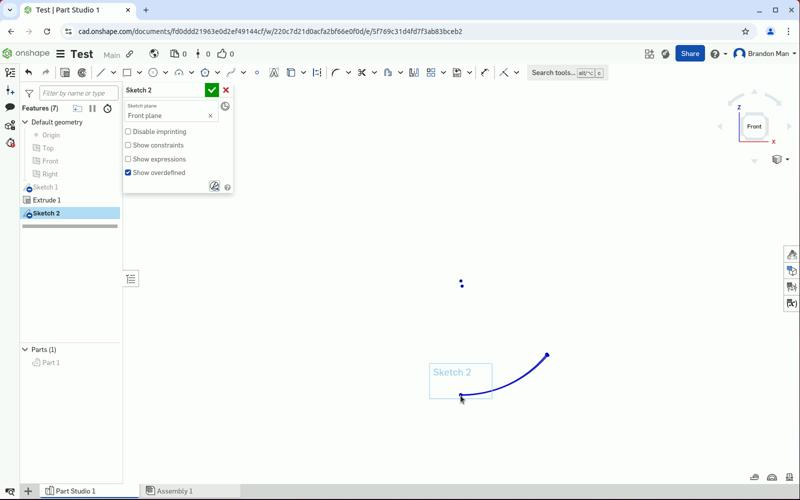
mouse_move(508, 384)
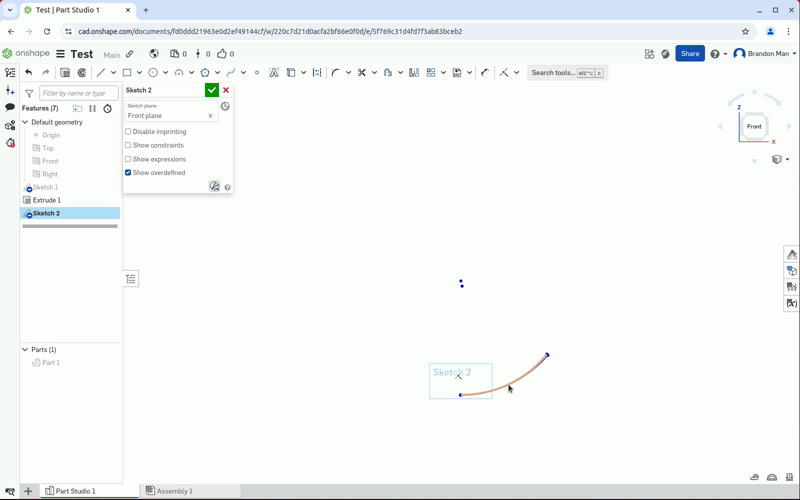
scroll(6)
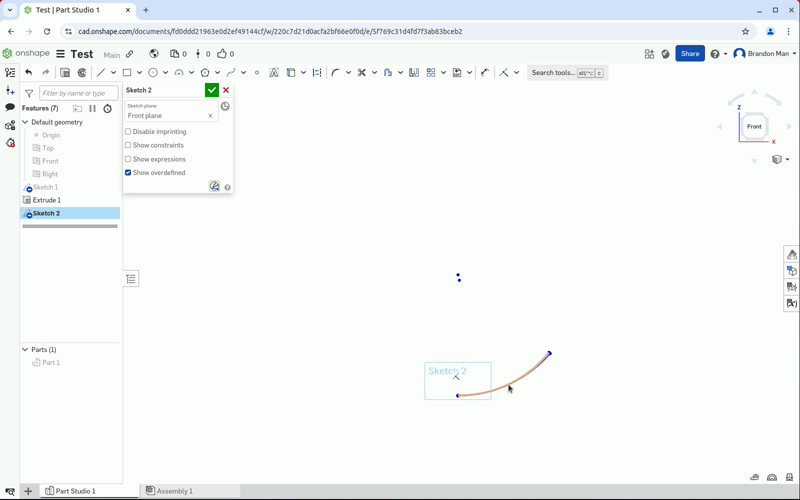
scroll(6)
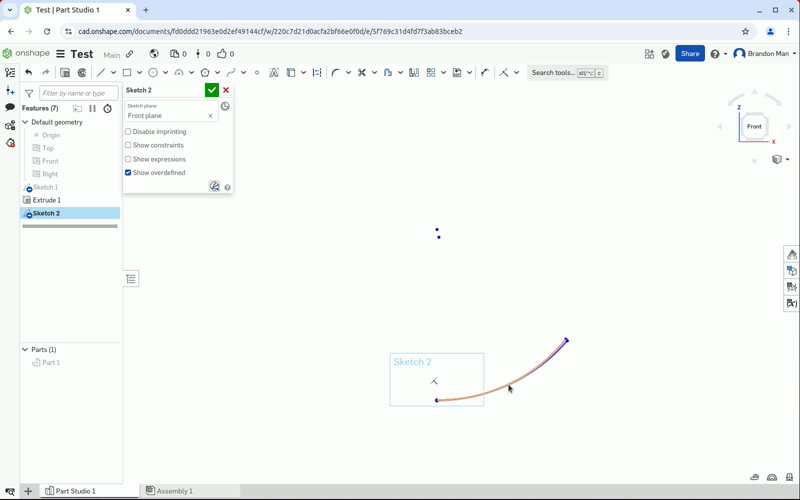
scroll(6)
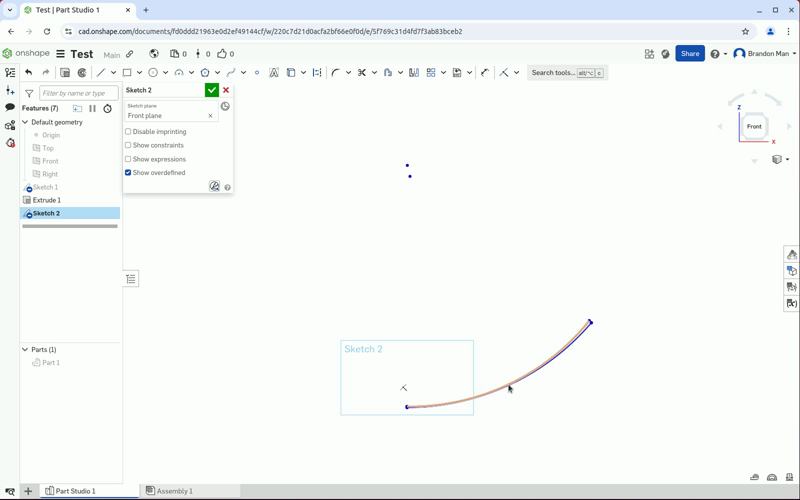
scroll(6)
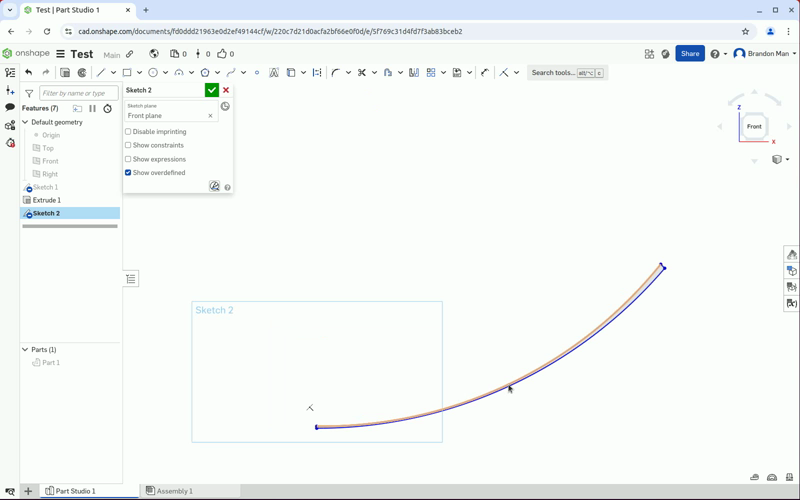
scroll(6)
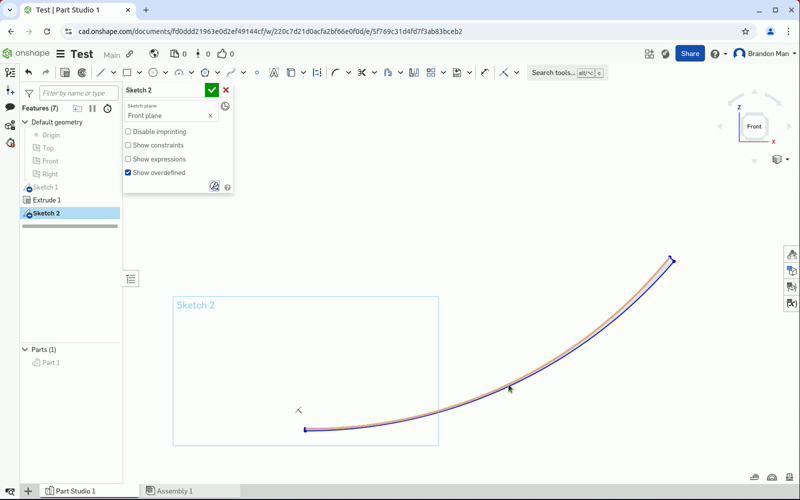
scroll(6)
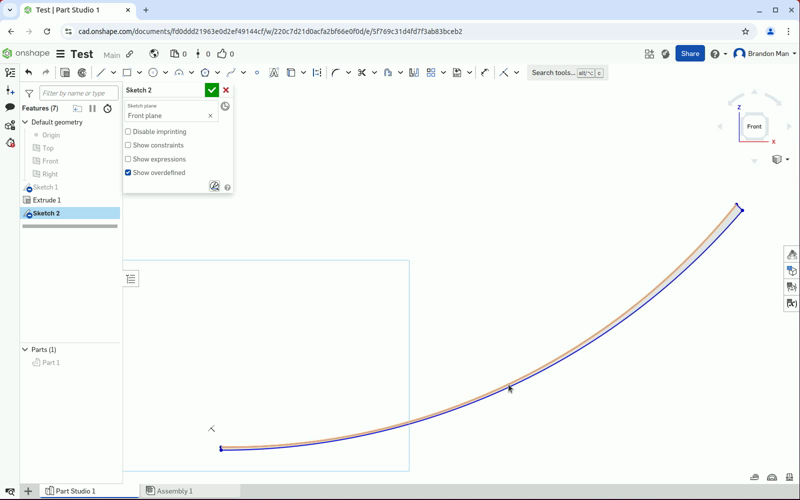
scroll(6)
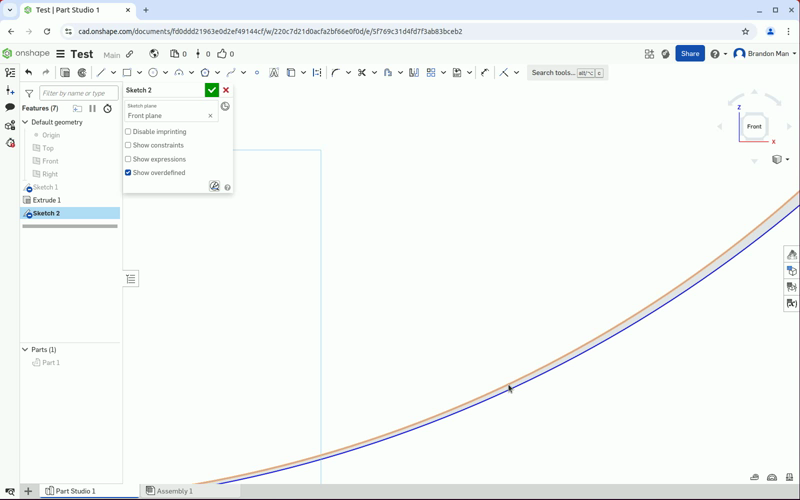
click(508, 384)
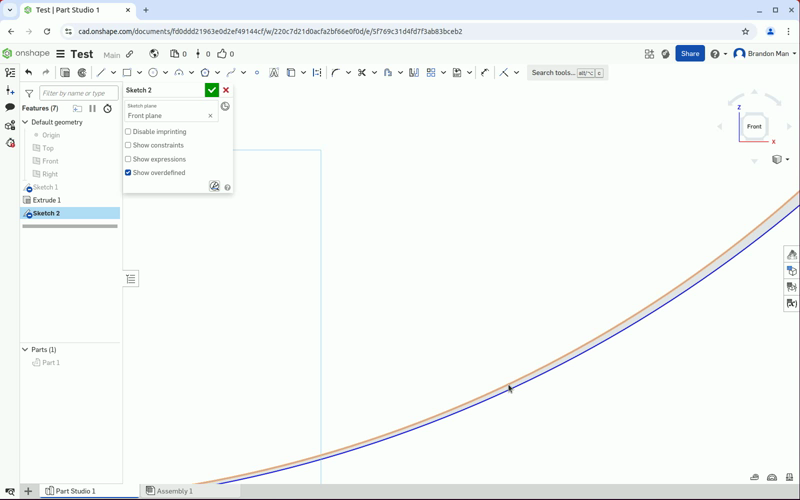
scroll(-6)
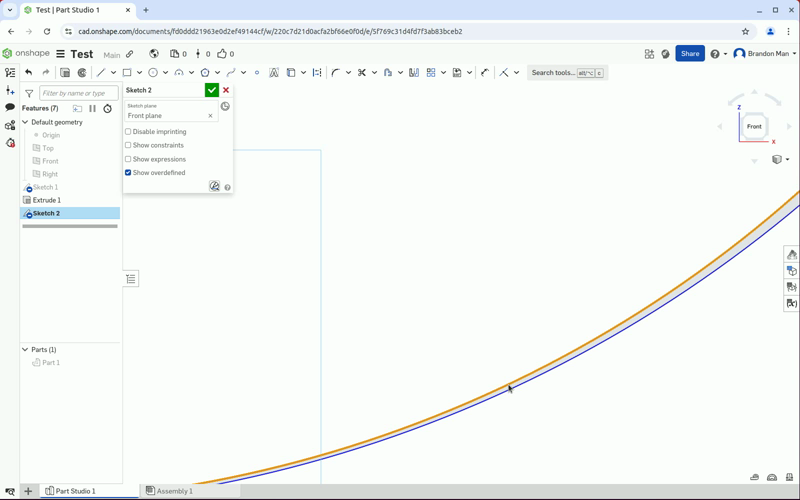
scroll(-6)
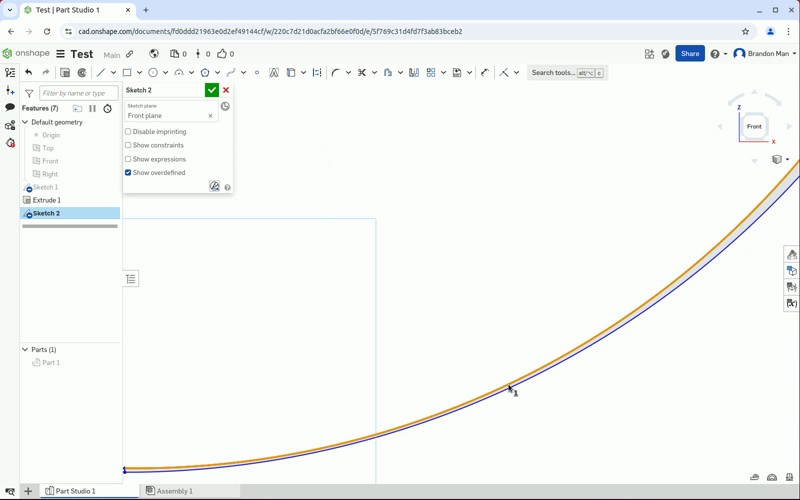
scroll(-6)
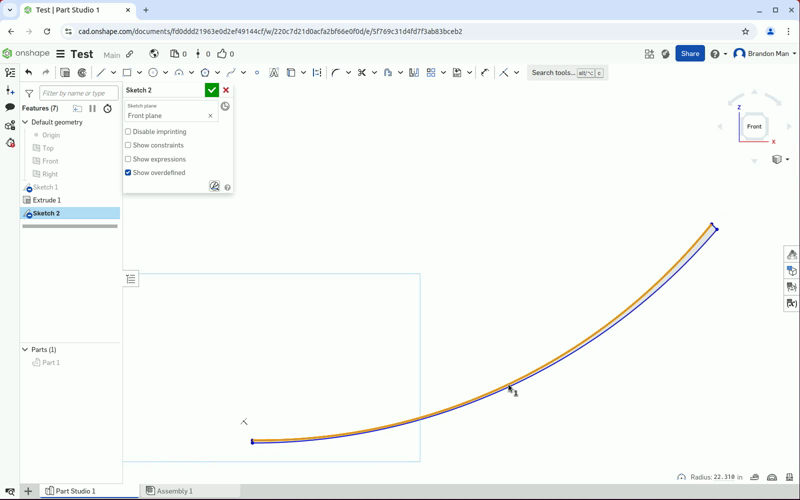
scroll(-6)
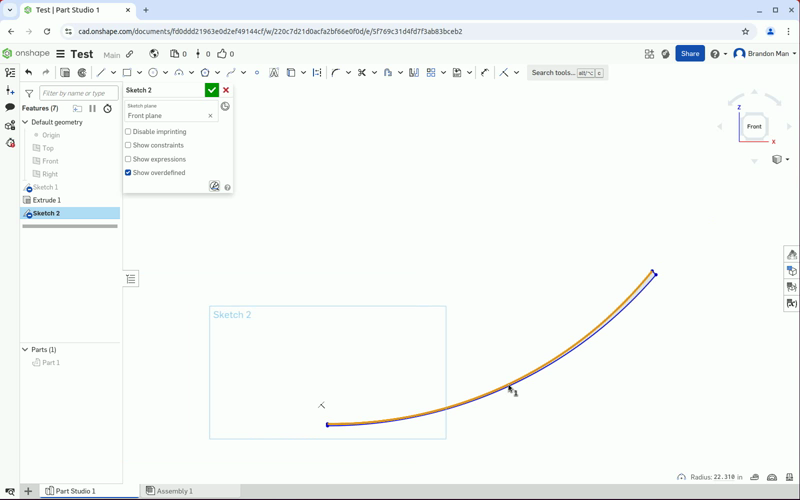
scroll(-6)
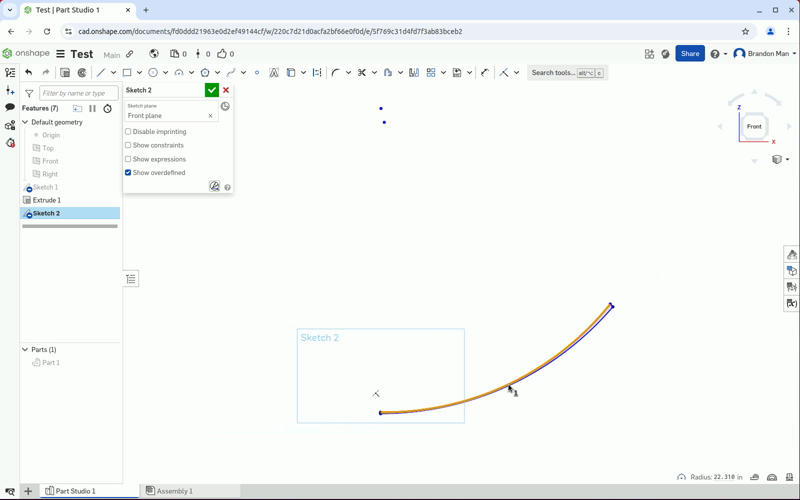
scroll(-6)
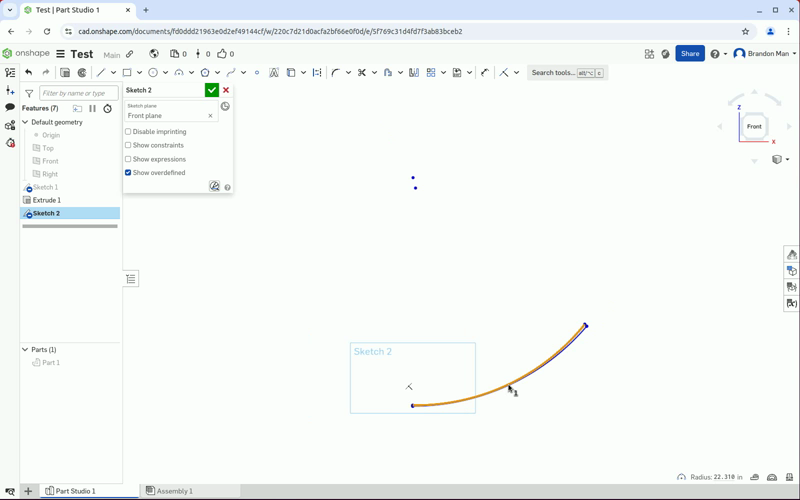
scroll(-6)
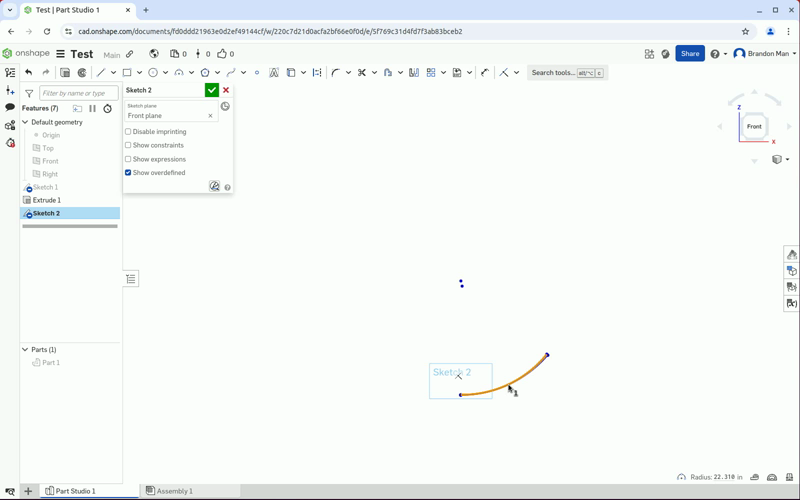
mouse_move(73, 352)
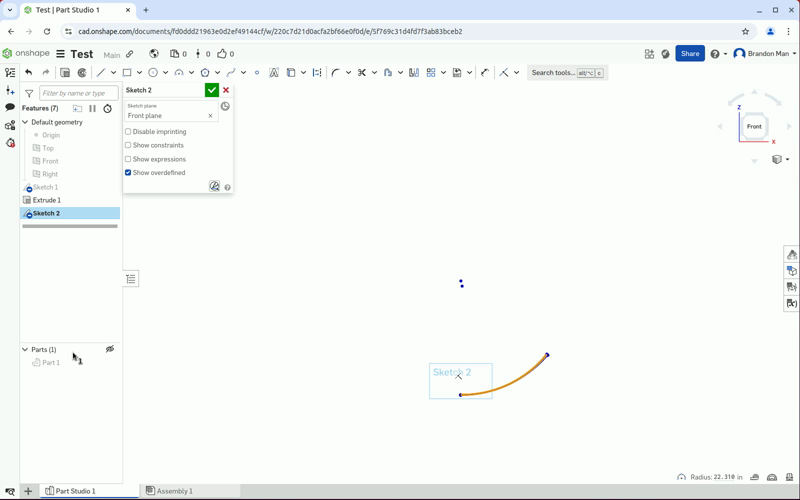
key(shift+y)
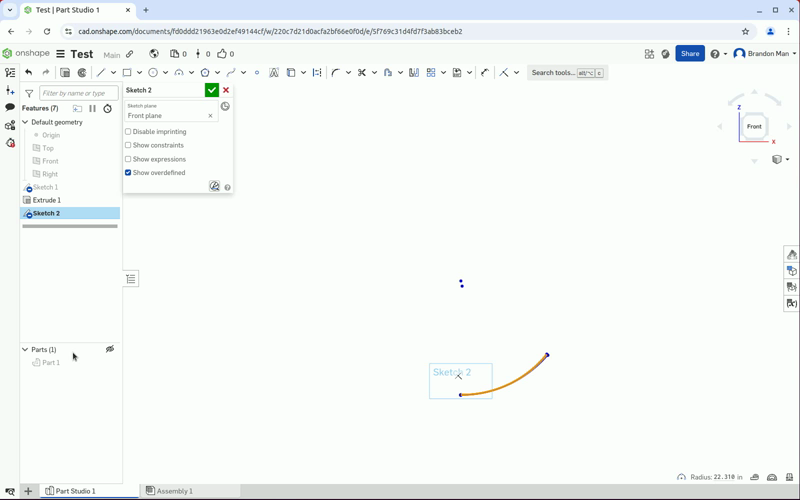
key(shift+e)
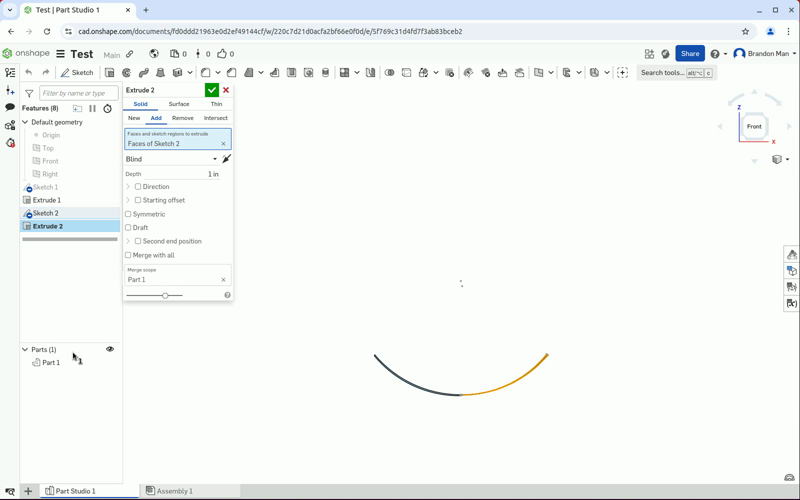
mouse_move(143, 106)
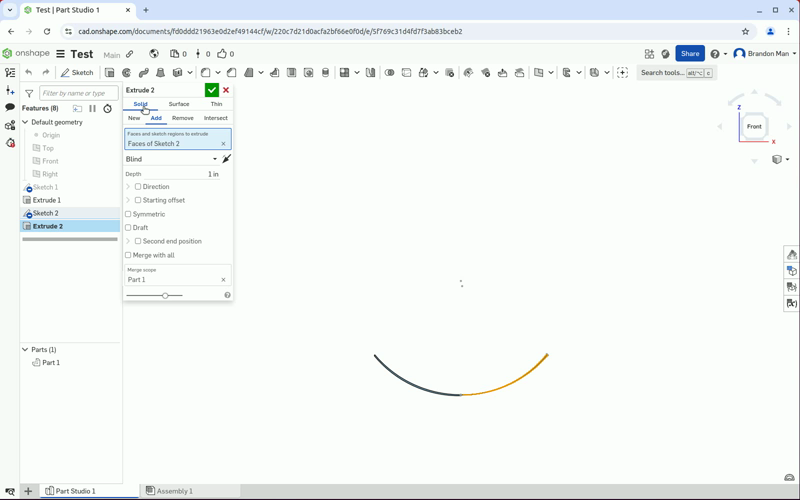
click(143, 106)
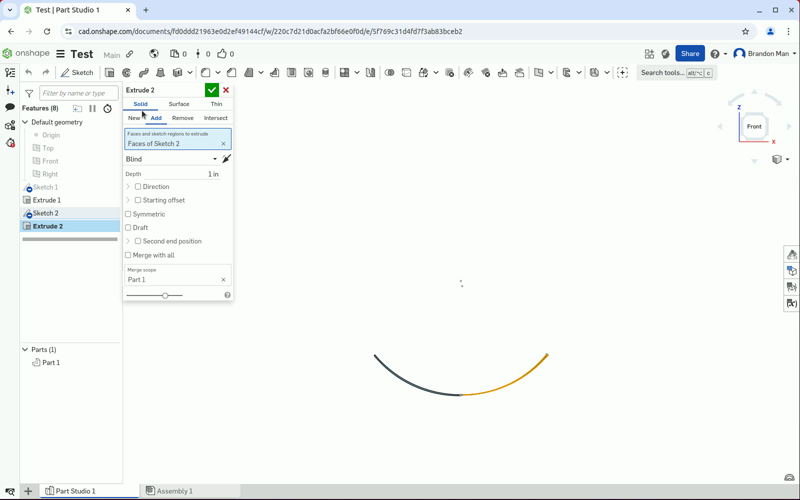
mouse_move(137, 120)
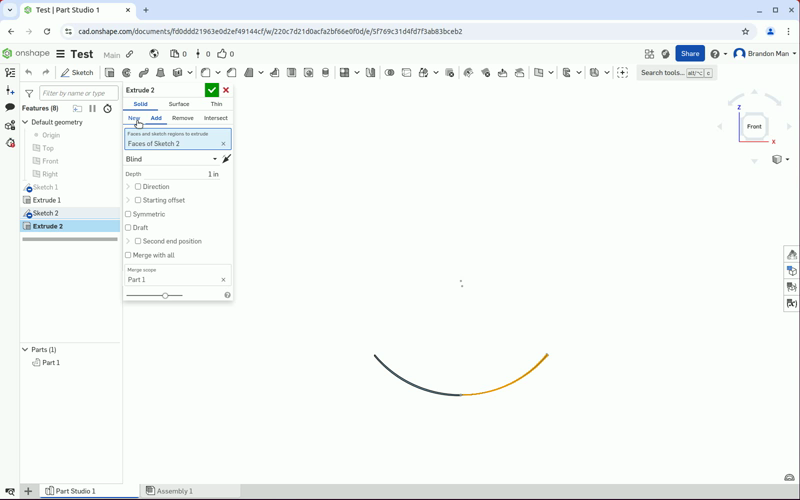
click(137, 120)
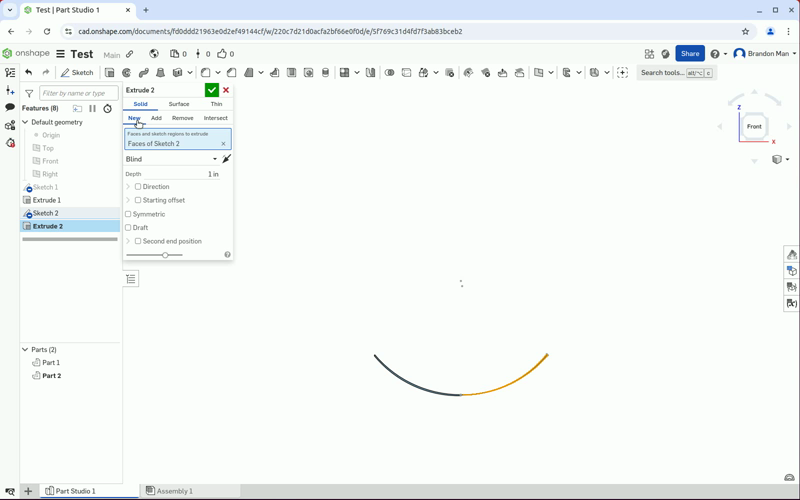
key(tab, 4)
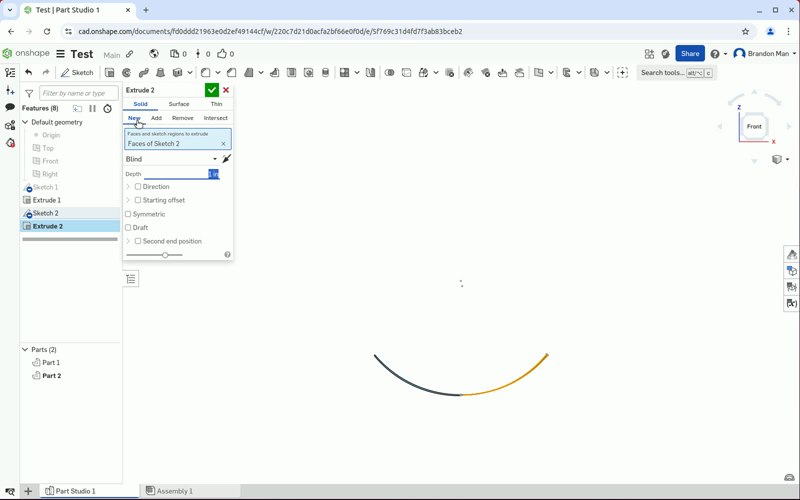
text(-7.703)
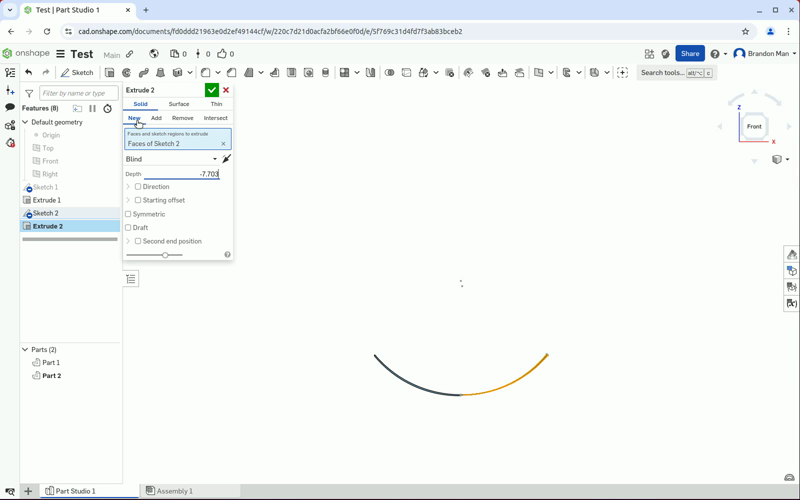
key(enter)
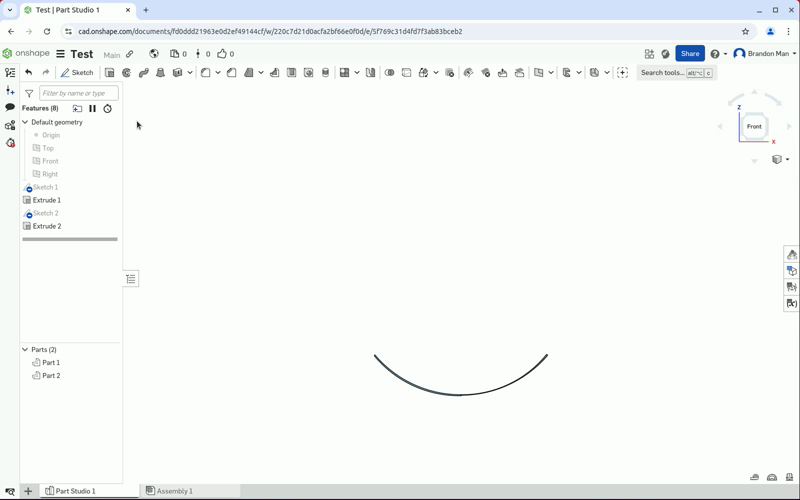
key(shift+h)
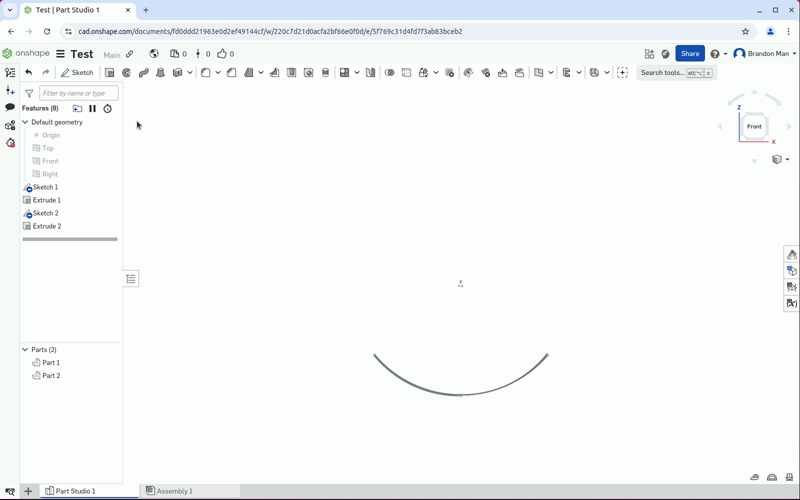
key(shift+h)
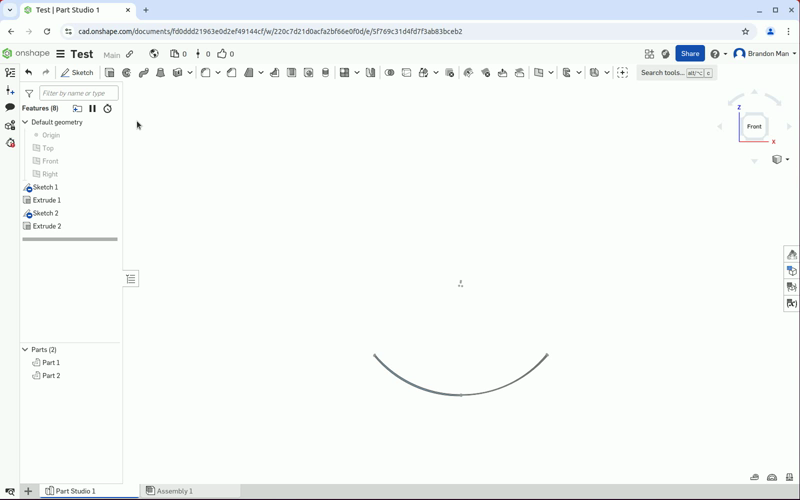
key(shift+7)
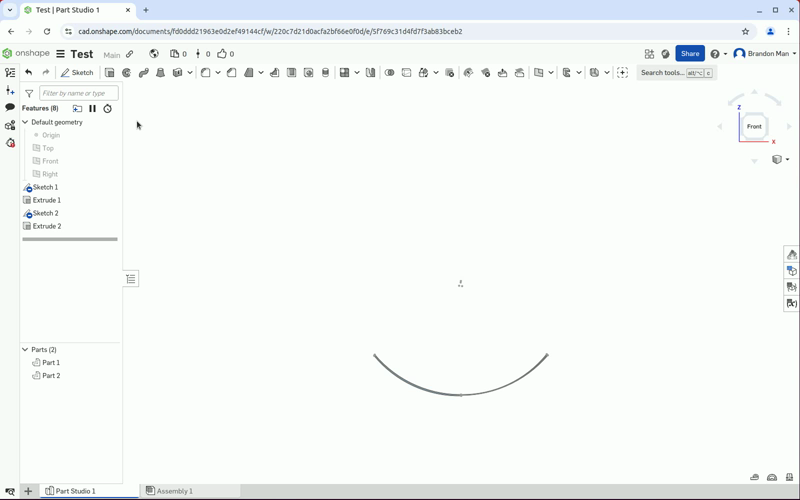
key(left, 2)
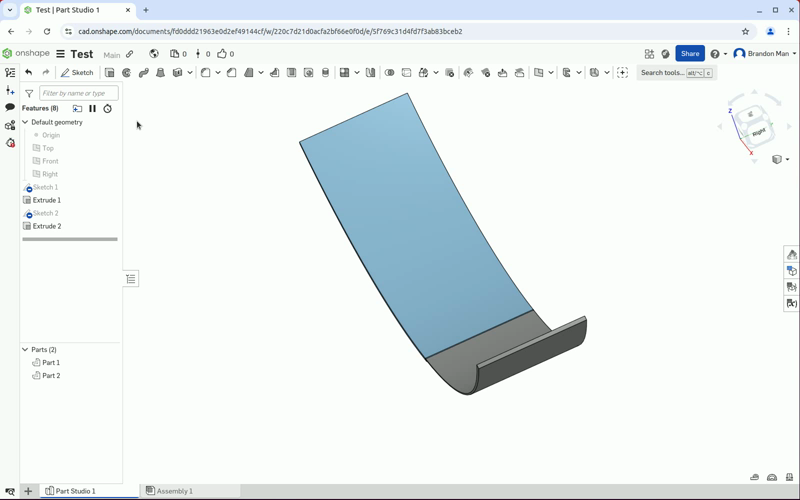
key(down, 2)
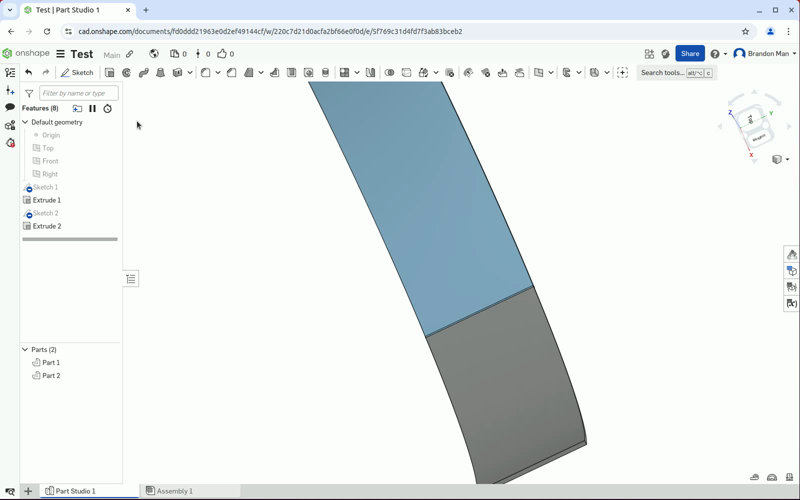
key(up, 2)
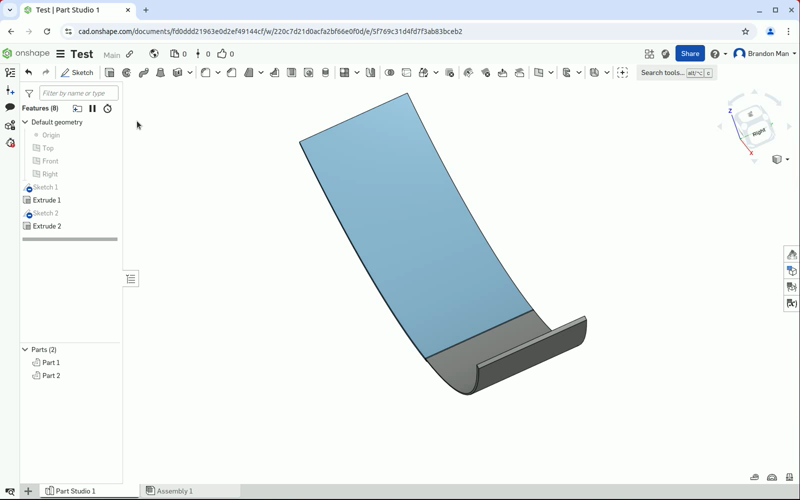
key(right, 2)
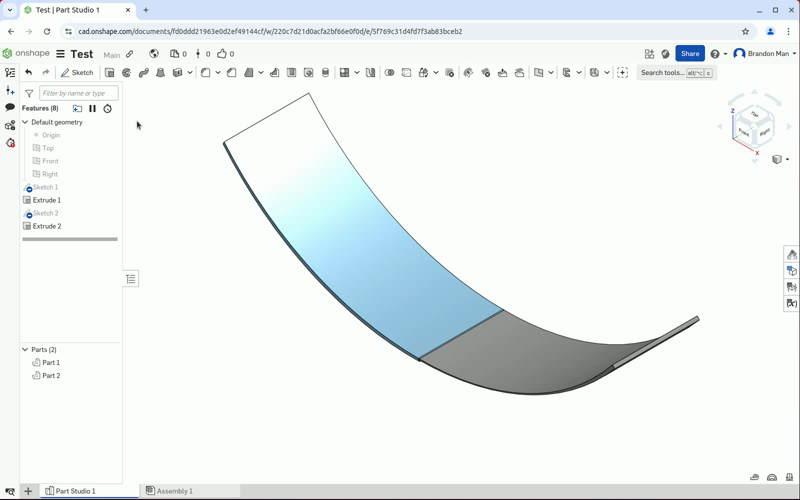
mouse_move(73, 189)
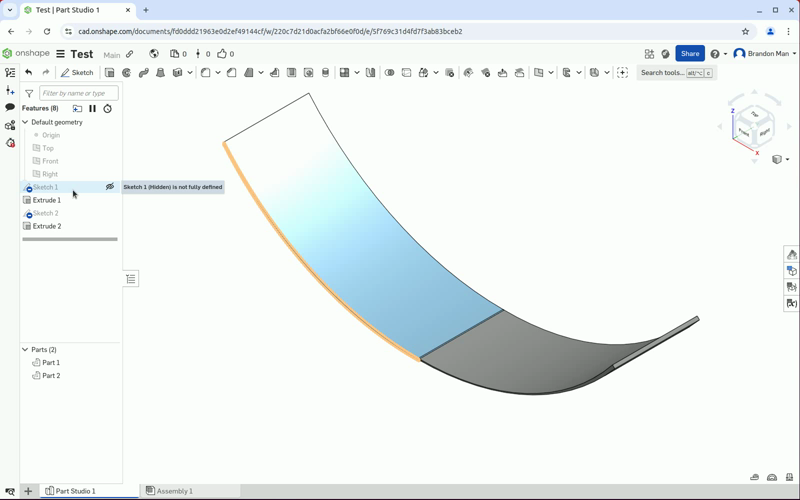
click(73, 189)